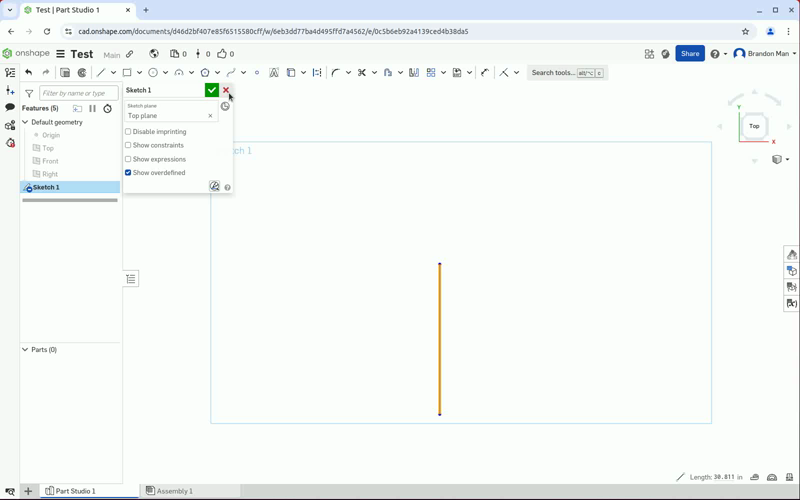
key(shift+h)
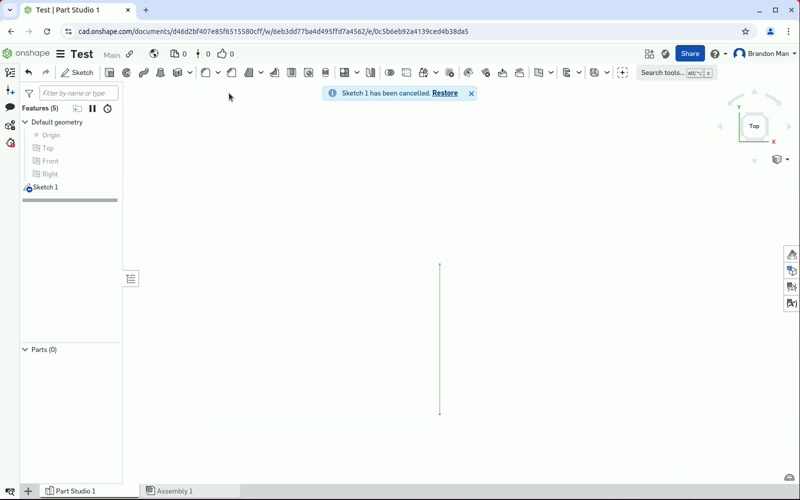
key(shift+s)
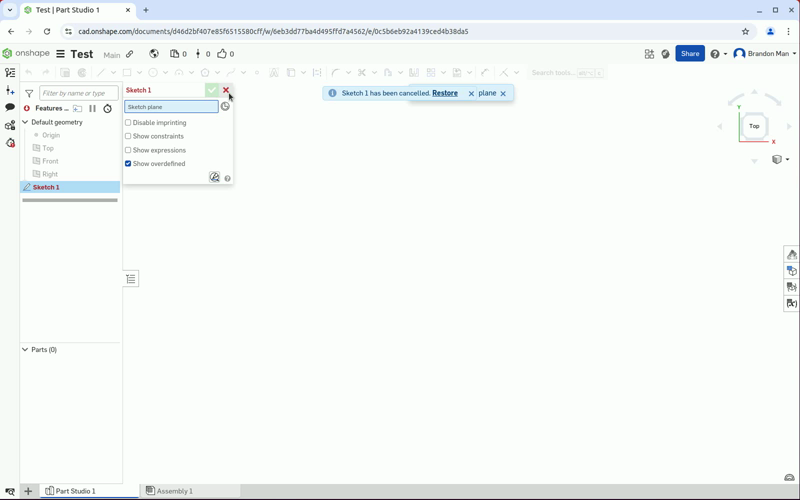
mouse_move(73, 150)
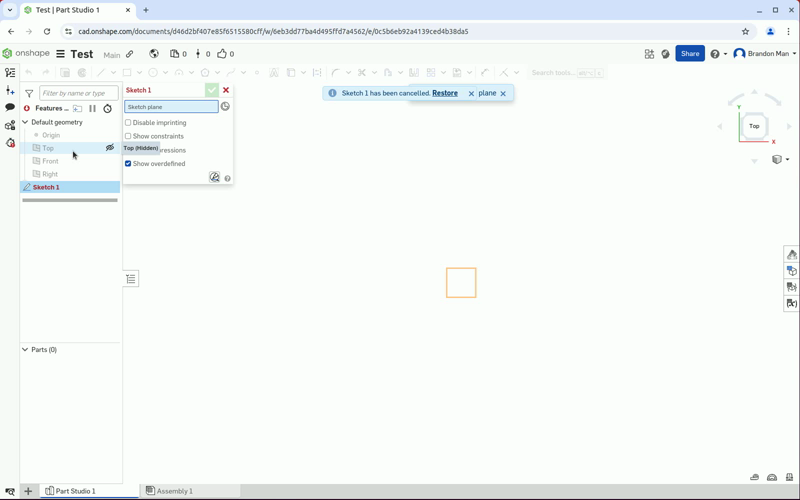
click(73, 150)
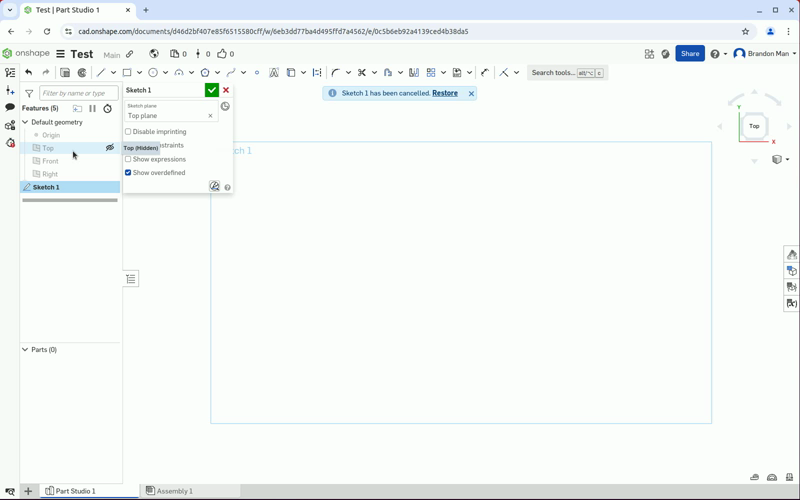
mouse_move(73, 352)
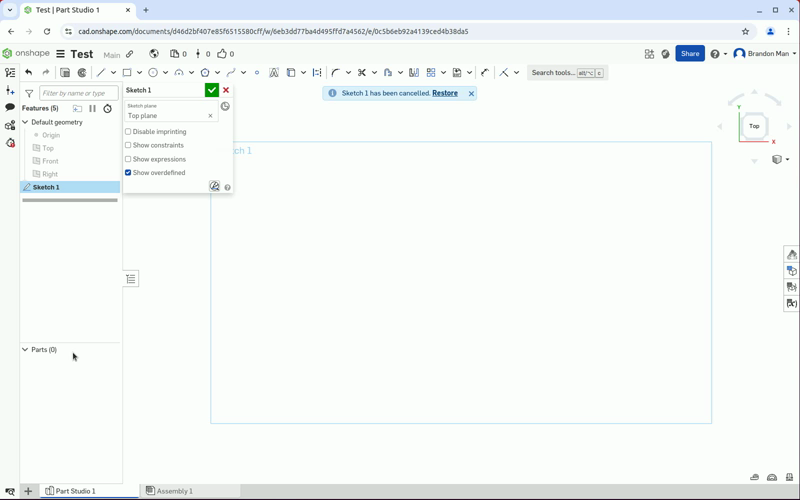
key(y)
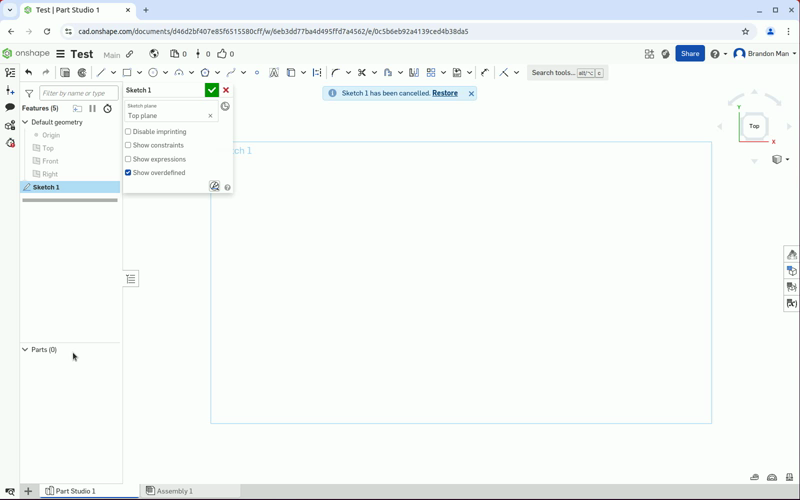
key(l)
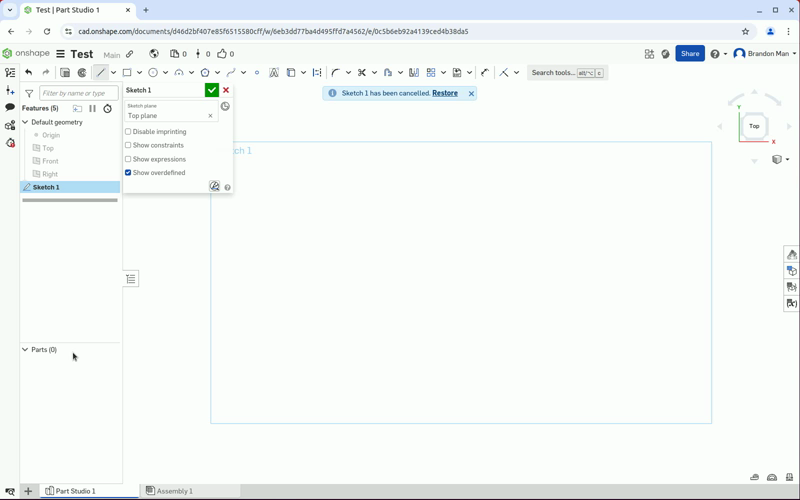
key_down(shift)
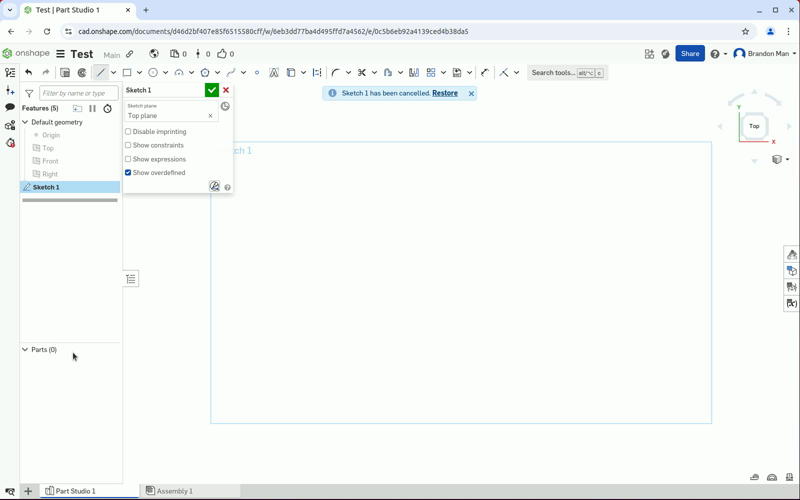
mouse_move(348, 309)
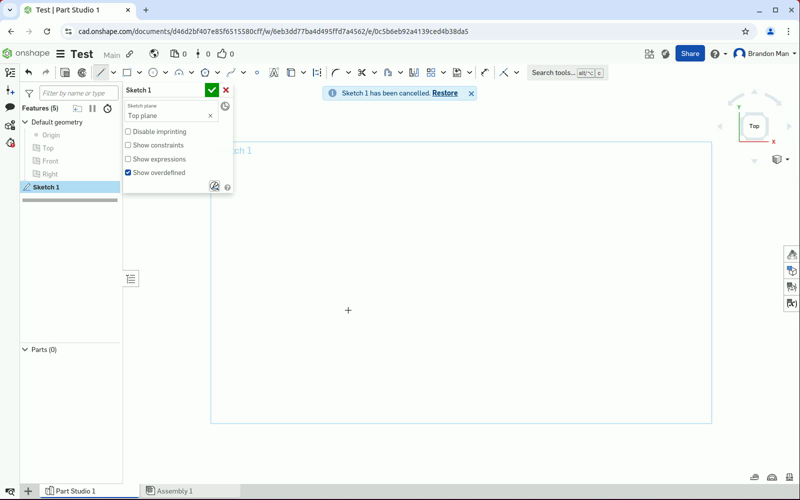
click(348, 309)
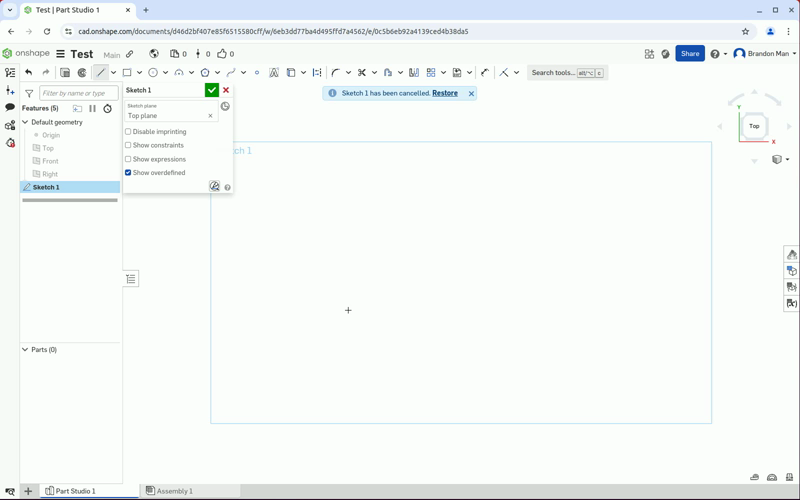
key_up(shift)
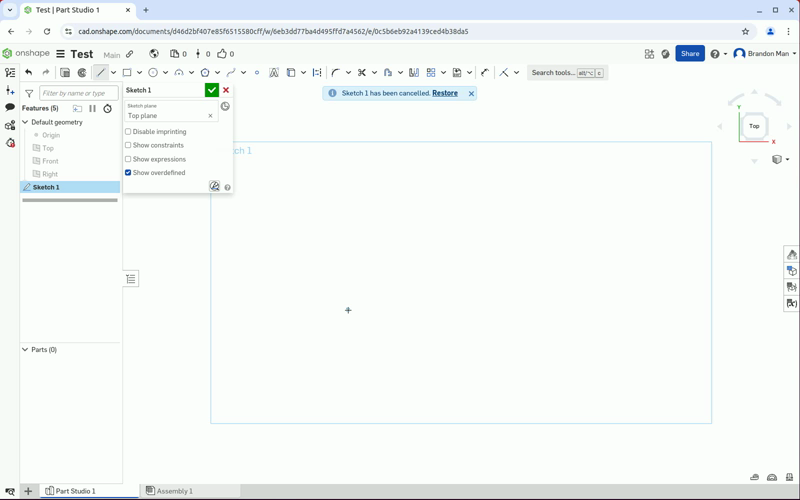
key_down(shift)
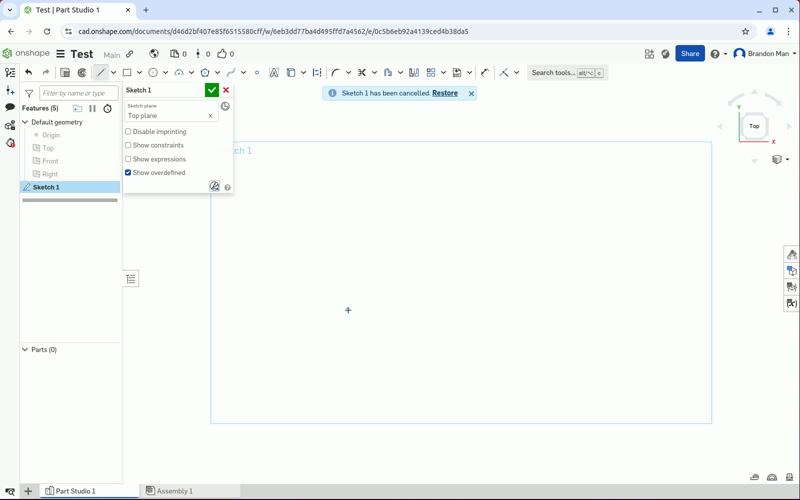
mouse_move(492, 309)
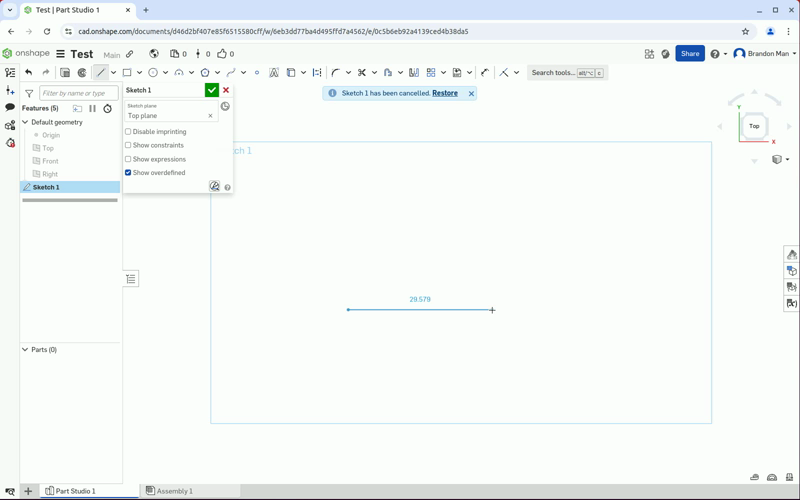
click(492, 309)
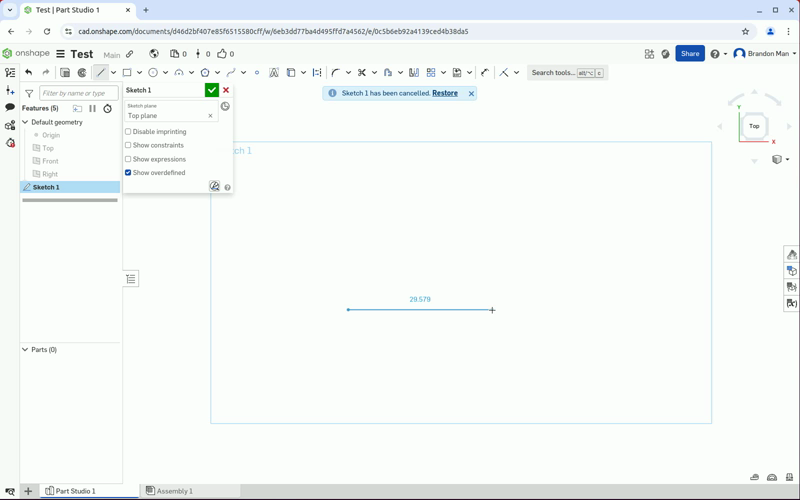
key_up(shift)
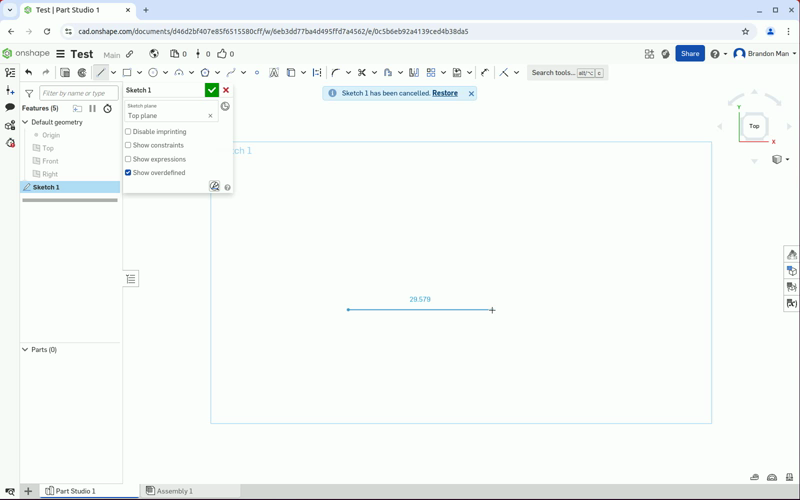
key_down(shift)
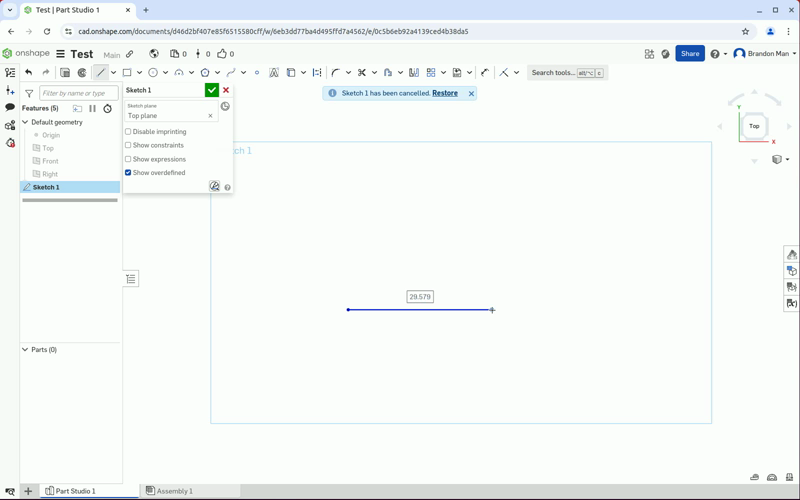
mouse_move(492, 201)
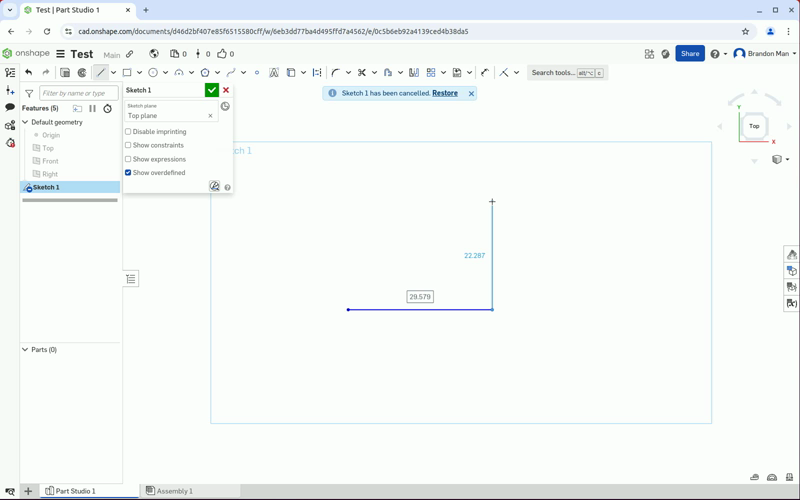
click(492, 201)
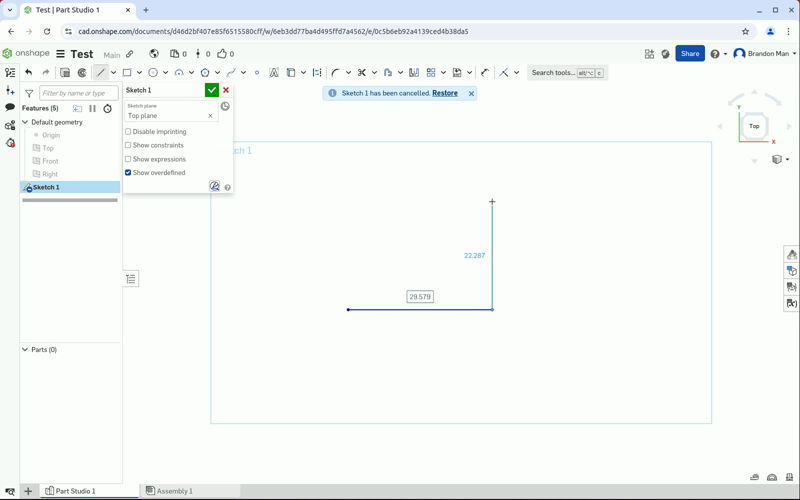
key_up(shift)
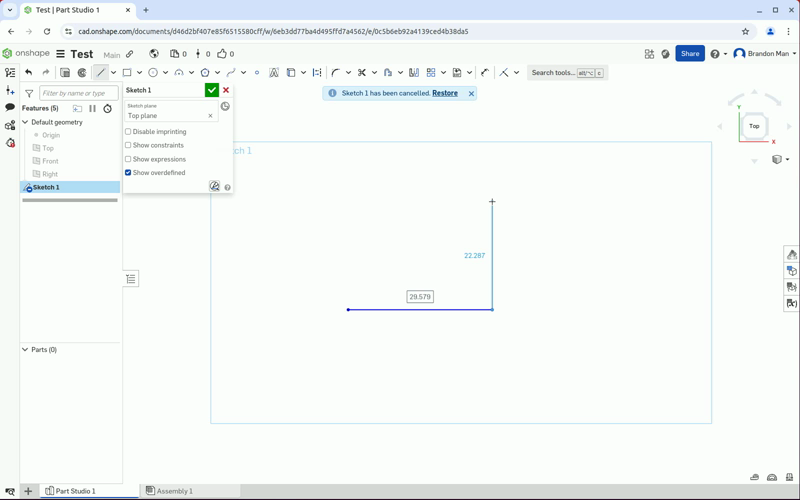
key_down(shift)
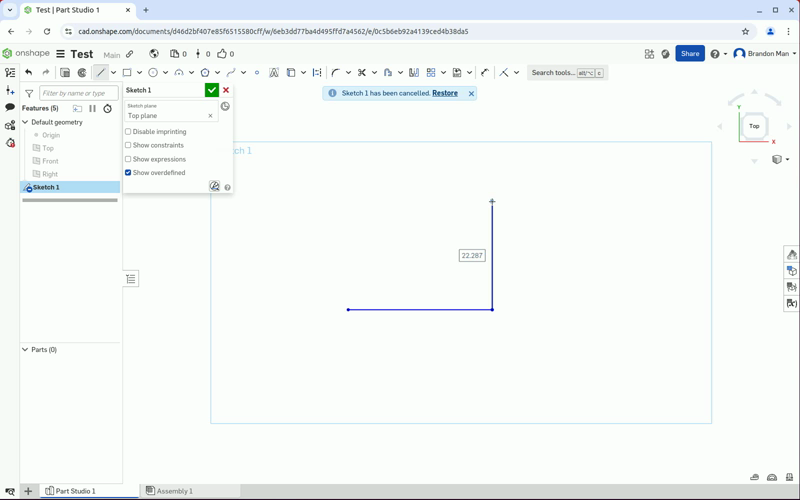
mouse_move(348, 201)
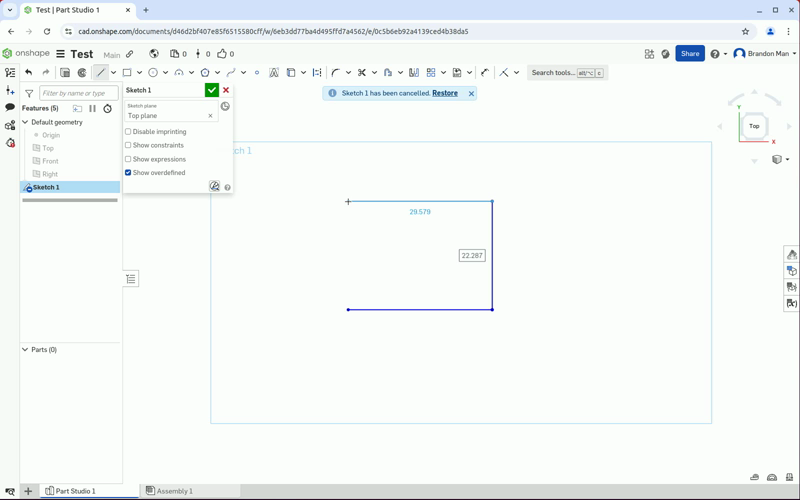
click(348, 201)
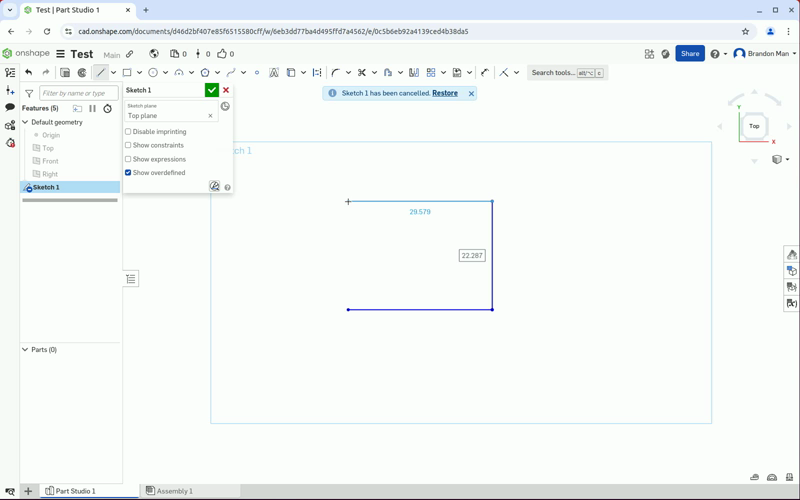
key_up(shift)
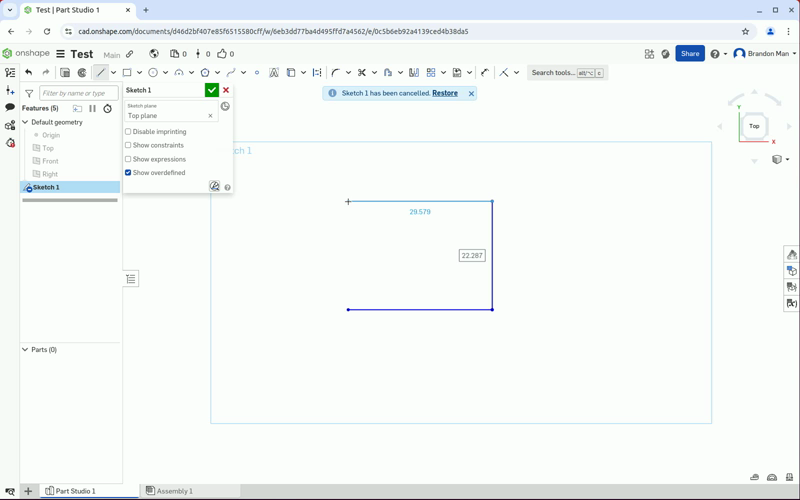
key_down(shift)
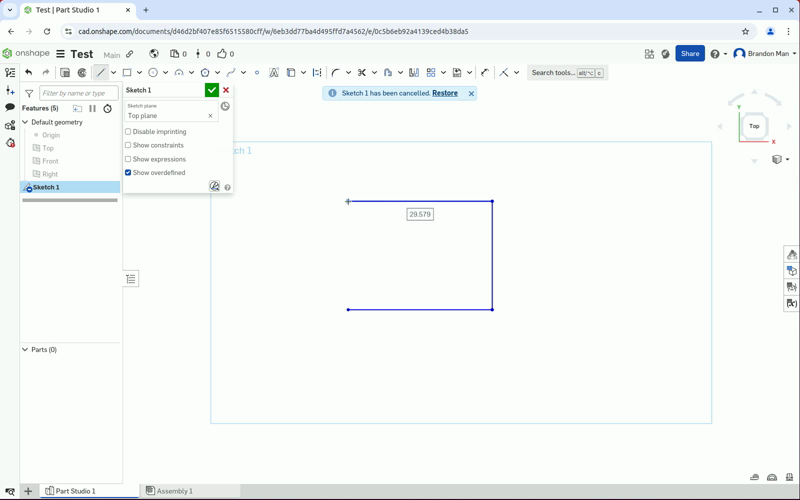
mouse_move(348, 309)
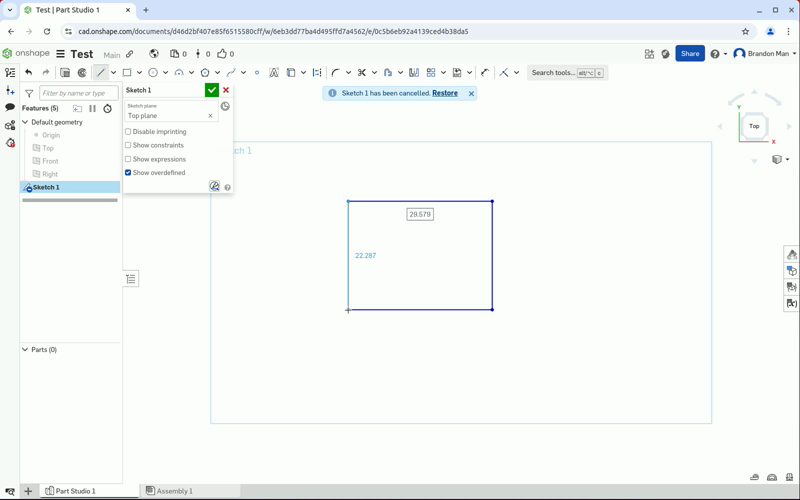
key_up(shift)
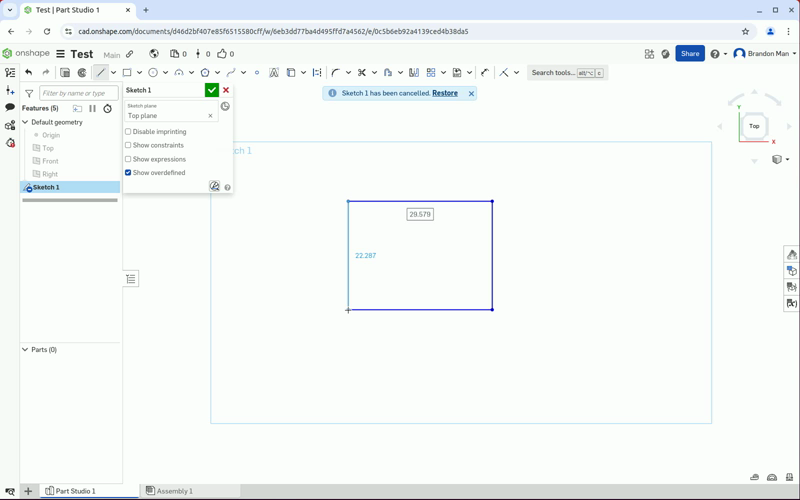
click(348, 309)
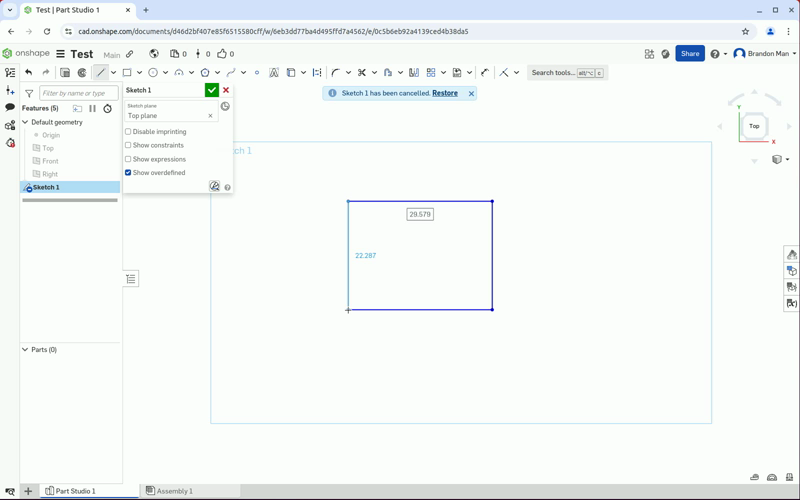
key(esc)
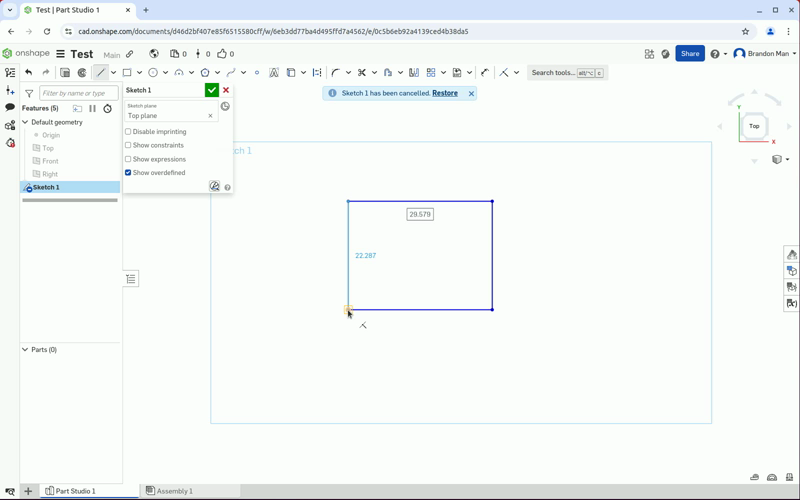
mouse_move(449, 261)
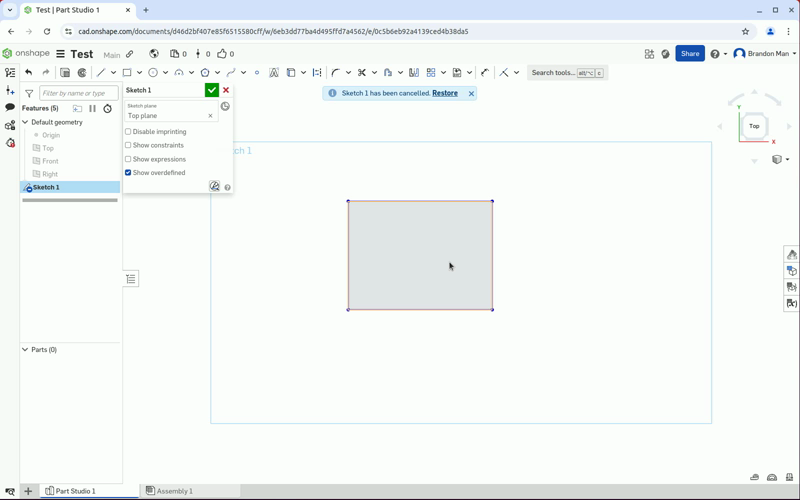
click(449, 261)
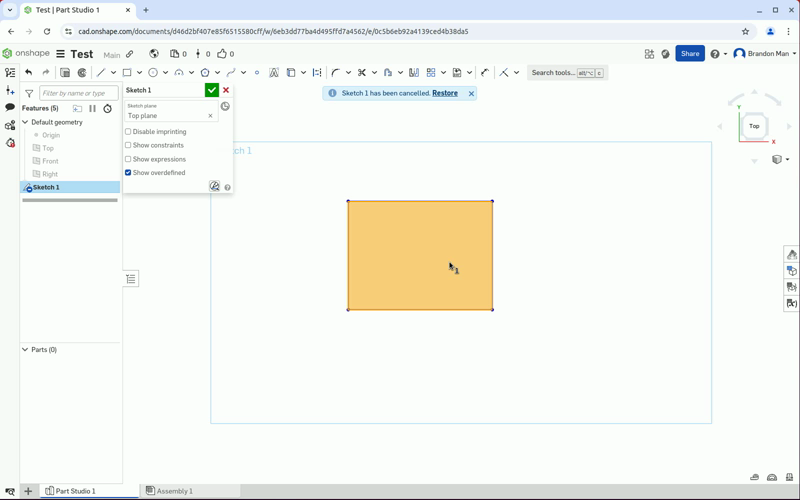
mouse_move(73, 352)
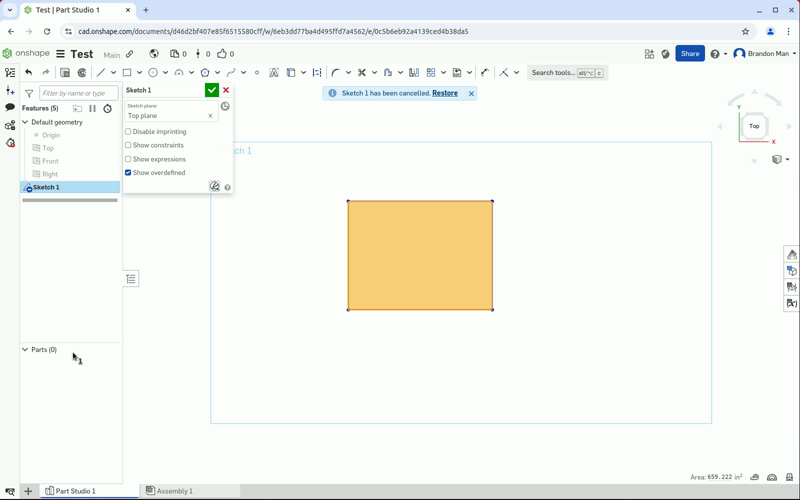
key(shift+y)
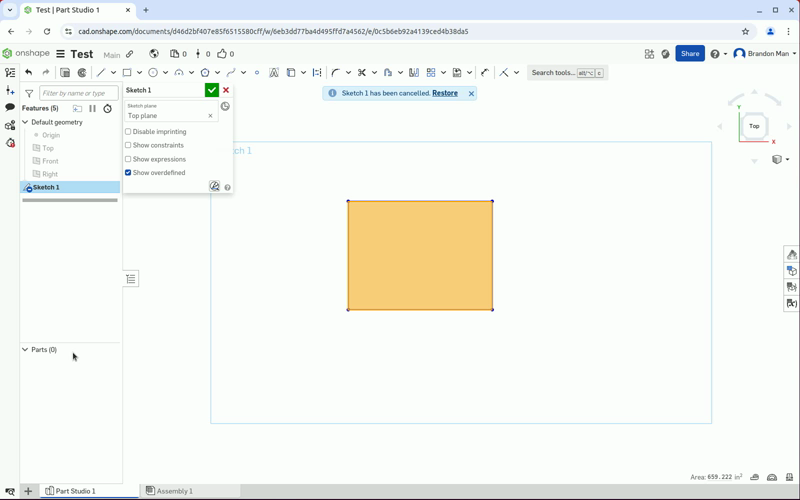
key(shift+e)
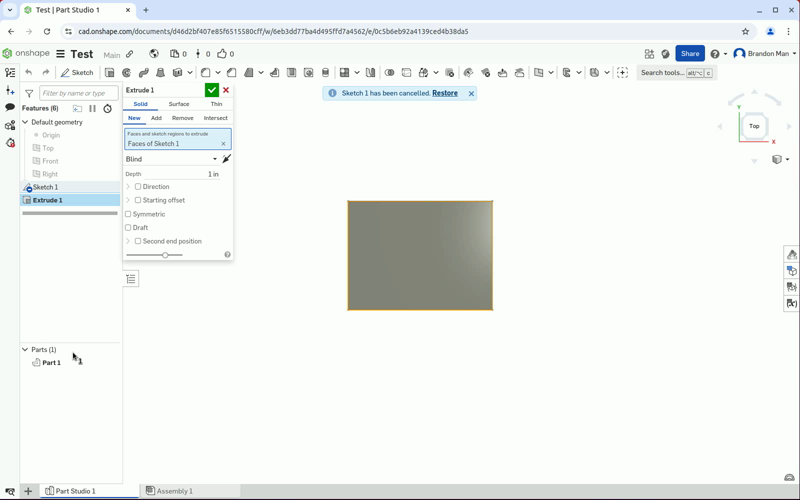
mouse_move(143, 106)
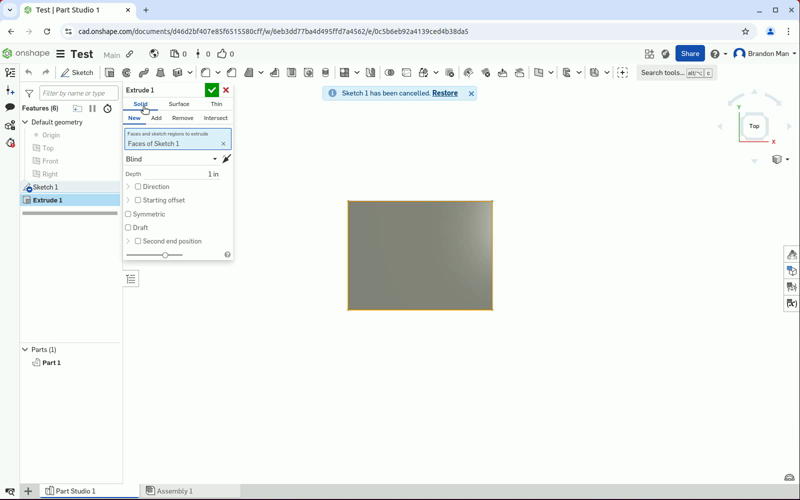
click(143, 106)
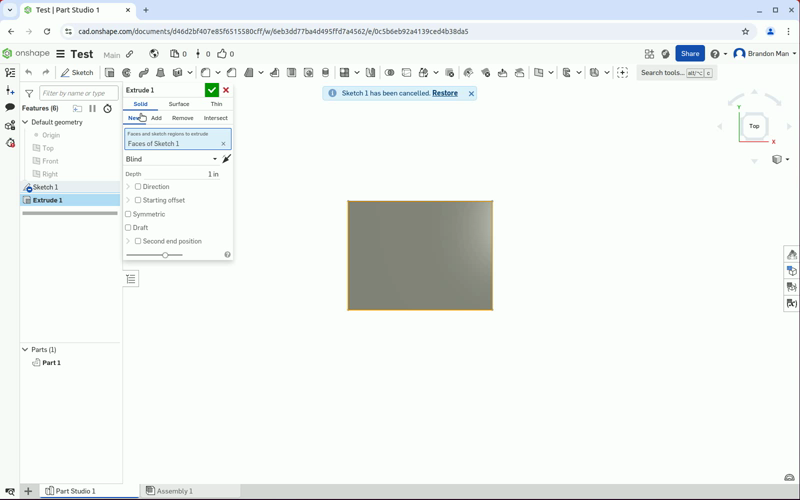
mouse_move(137, 120)
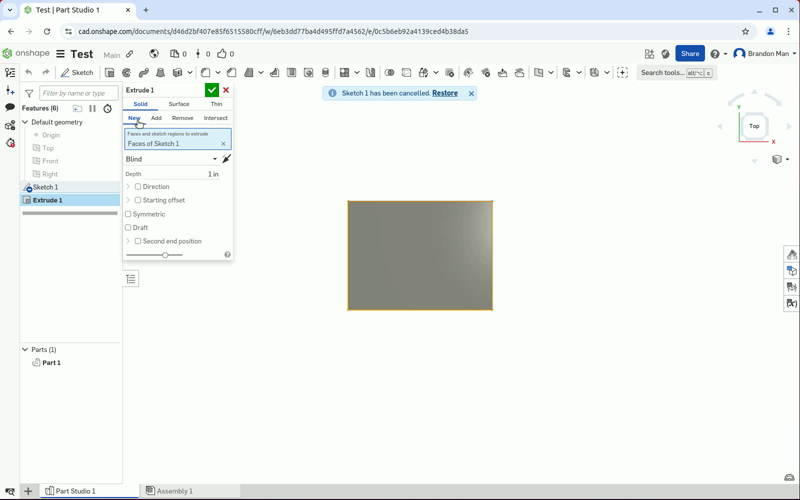
click(137, 120)
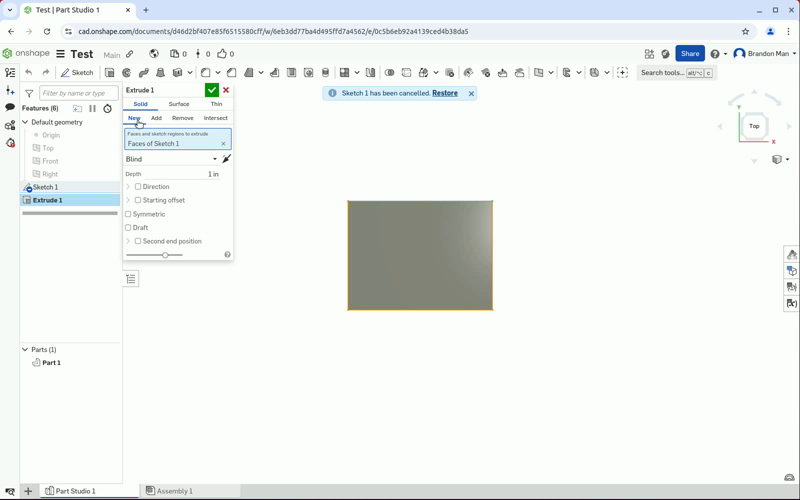
key(tab, 4)
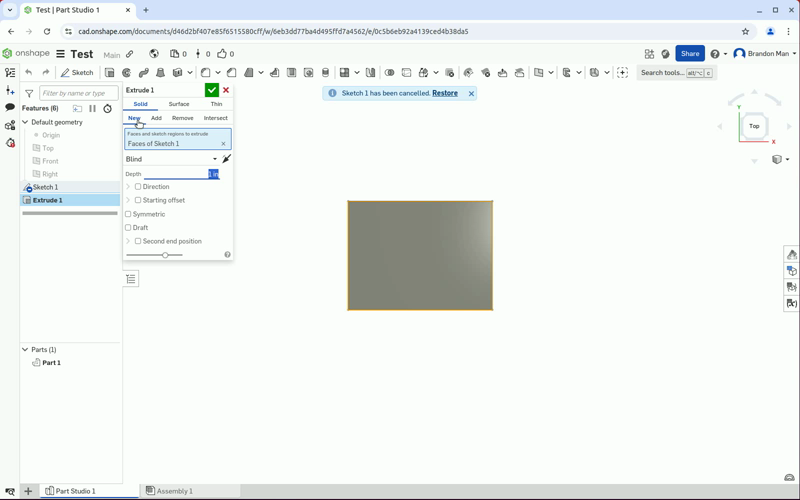
text(22.386)
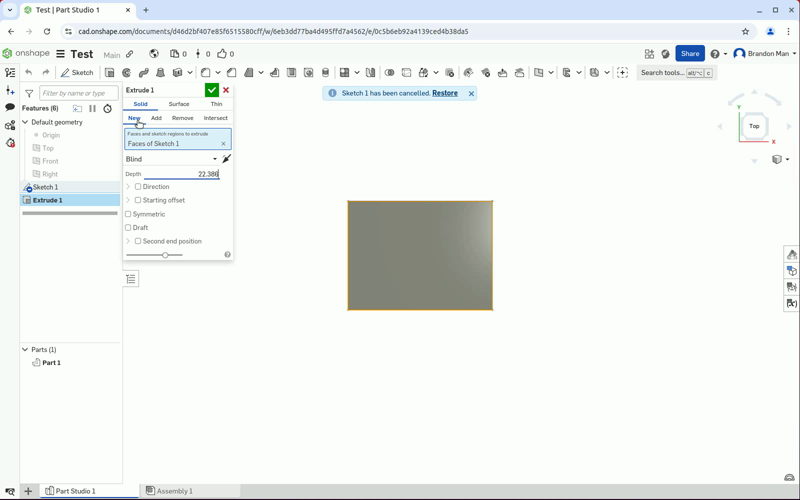
key(enter)
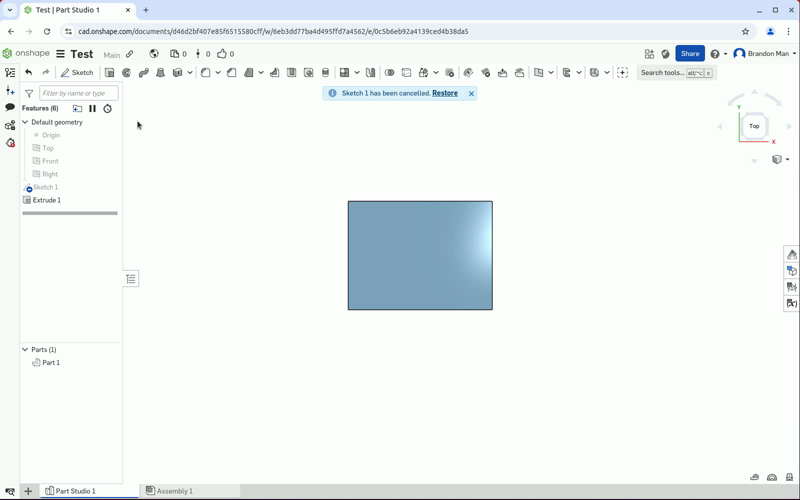
key(shift+h)
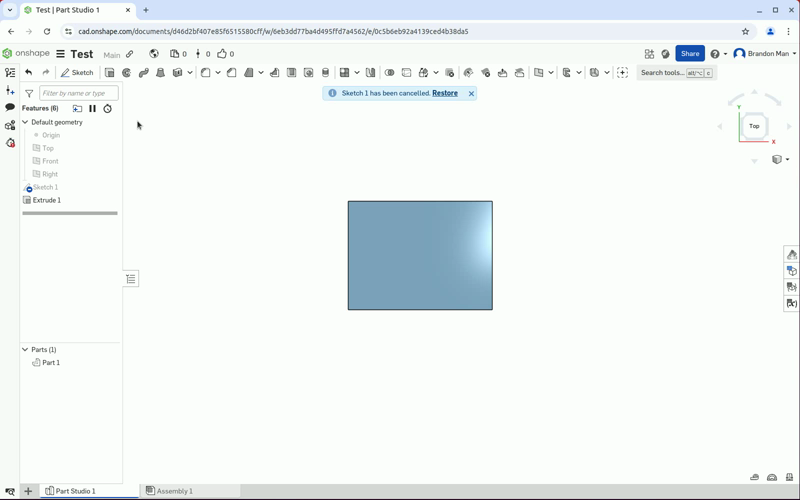
key(shift+h)
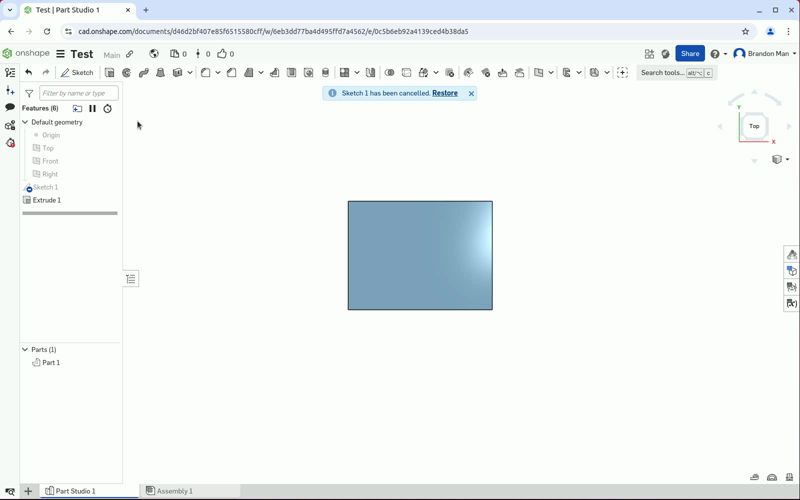
mouse_move(73, 189)
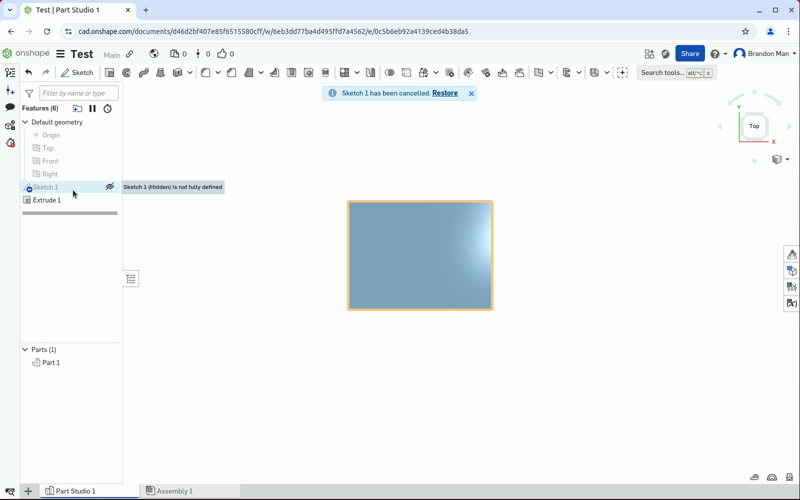
click(73, 189)
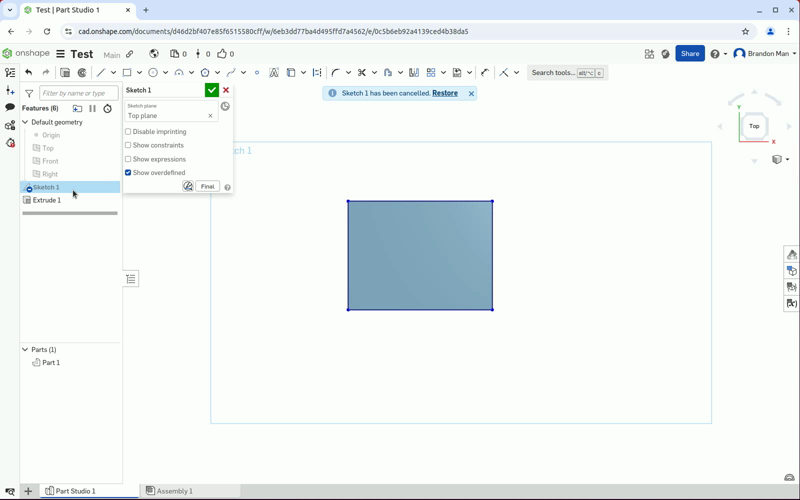
mouse_move(229, 92)
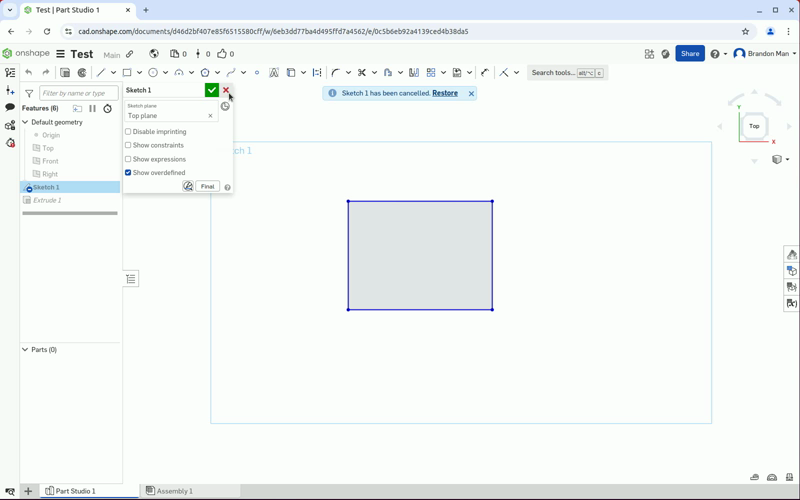
click(229, 92)
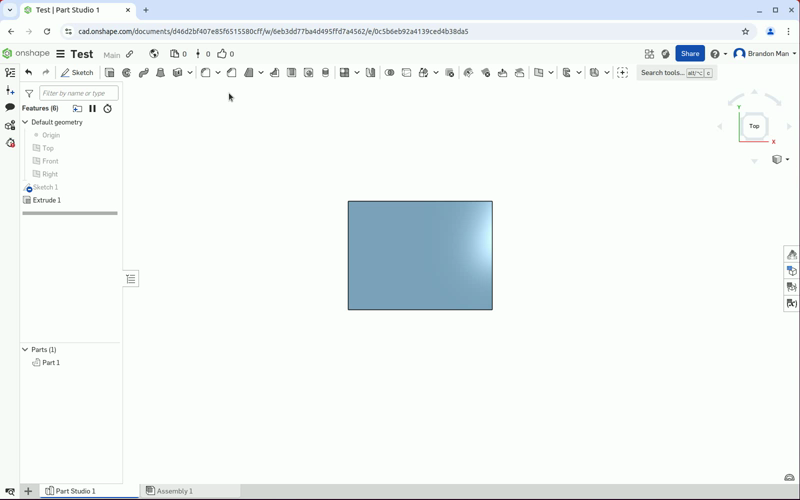
mouse_move(73, 352)
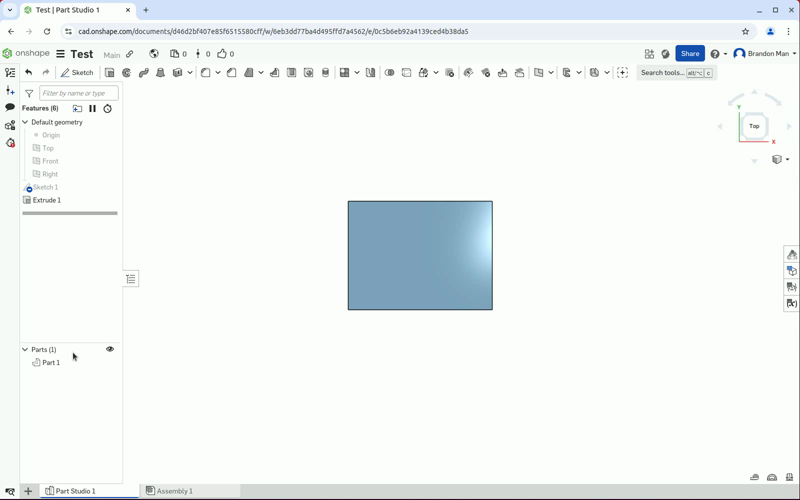
key(y)
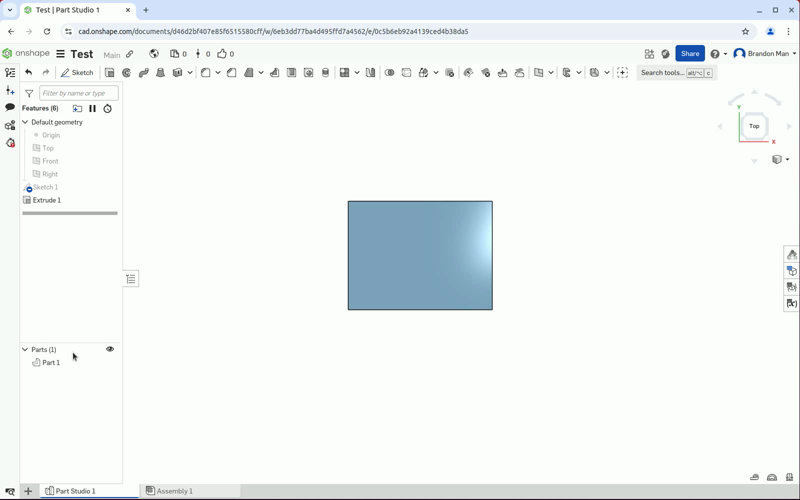
key(shift+p)
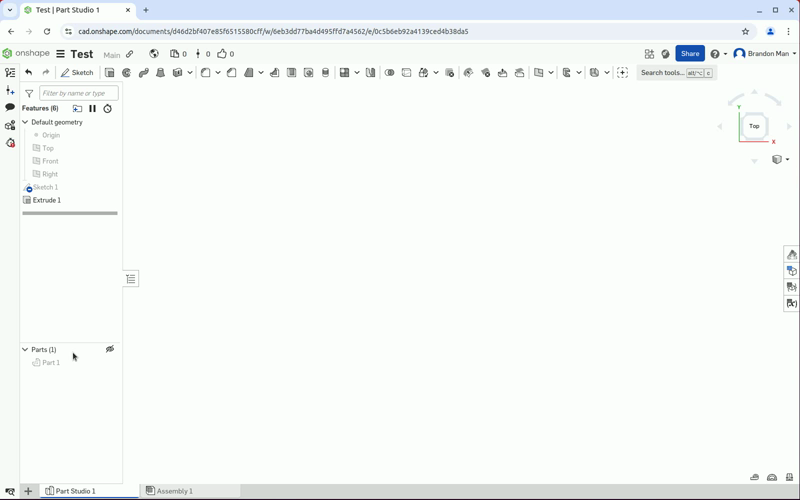
key(space)
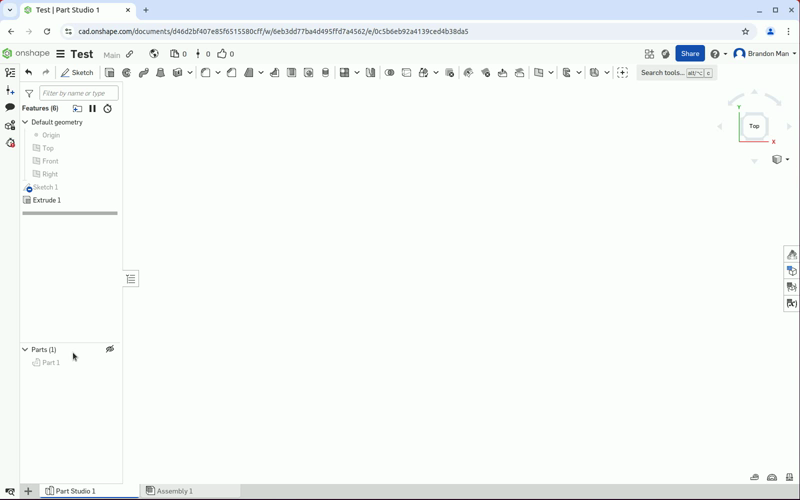
key_down(shift)
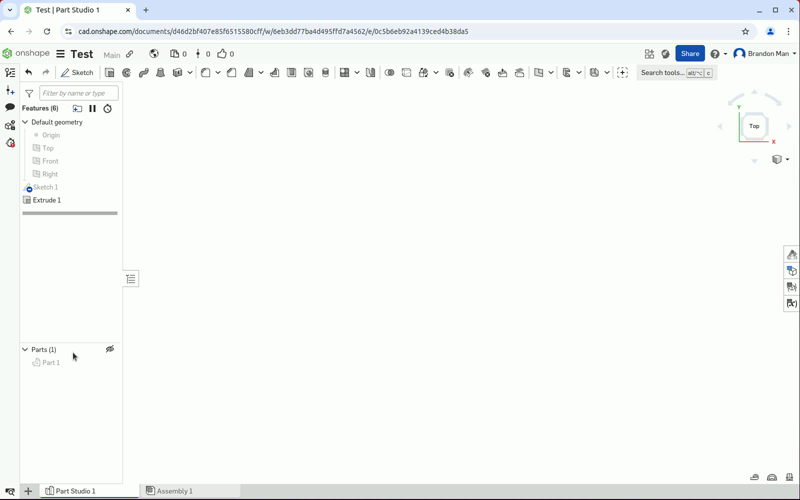
key(up)
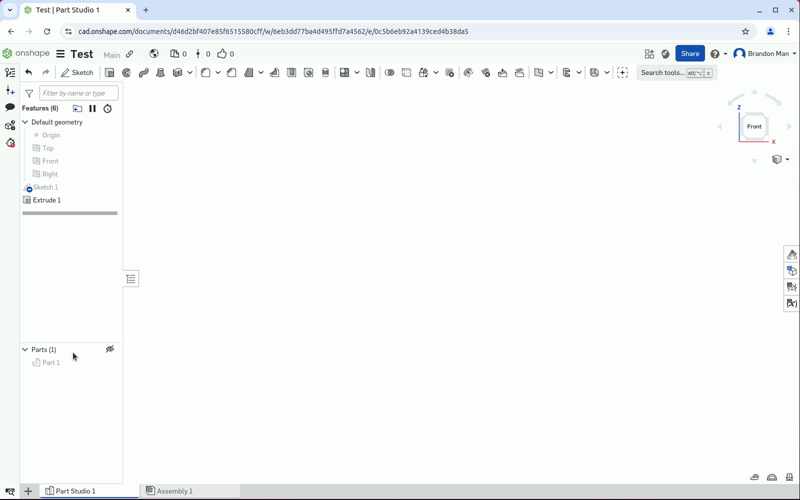
key_up(shift)
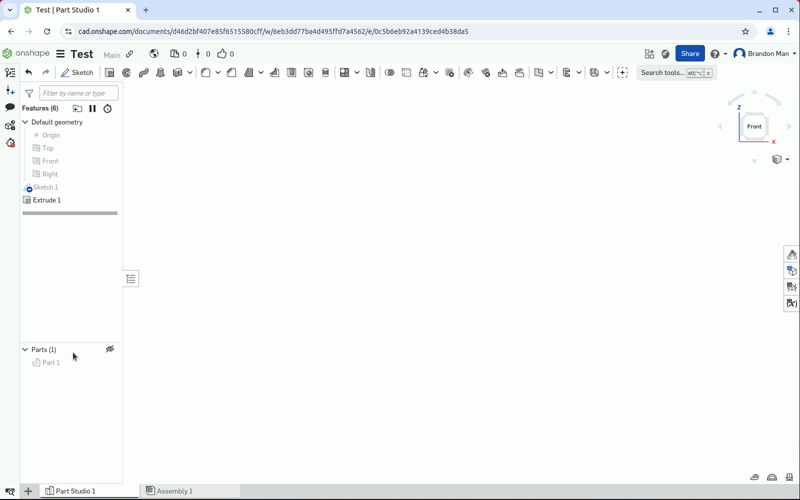
key(space)
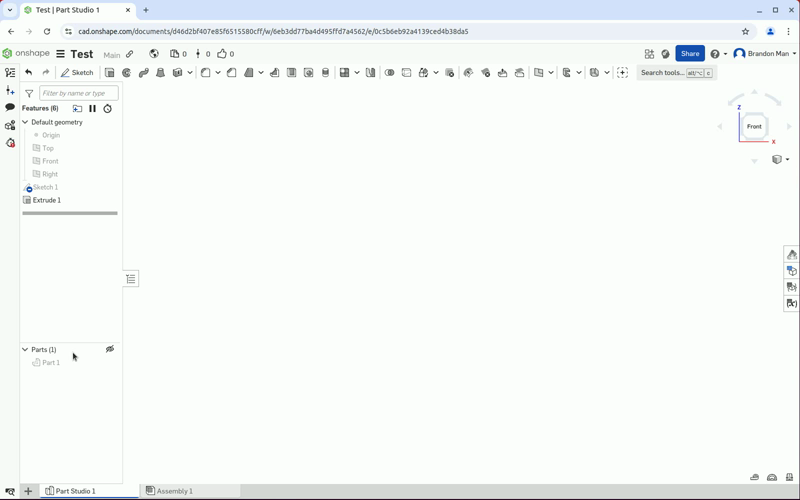
key_down(shift)
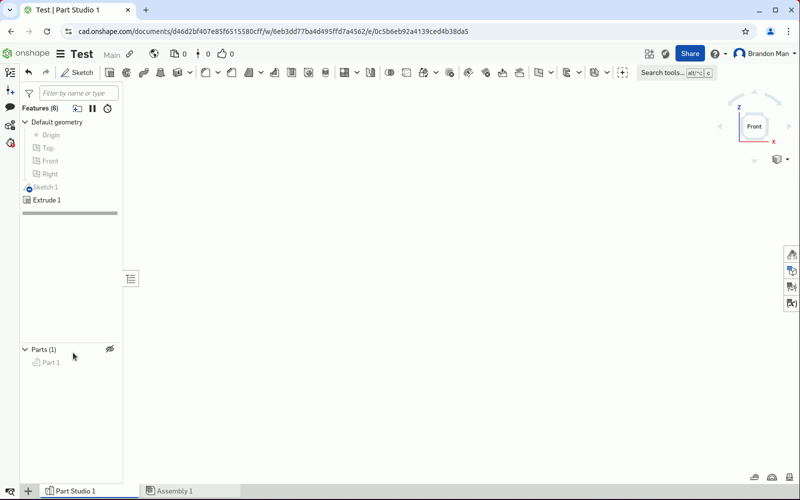
key(left)
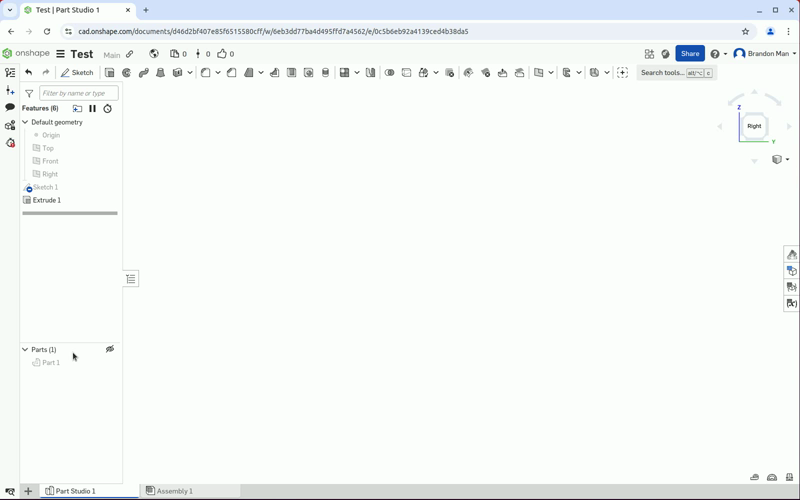
key_up(shift)
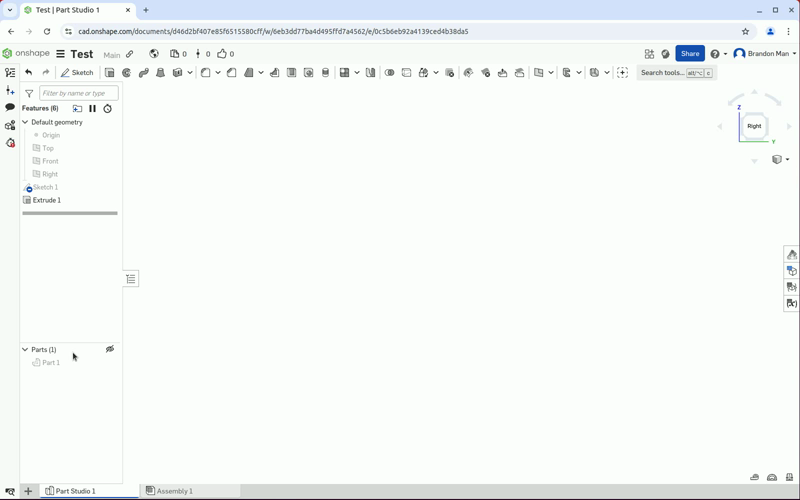
mouse_move(73, 352)
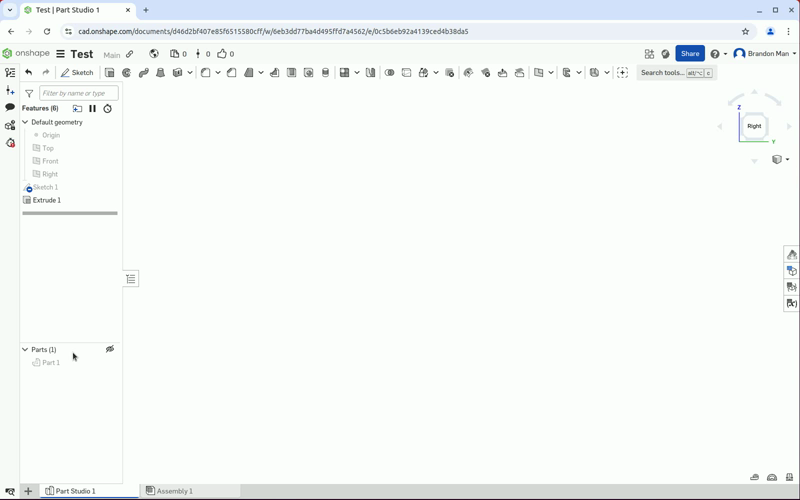
key(shift+y)
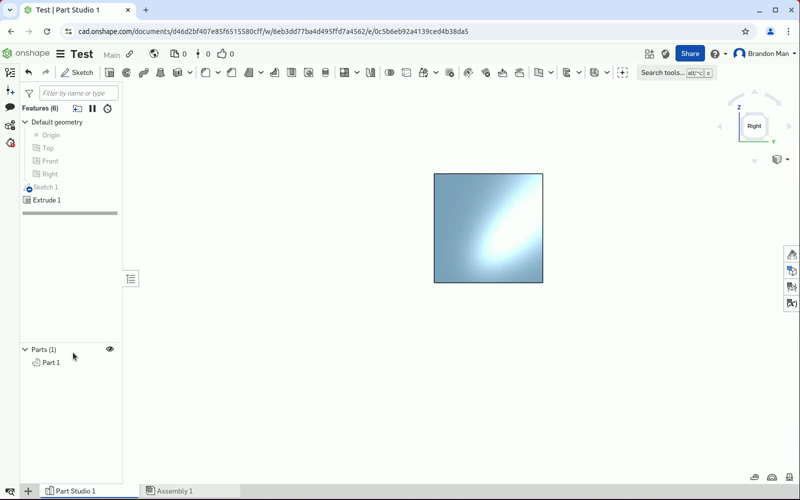
mouse_move(541, 75)
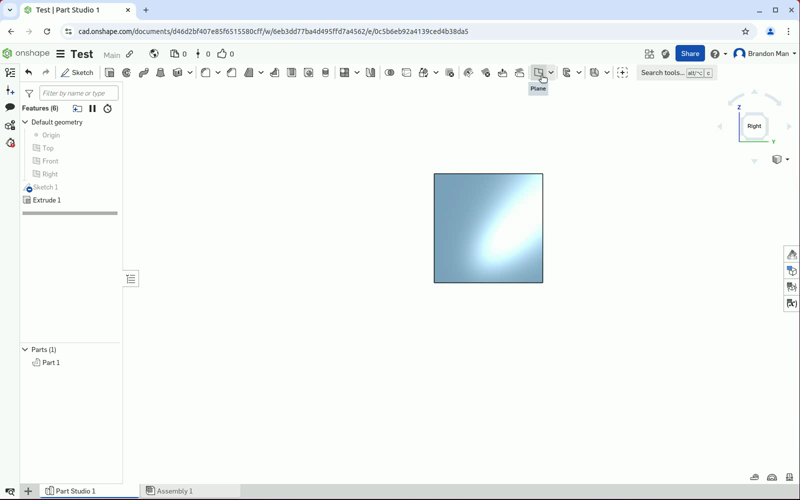
click(541, 75)
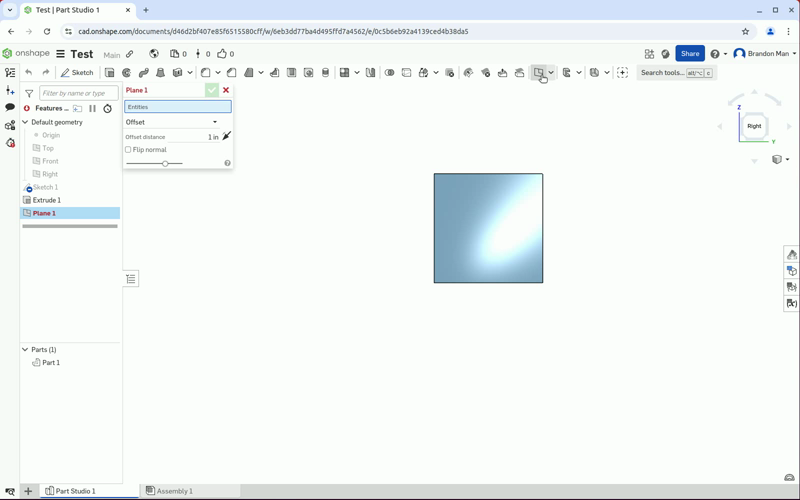
mouse_move(73, 176)
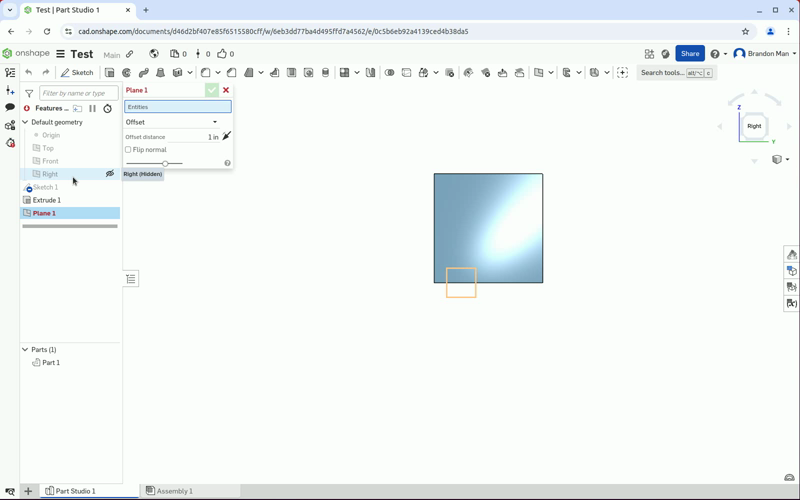
click(73, 176)
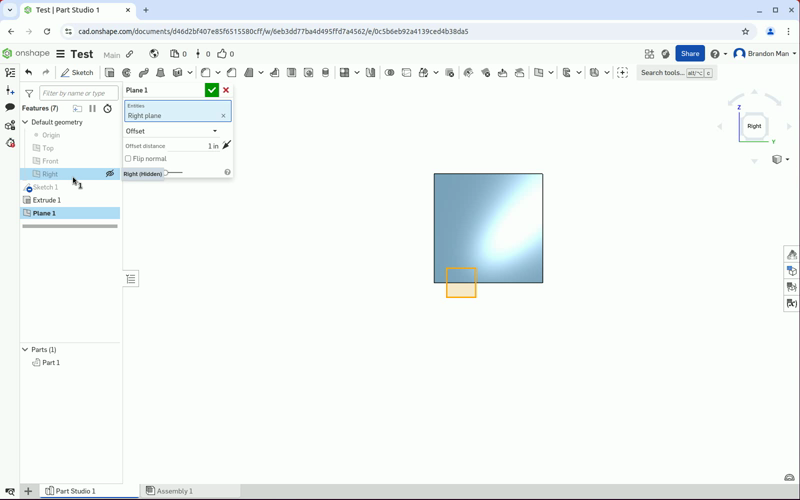
key(tab, 2)
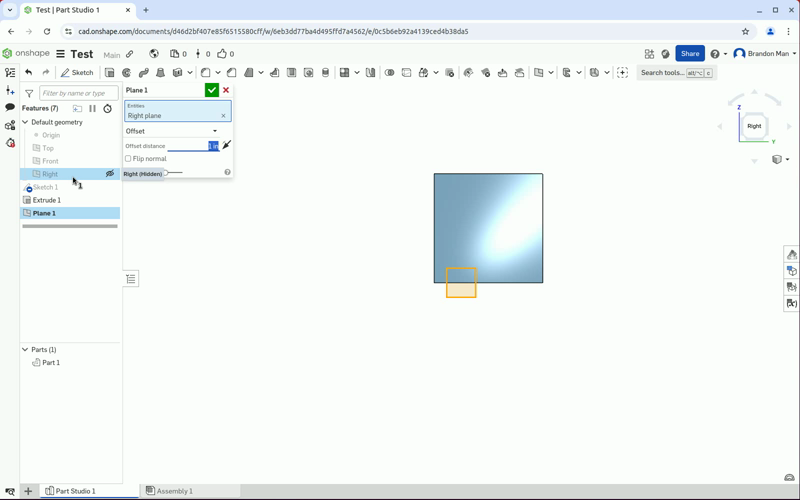
text(6.501)
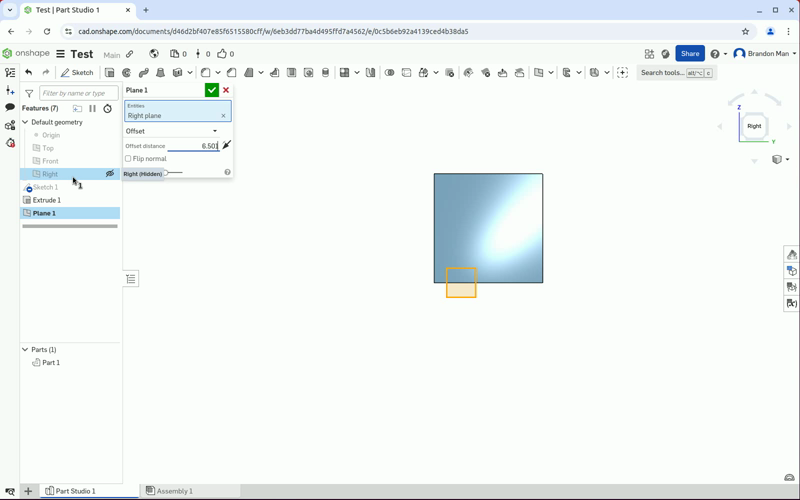
key(enter, 2)
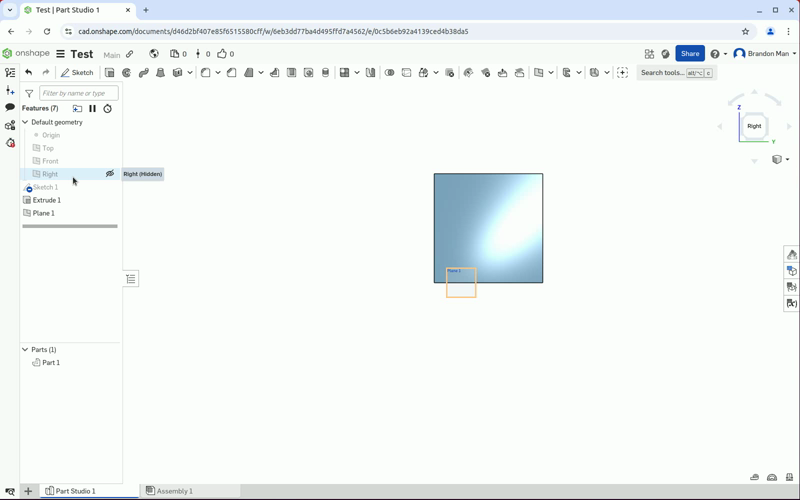
key(shift+s)
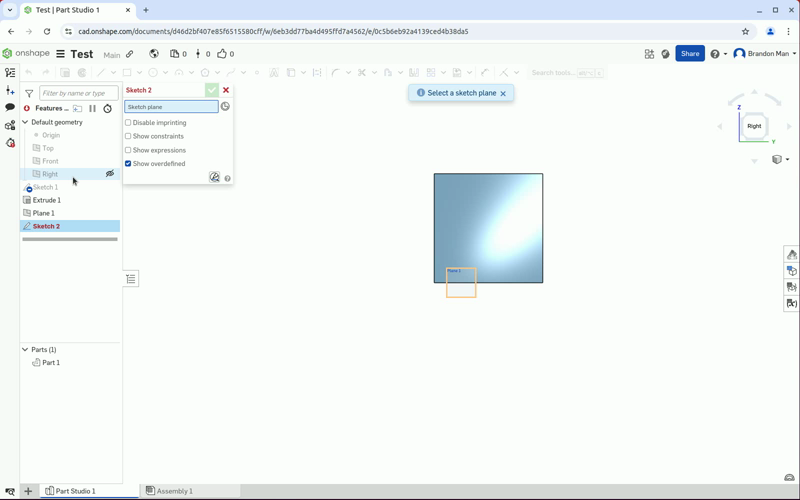
mouse_move(73, 215)
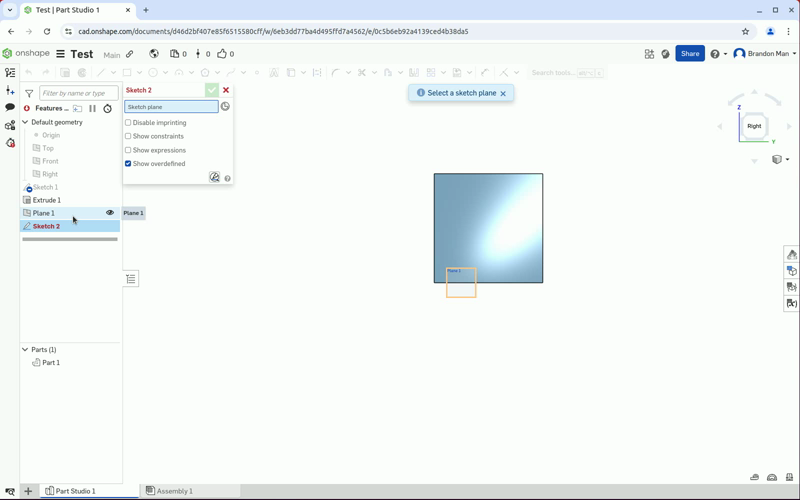
click(73, 215)
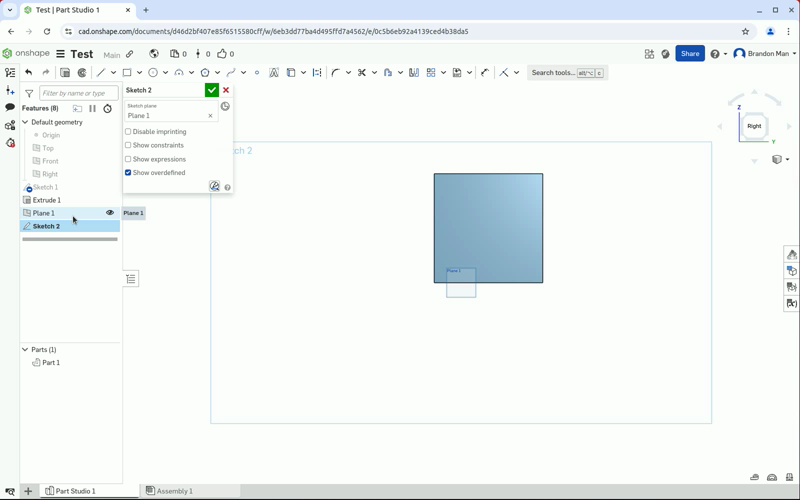
mouse_move(73, 352)
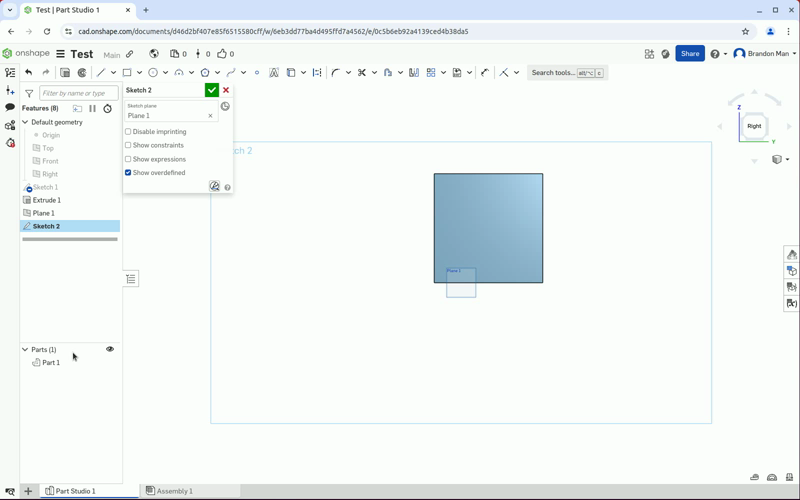
key(y)
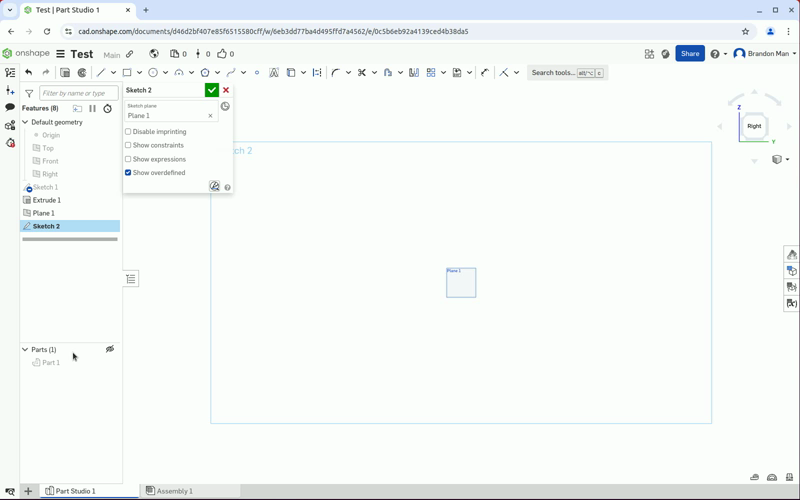
key(l)
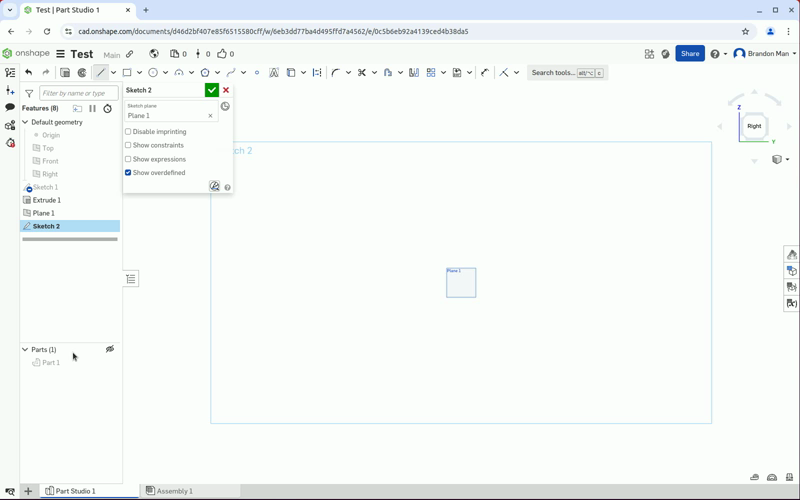
key_down(shift)
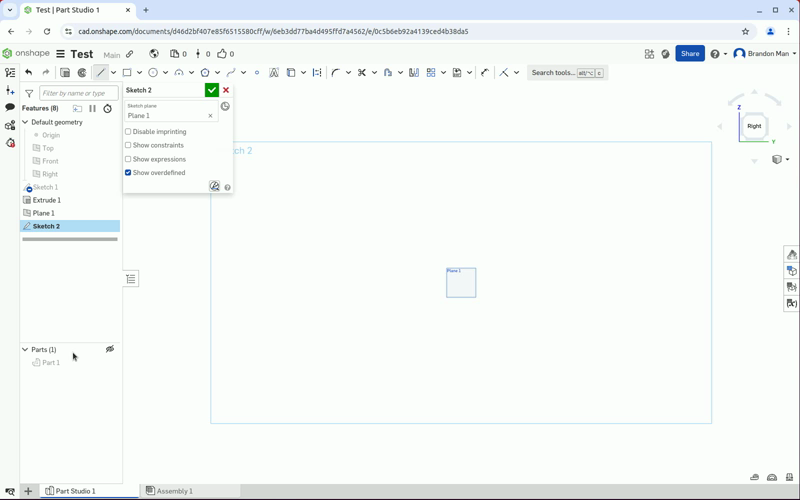
mouse_move(460, 206)
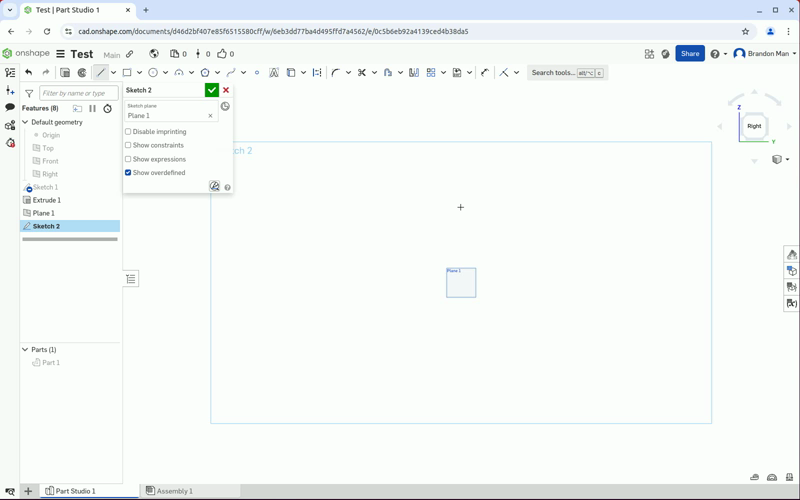
click(460, 206)
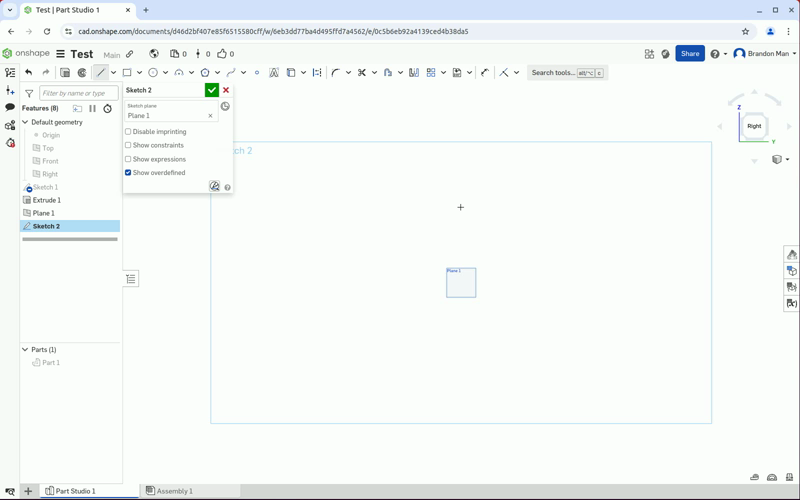
key_up(shift)
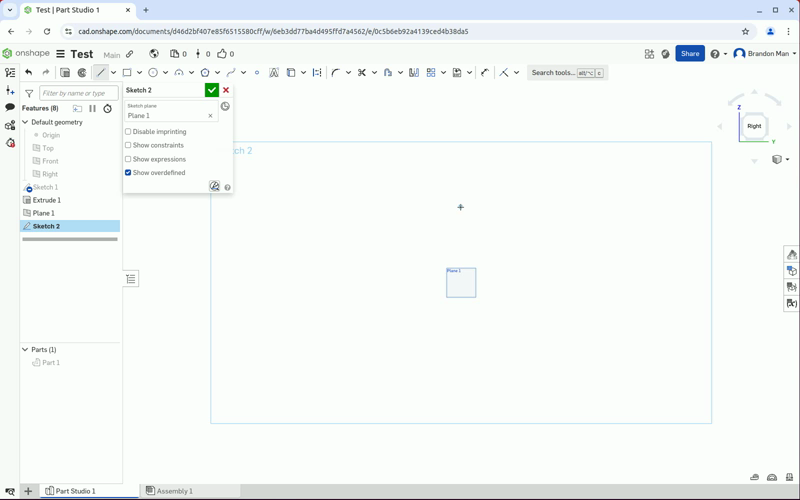
key_down(shift)
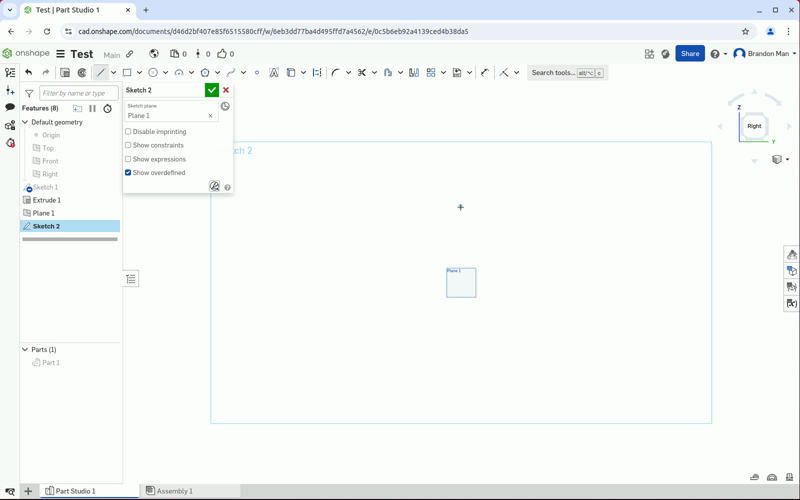
mouse_move(490, 206)
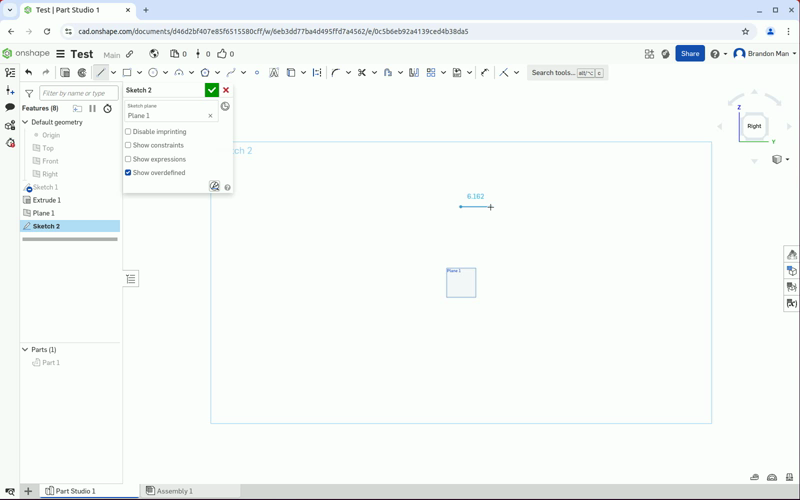
mouse_move(514, 206)
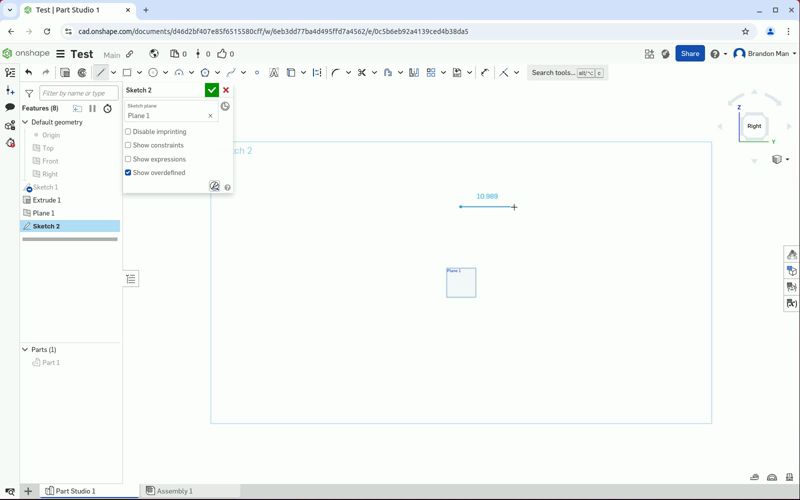
click(514, 206)
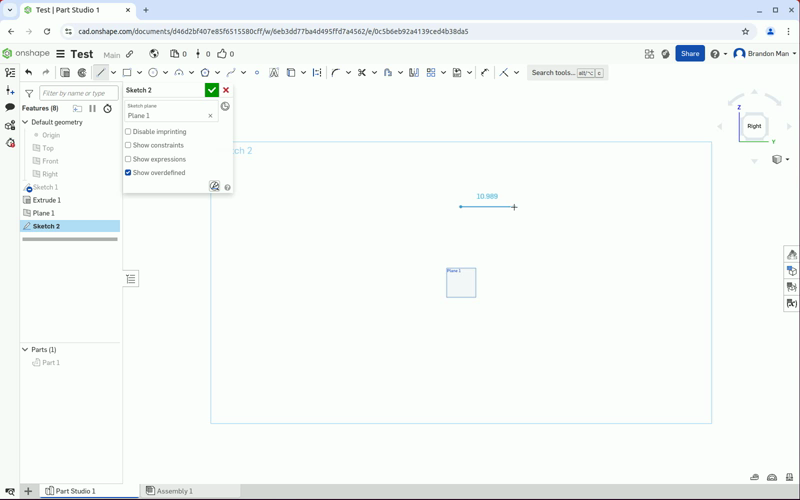
key_up(shift)
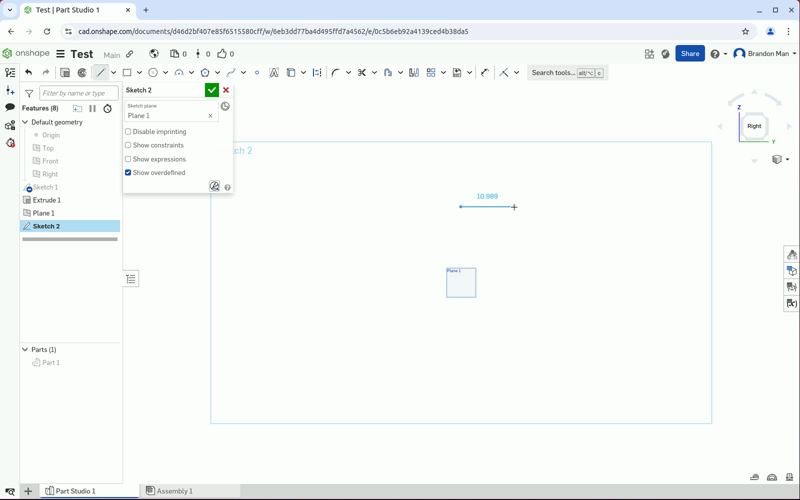
key_down(shift)
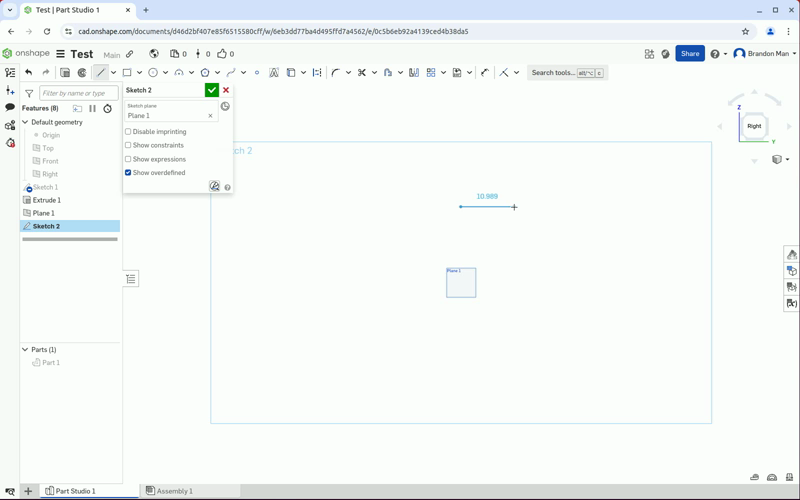
mouse_move(544, 206)
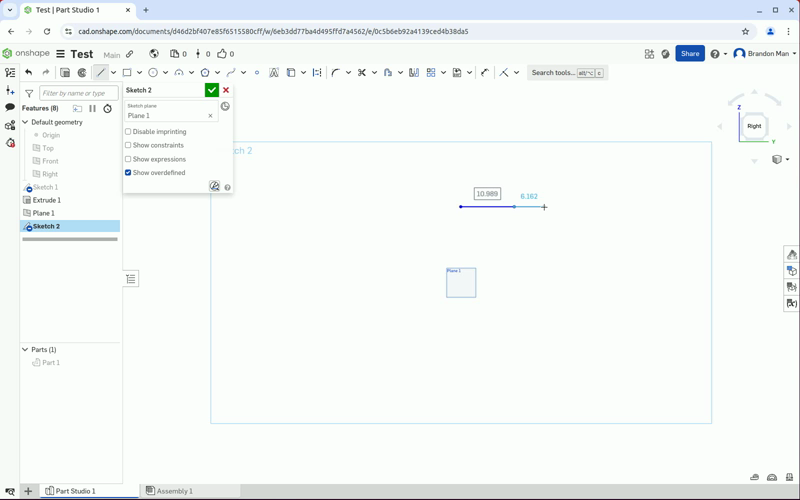
mouse_move(514, 173)
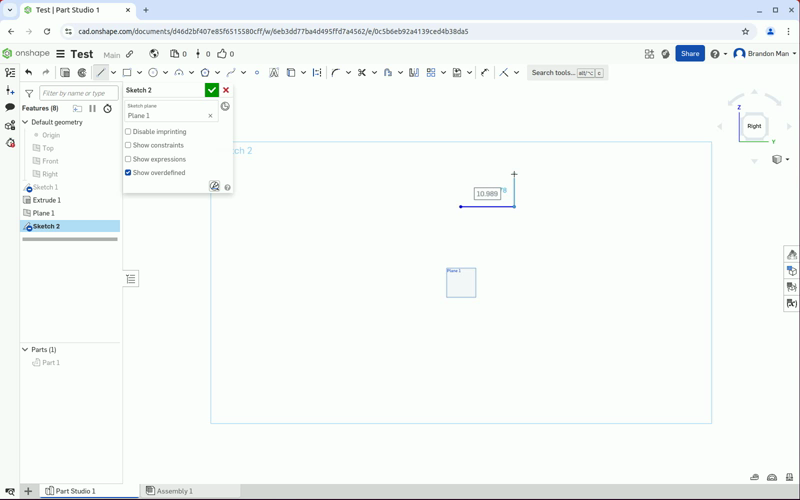
click(514, 173)
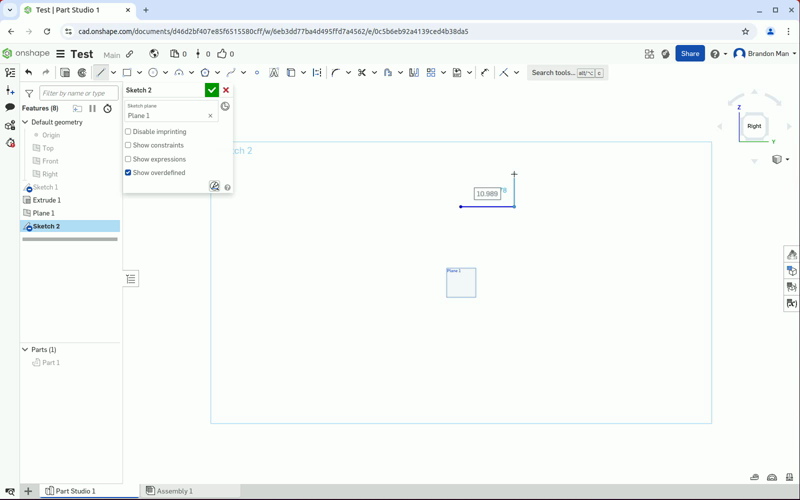
key_up(shift)
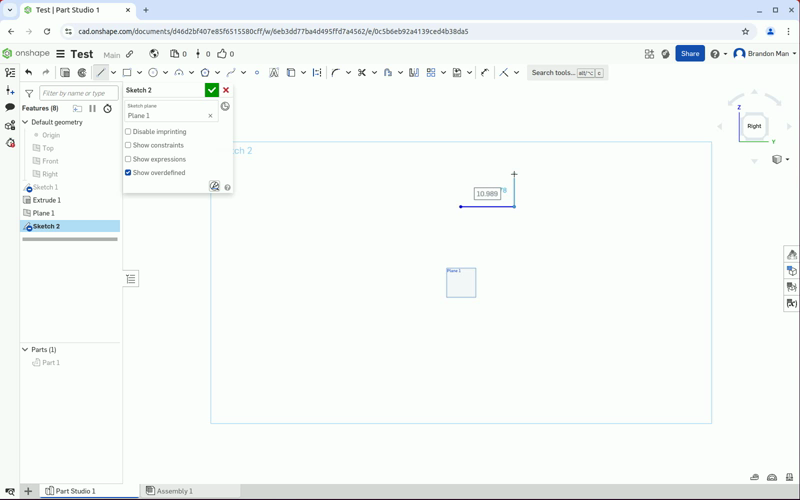
key_down(shift)
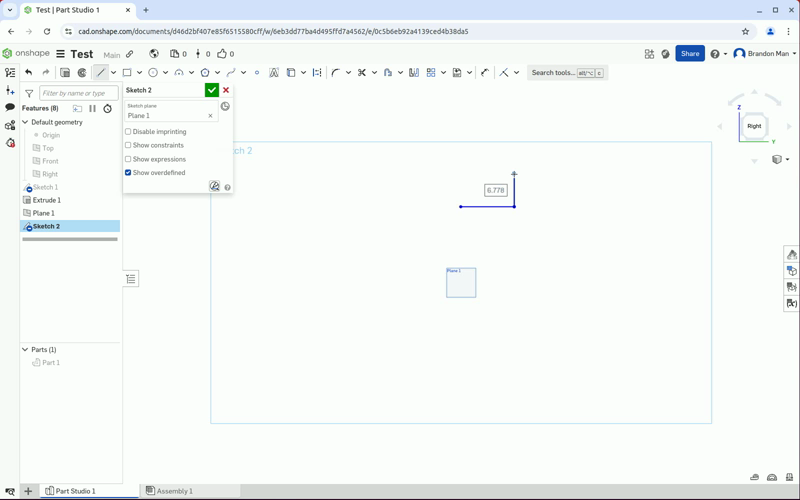
mouse_move(544, 173)
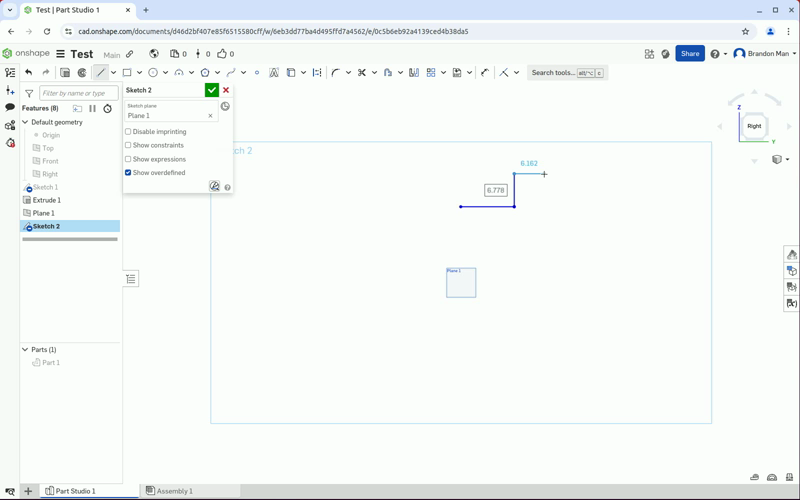
mouse_move(460, 173)
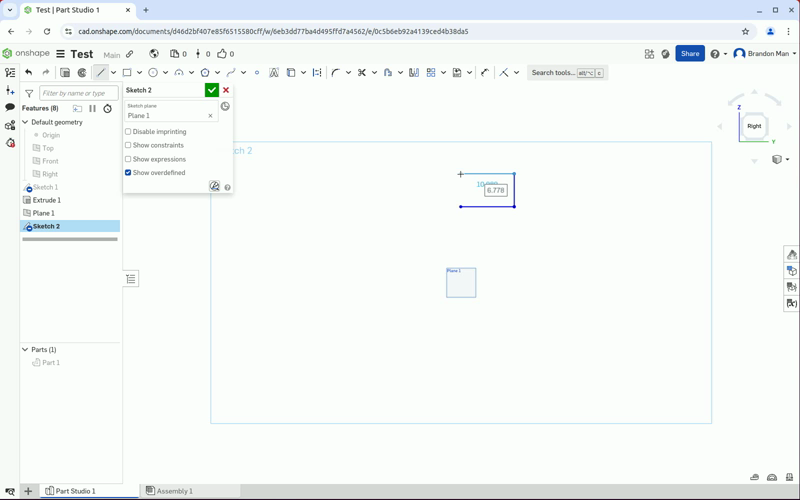
click(460, 173)
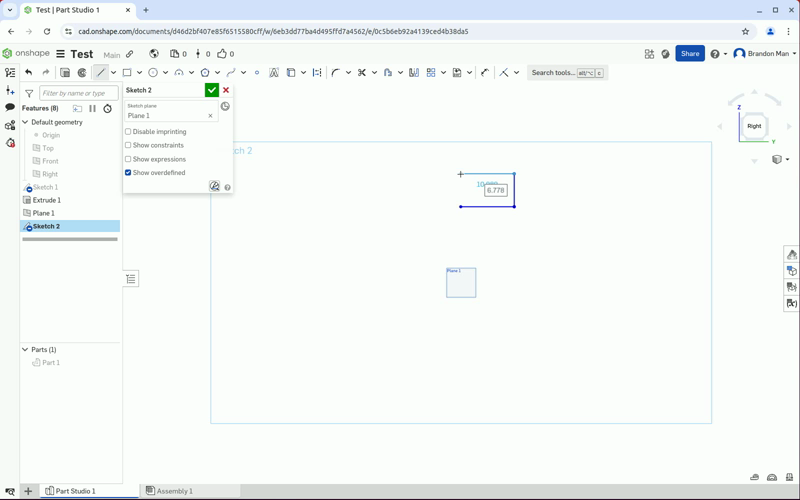
key_up(shift)
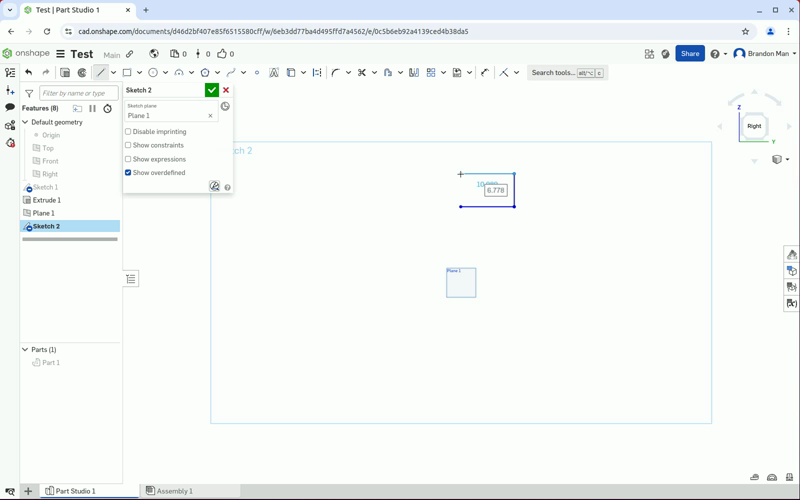
mouse_move(490, 173)
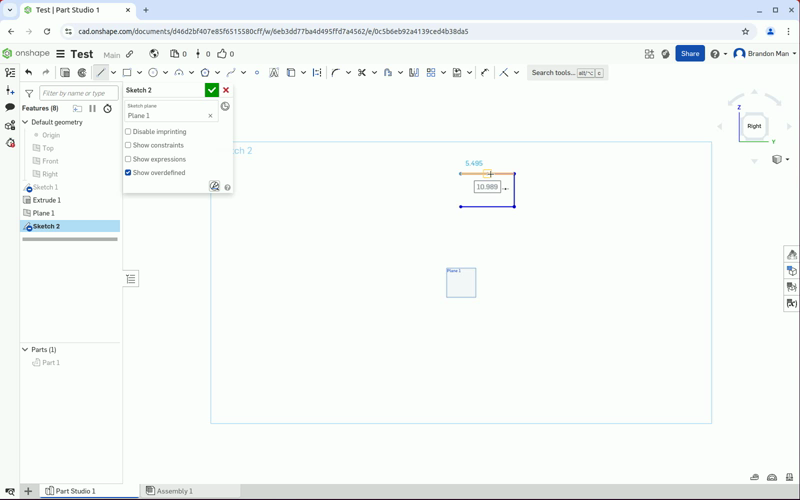
key_down(shift)
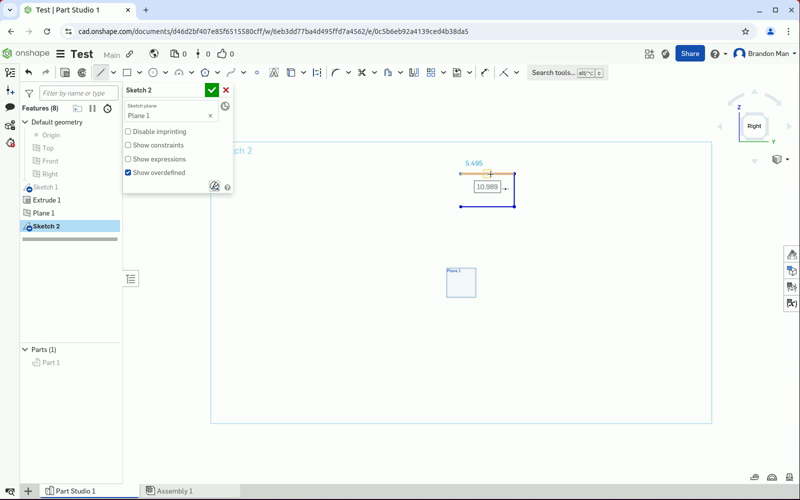
mouse_move(460, 206)
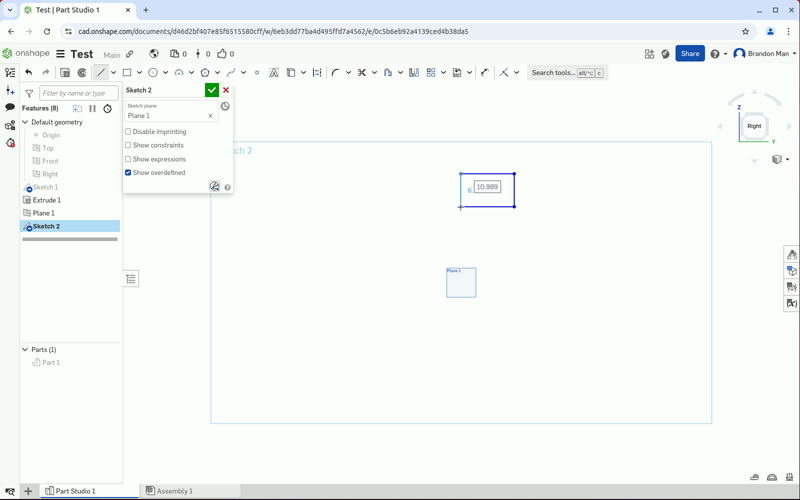
key_up(shift)
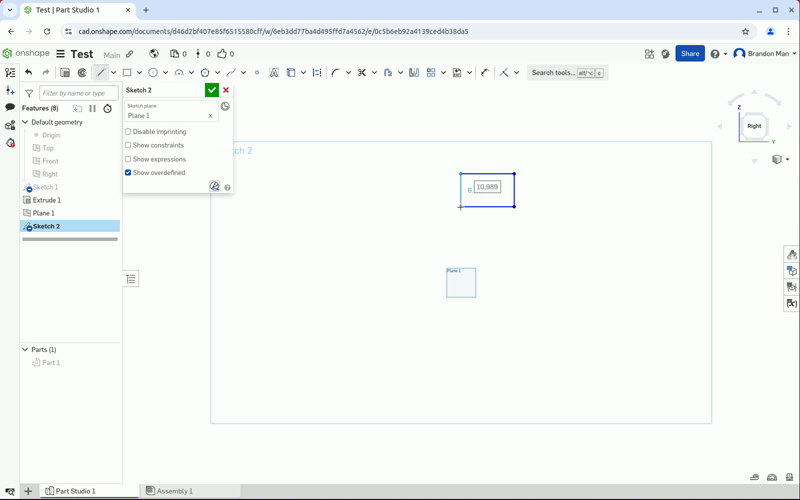
click(460, 206)
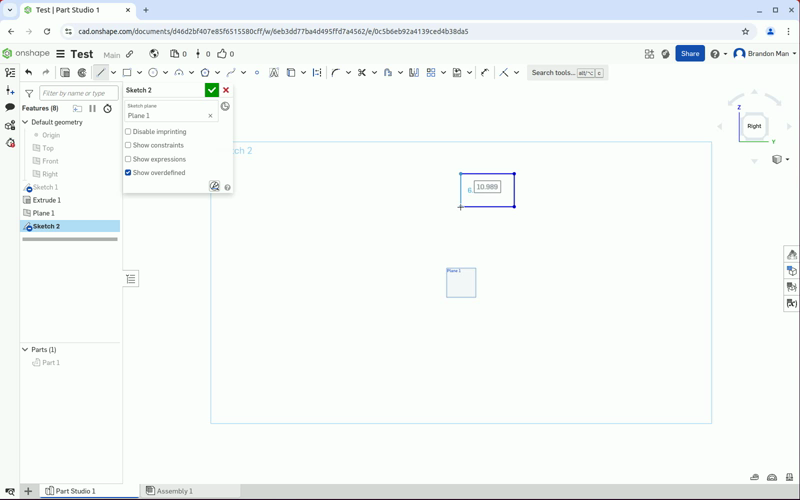
key(esc)
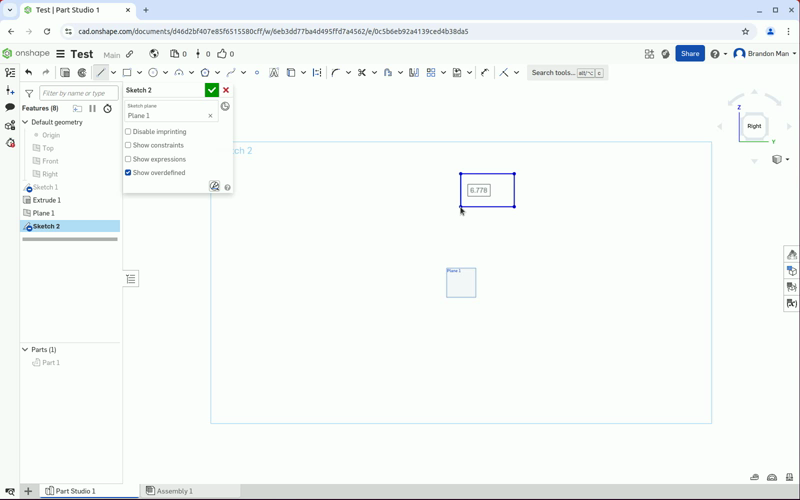
mouse_move(488, 198)
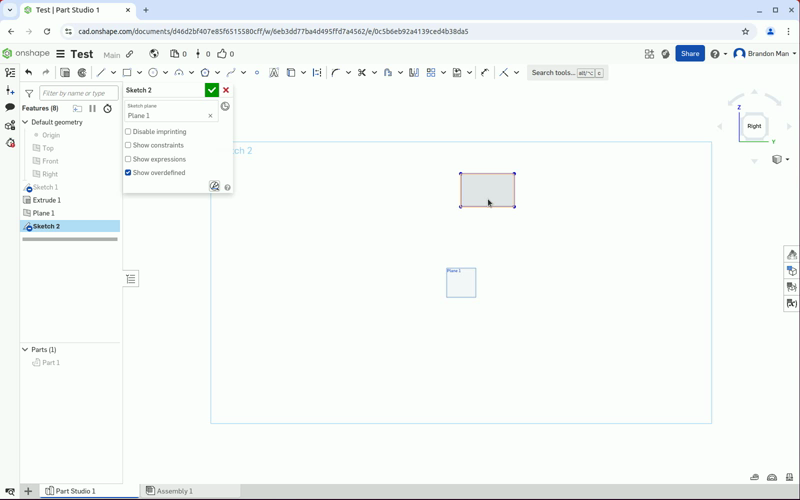
scroll(6)
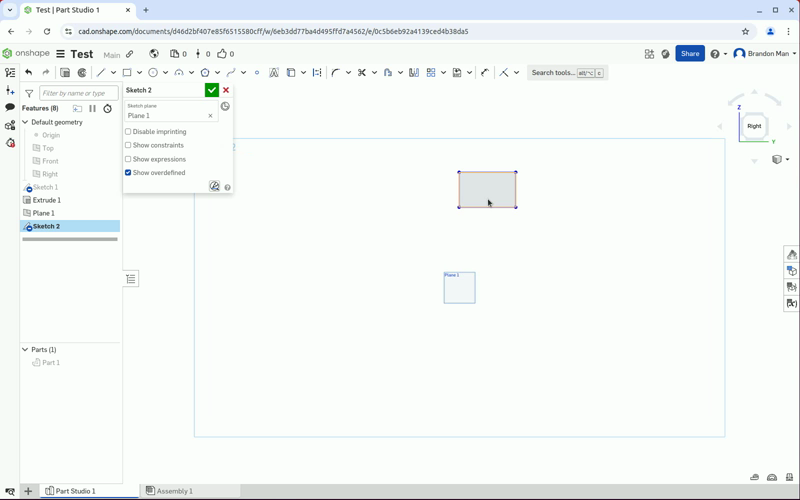
scroll(6)
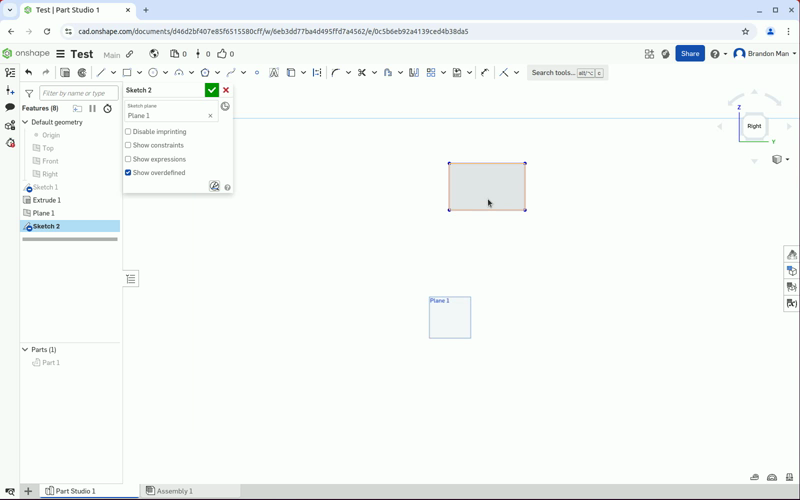
scroll(6)
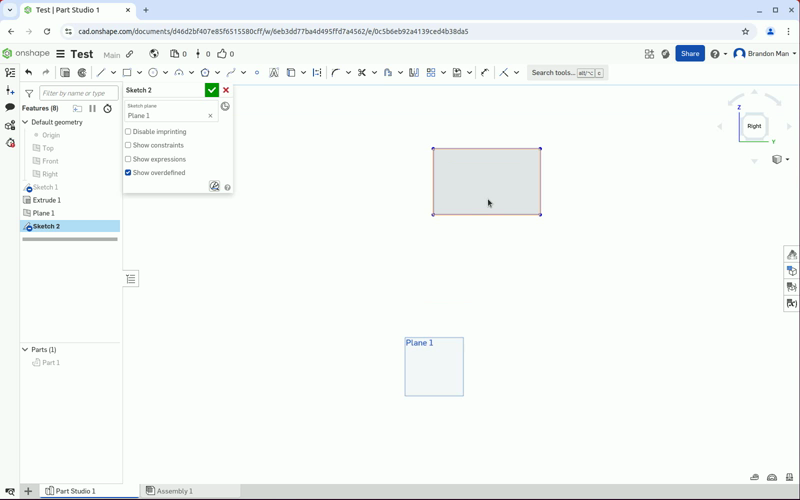
scroll(6)
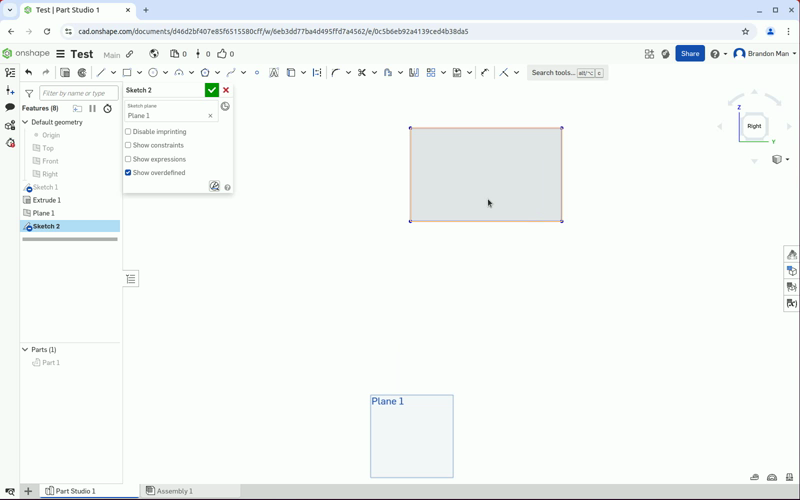
scroll(6)
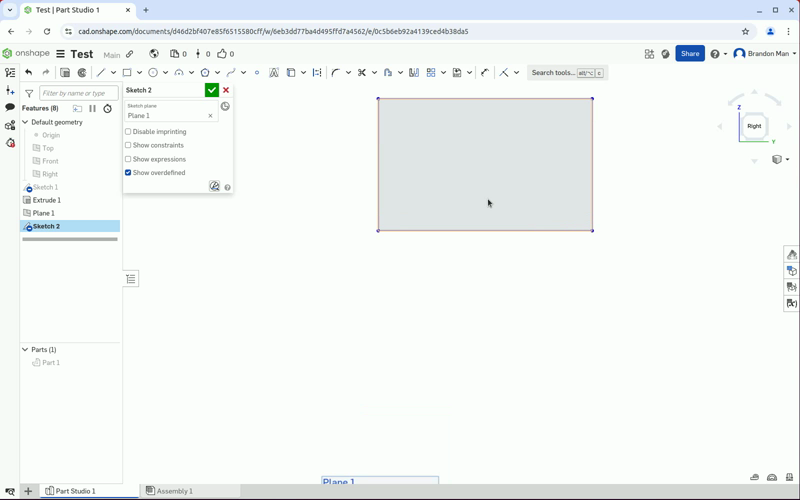
scroll(6)
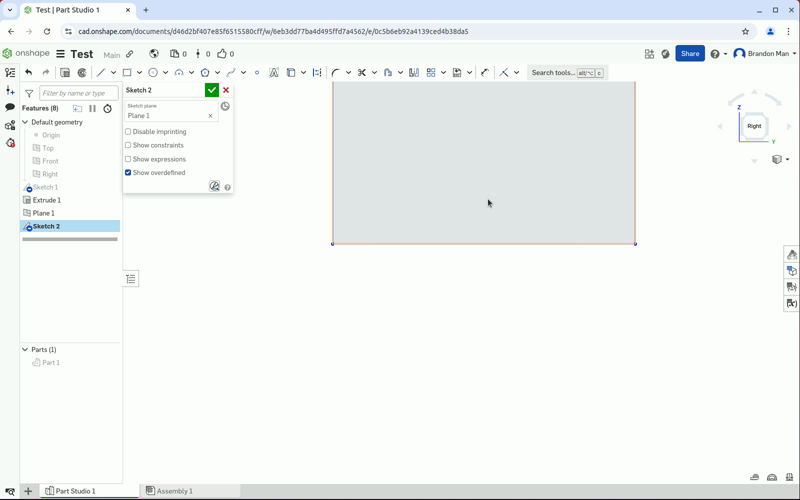
scroll(6)
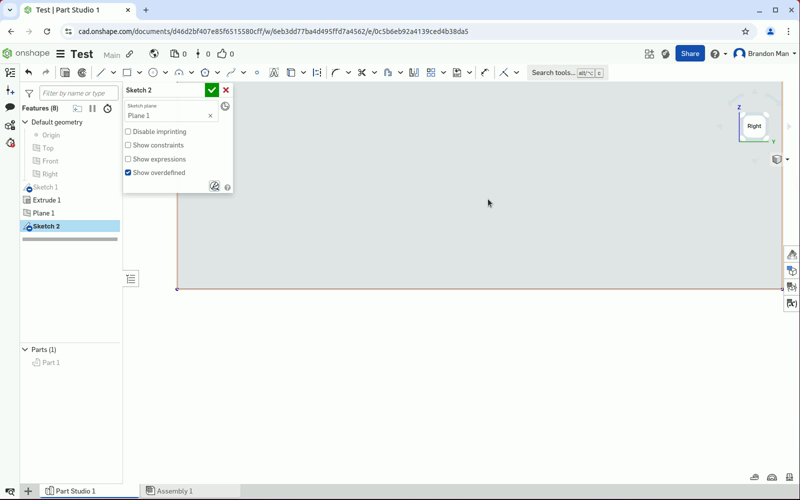
click(488, 198)
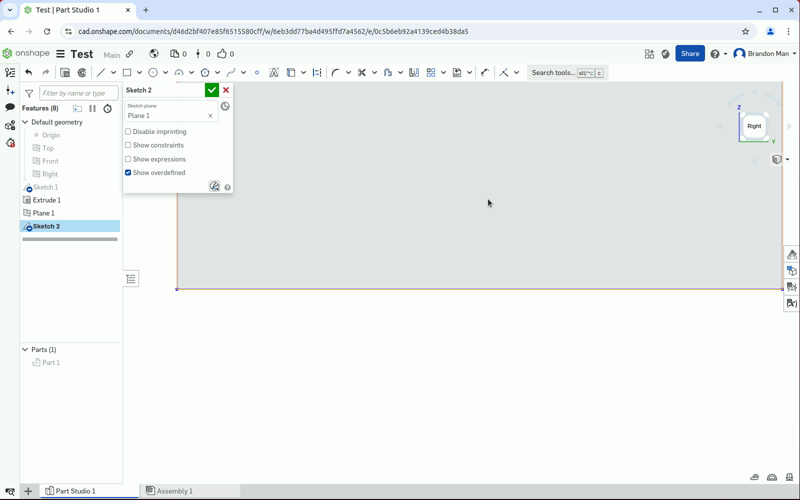
scroll(-6)
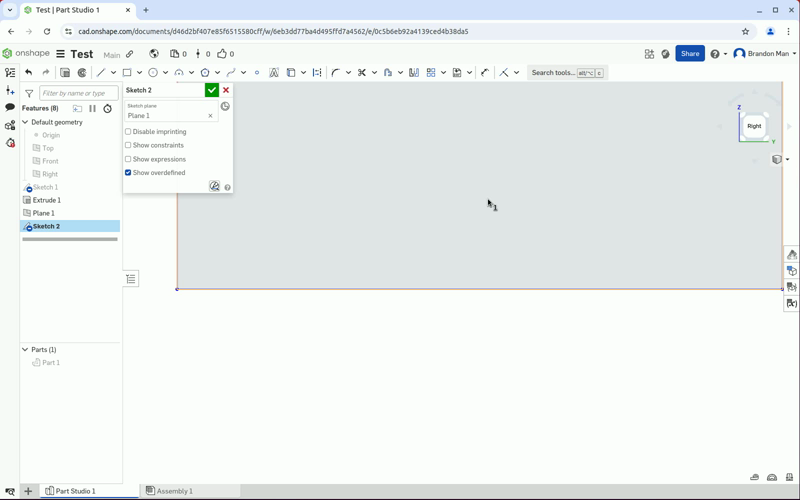
scroll(-6)
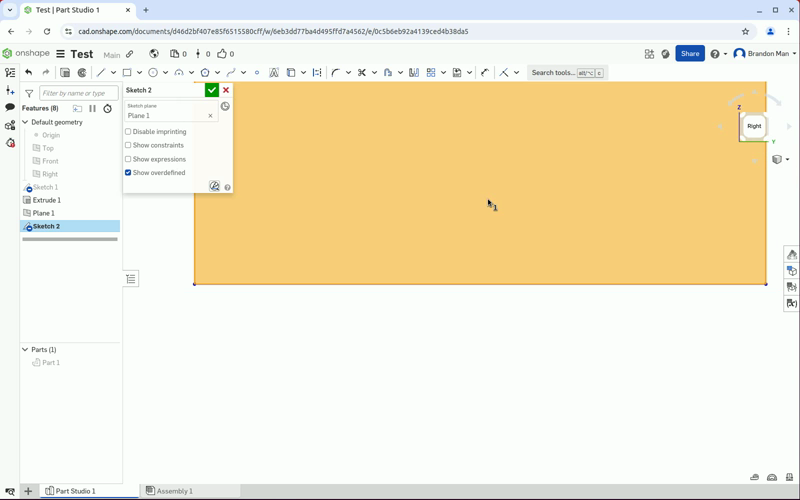
scroll(-6)
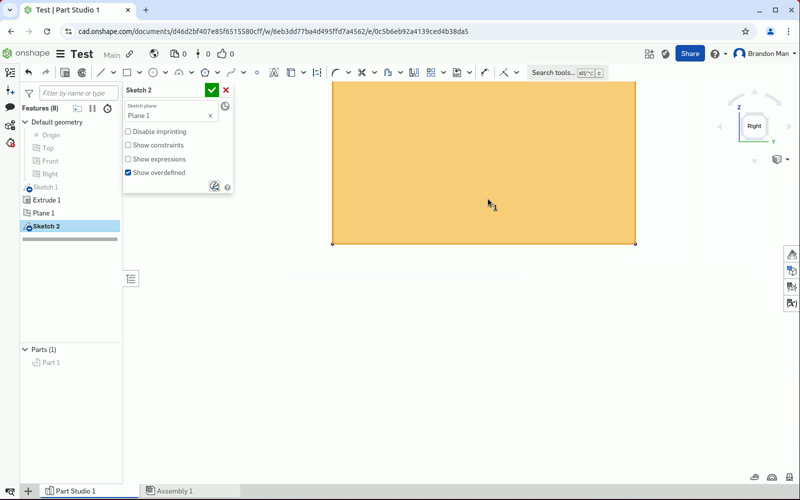
scroll(-6)
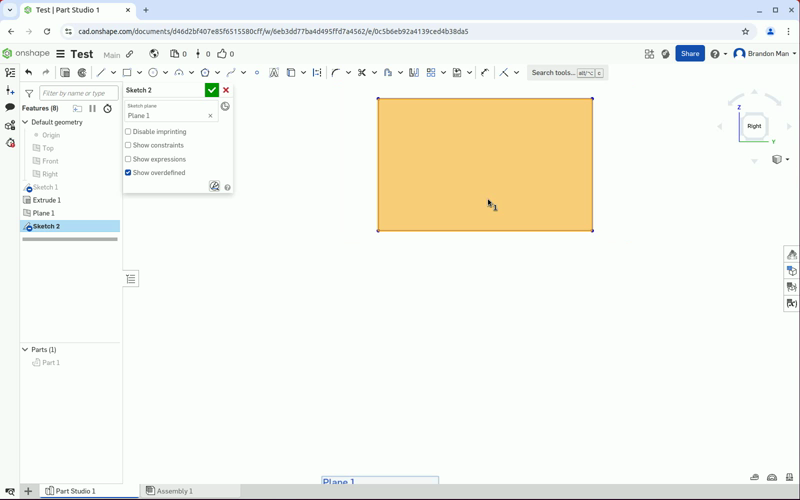
scroll(-6)
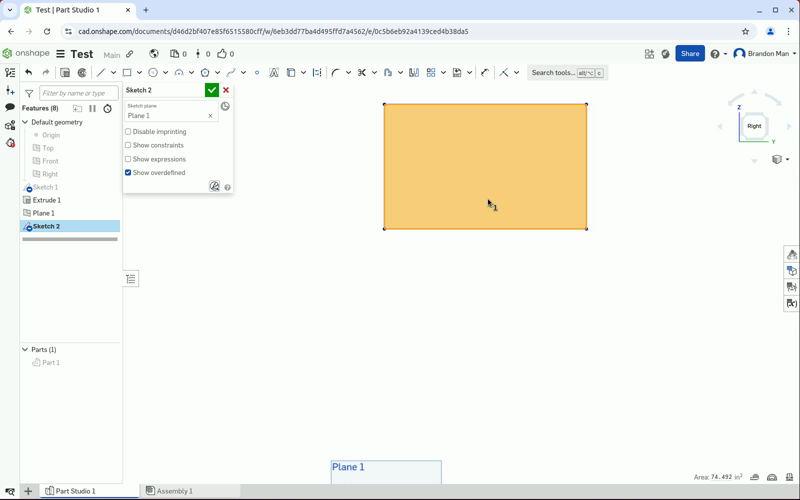
scroll(-6)
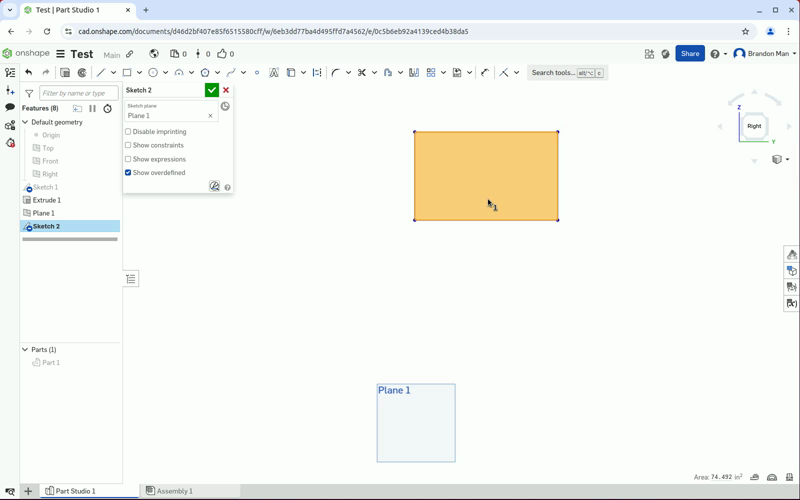
scroll(-6)
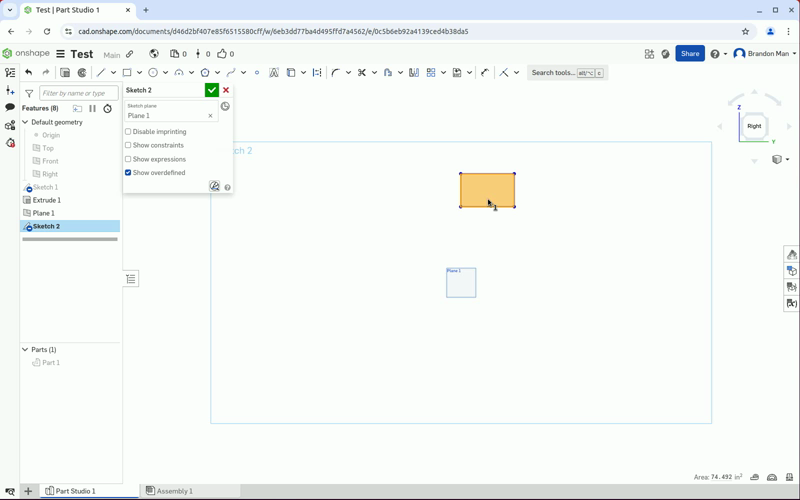
mouse_move(73, 352)
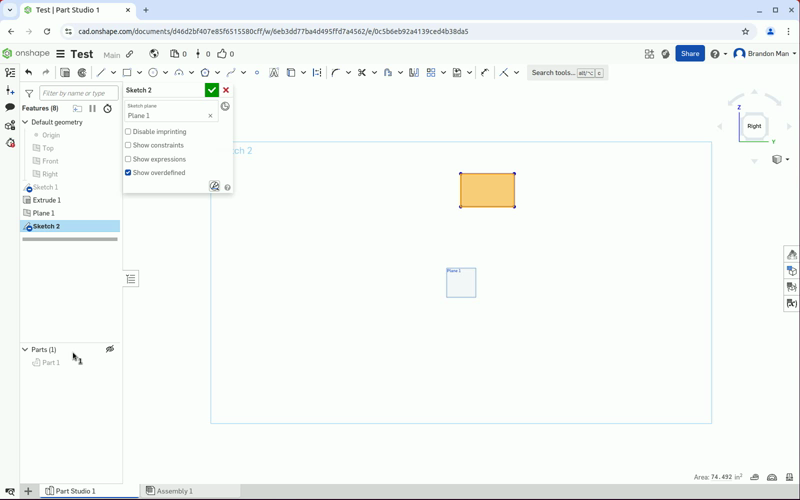
key(shift+y)
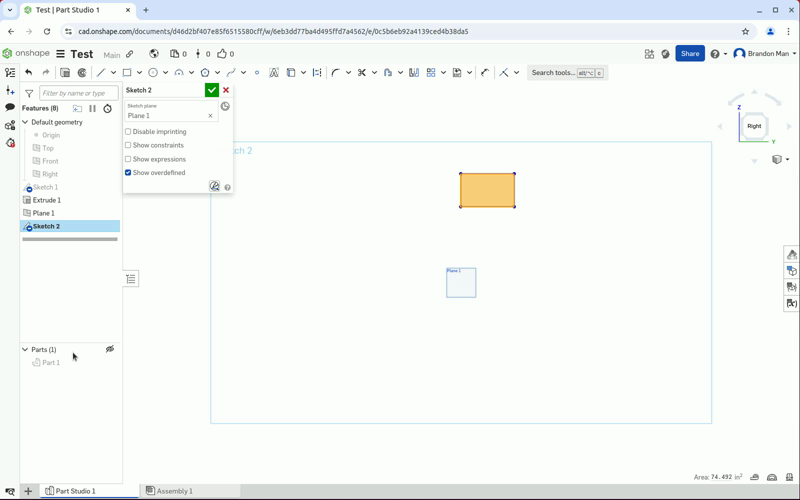
key(shift+e)
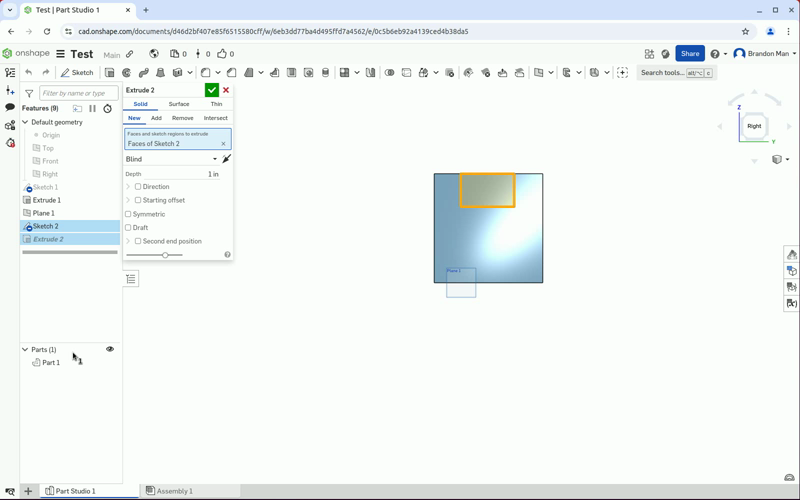
mouse_move(143, 106)
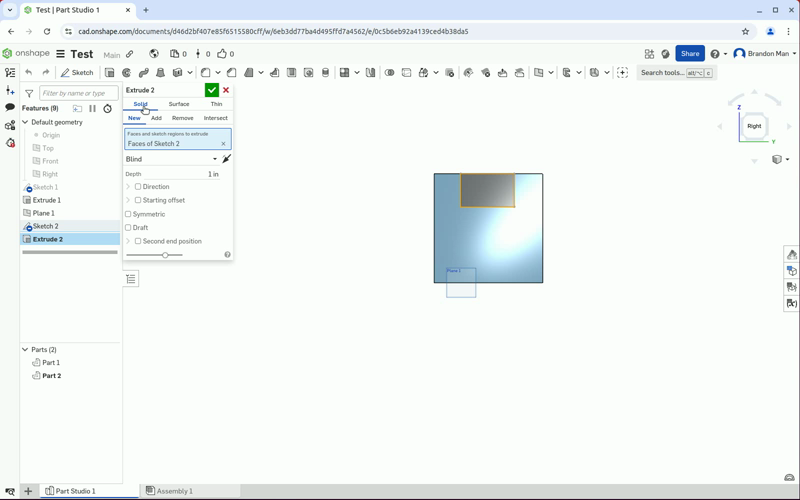
click(143, 106)
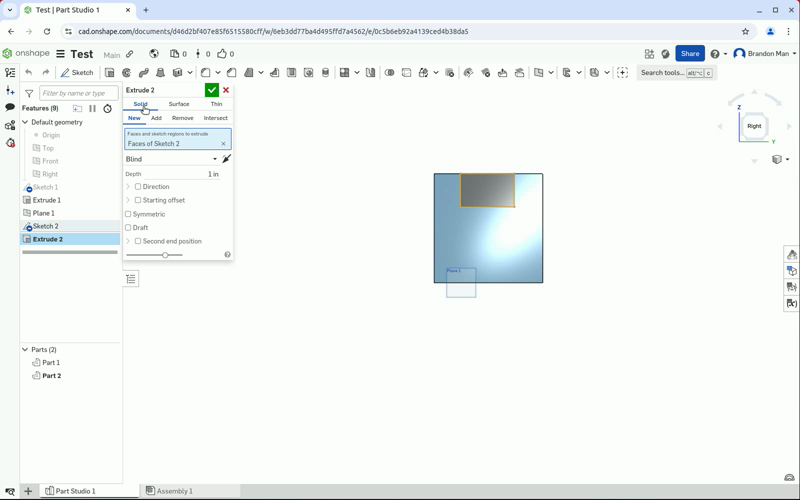
mouse_move(186, 120)
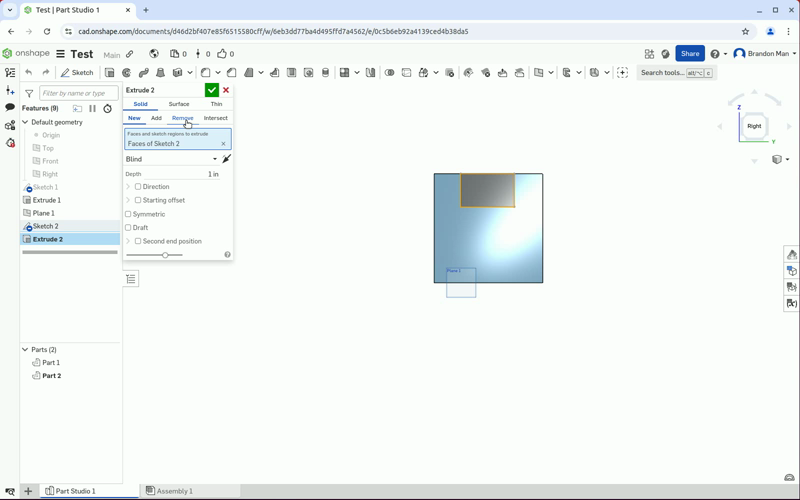
click(186, 120)
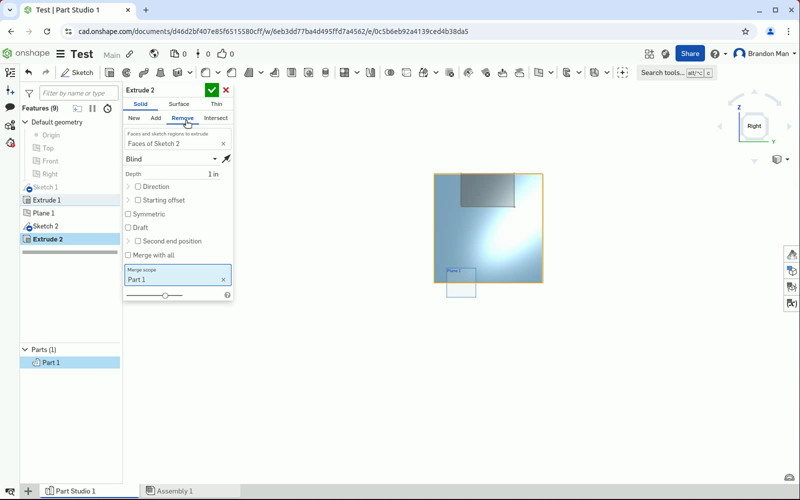
key(tab, 4)
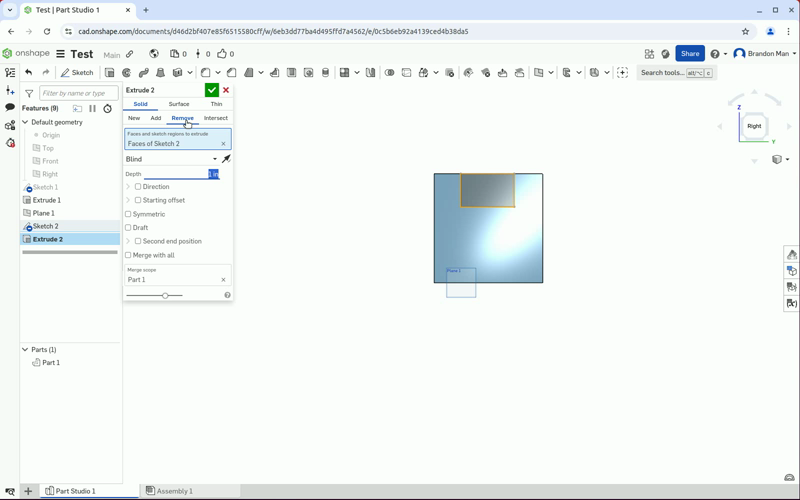
text(29.607)
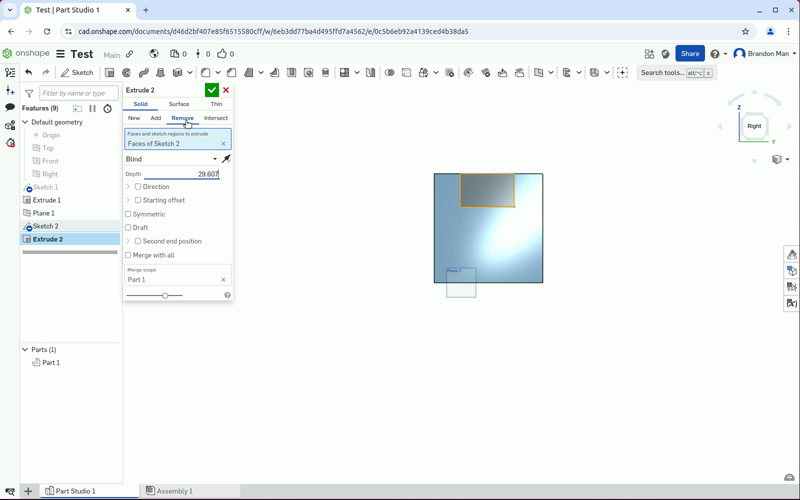
key(tab, 6)
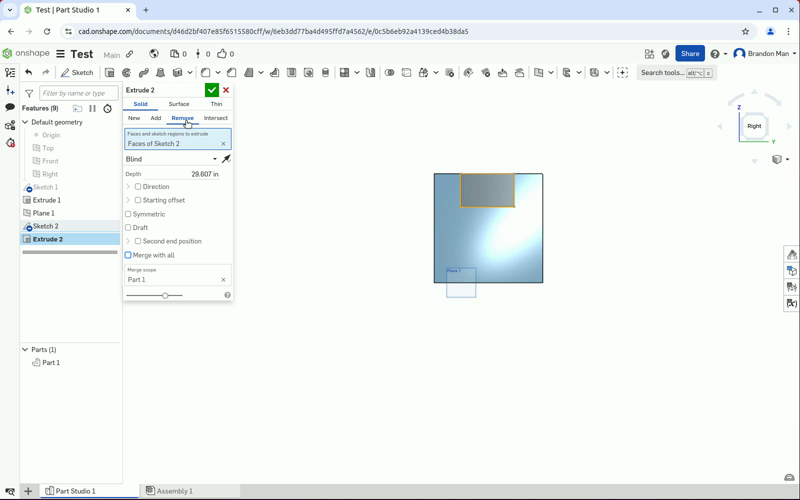
key(space)
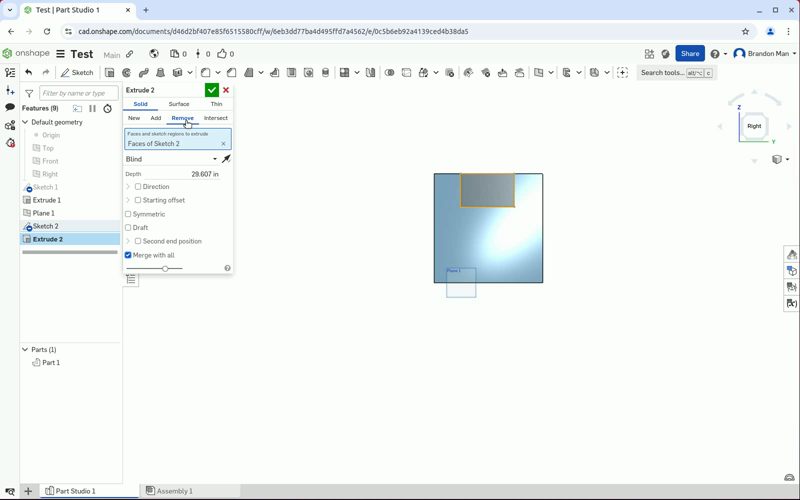
key(enter)
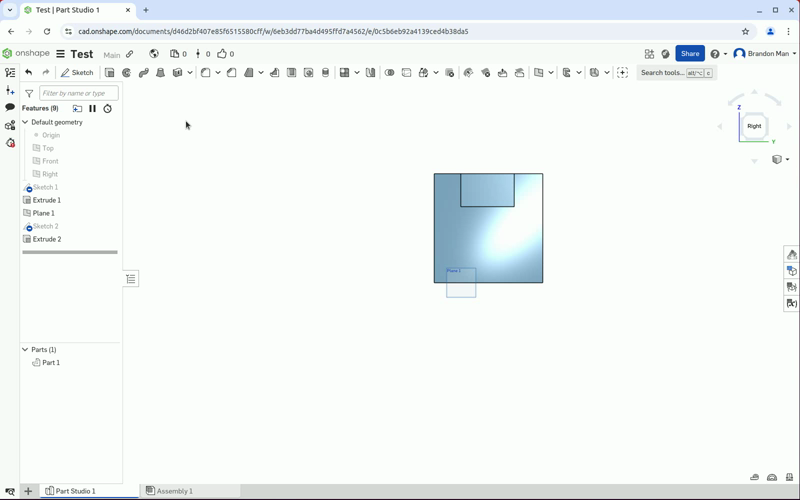
key(shift+h)
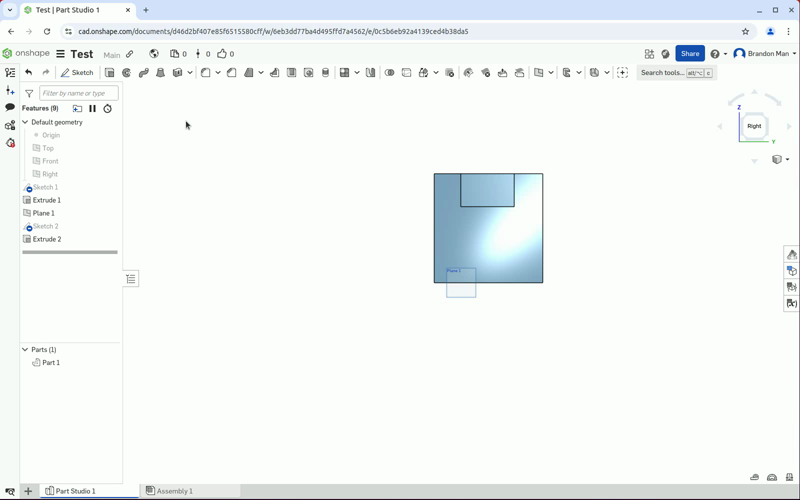
key(shift+h)
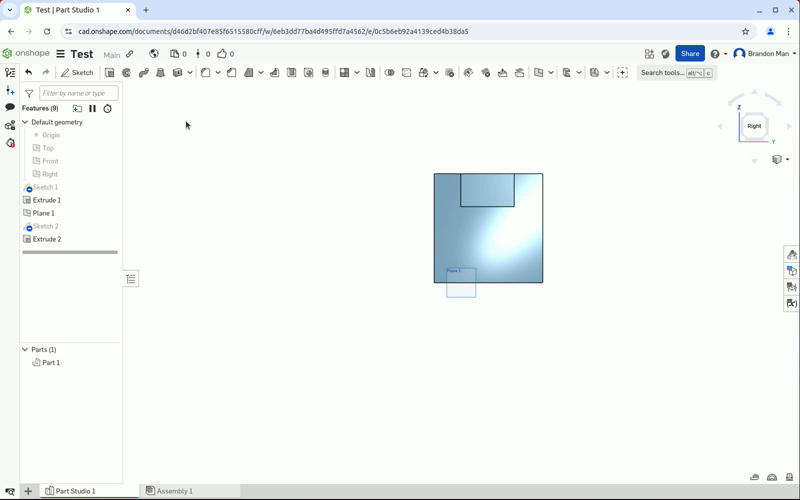
mouse_move(73, 189)
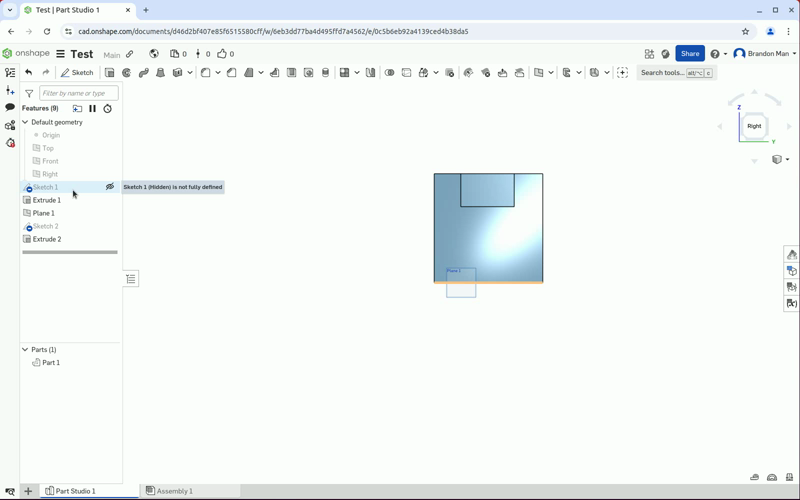
click(73, 189)
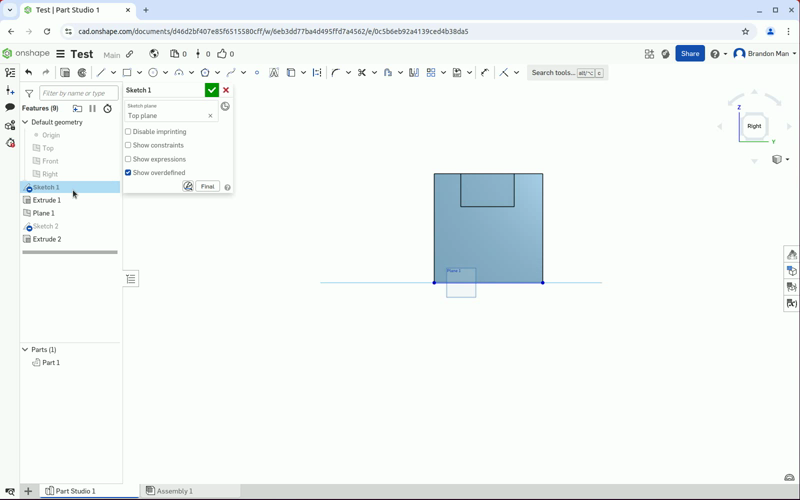
mouse_move(229, 92)
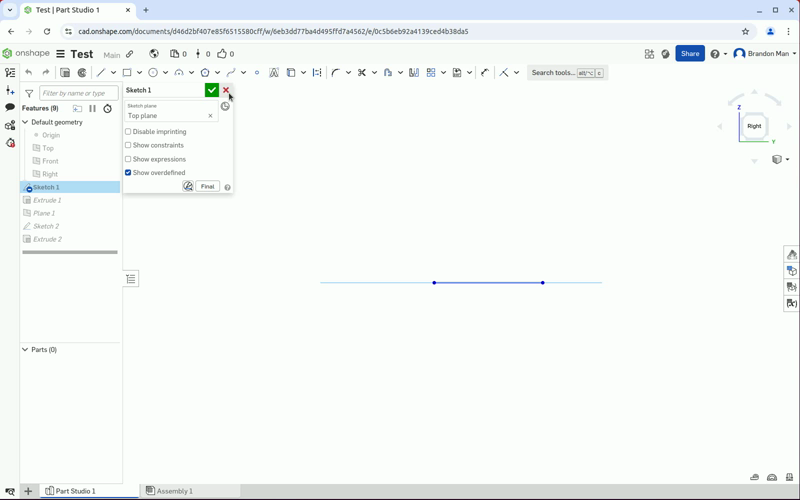
click(229, 92)
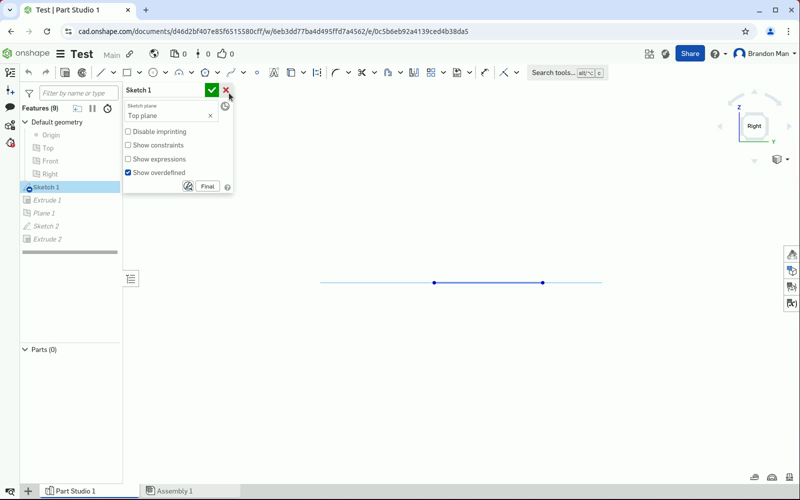
key(shift+s)
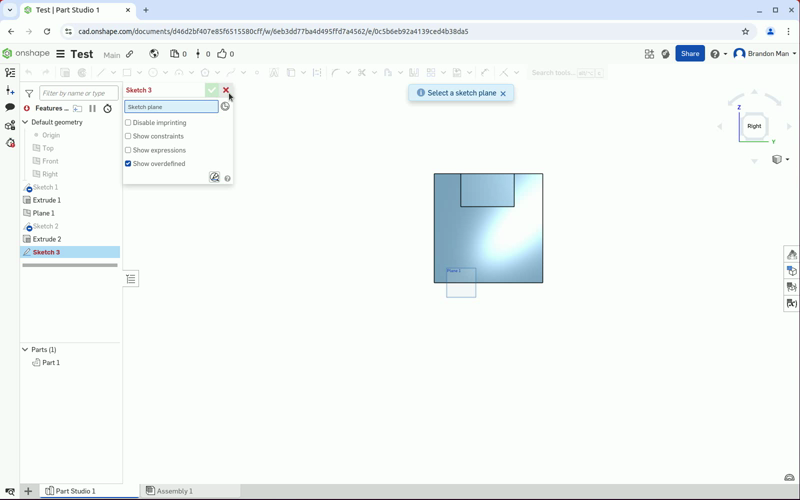
mouse_move(73, 215)
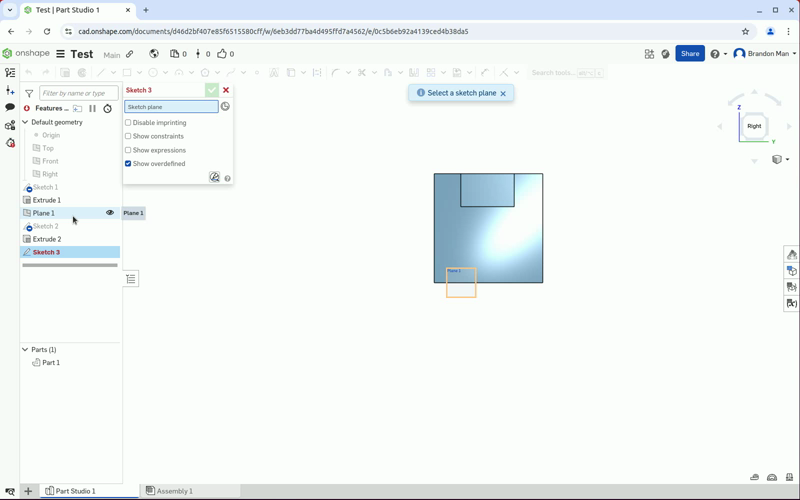
click(73, 215)
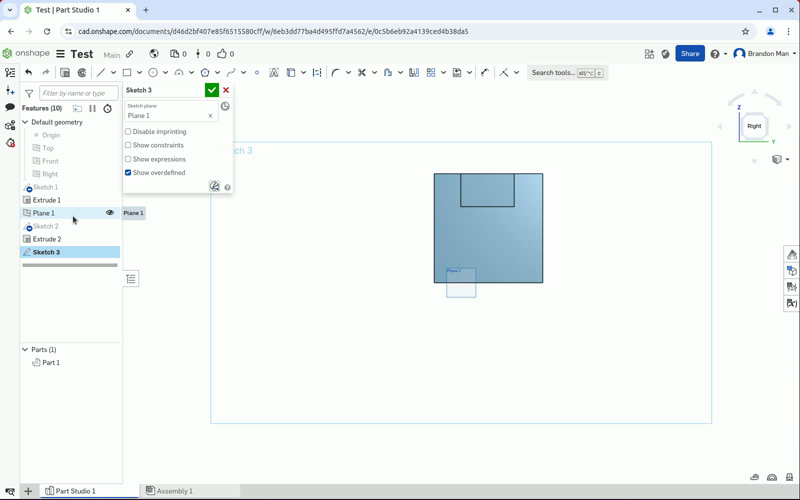
mouse_move(73, 352)
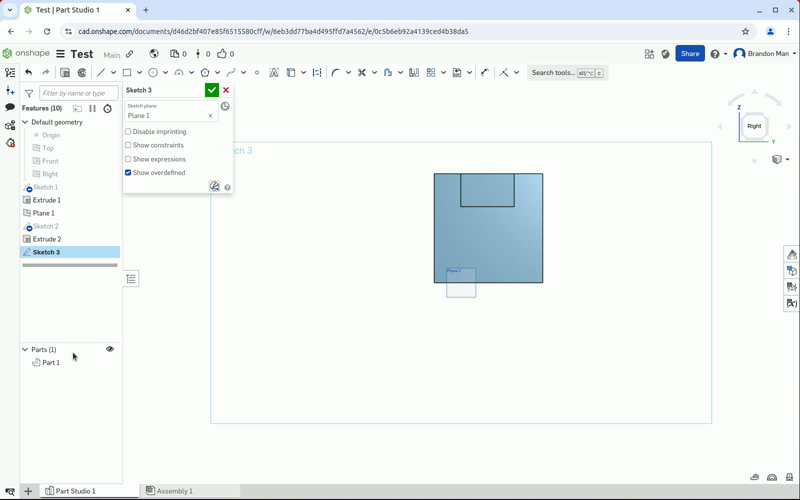
key(y)
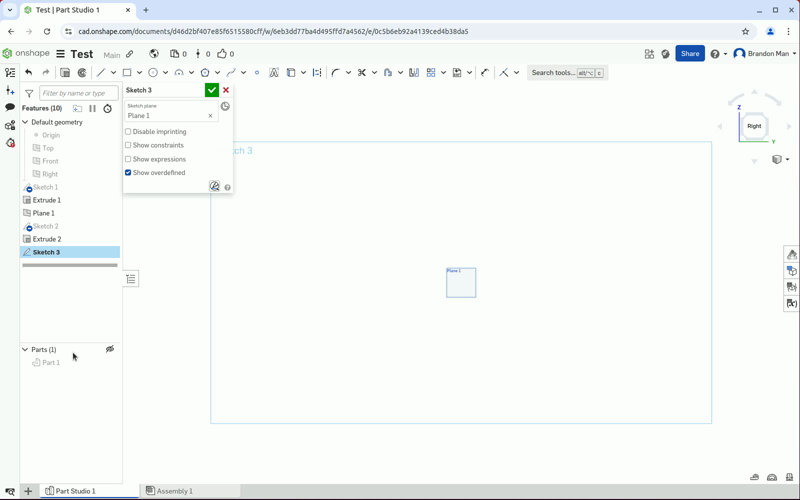
key(c)
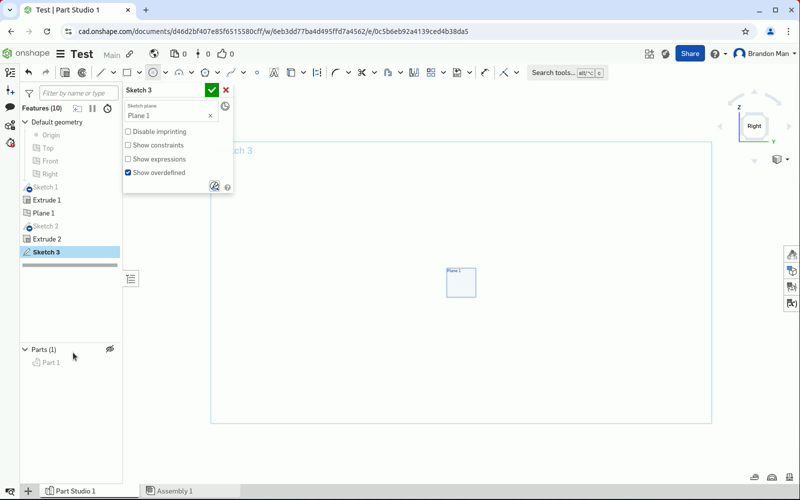
key_down(shift)
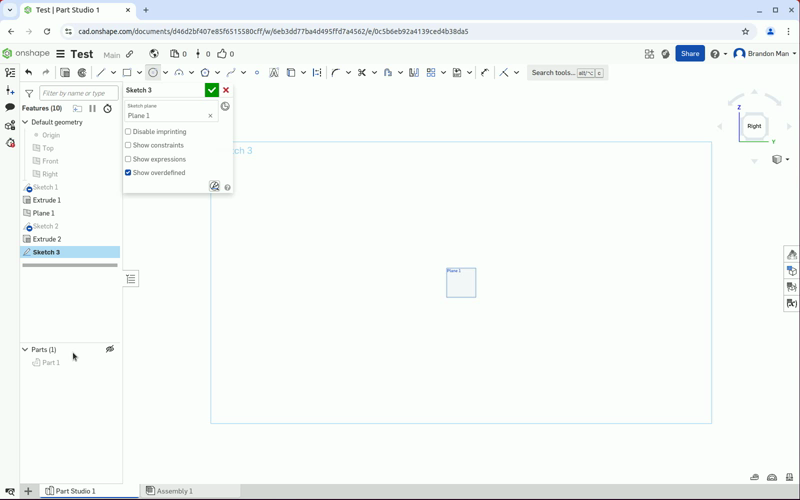
mouse_move(488, 246)
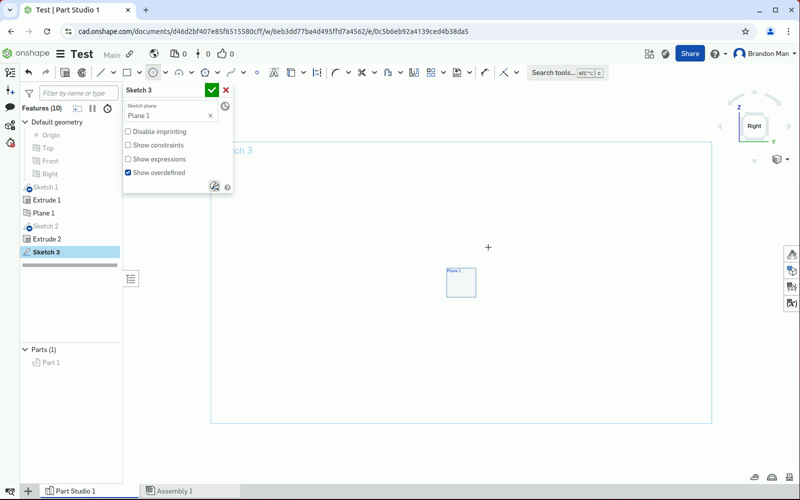
click(488, 246)
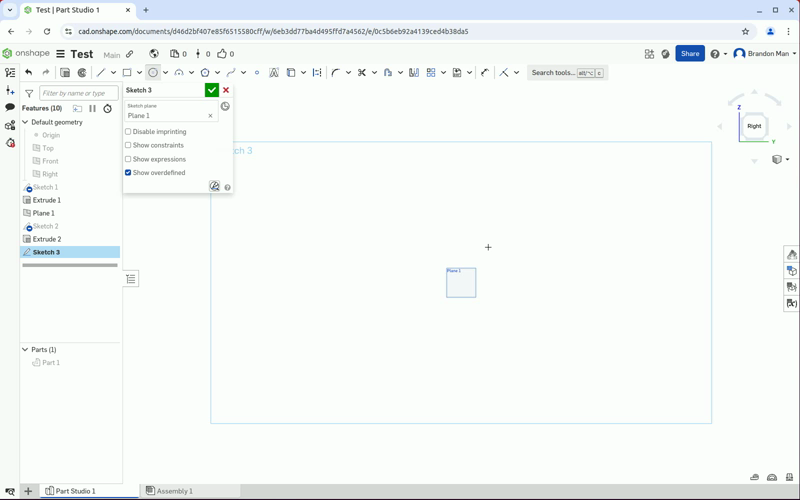
key_up(shift)
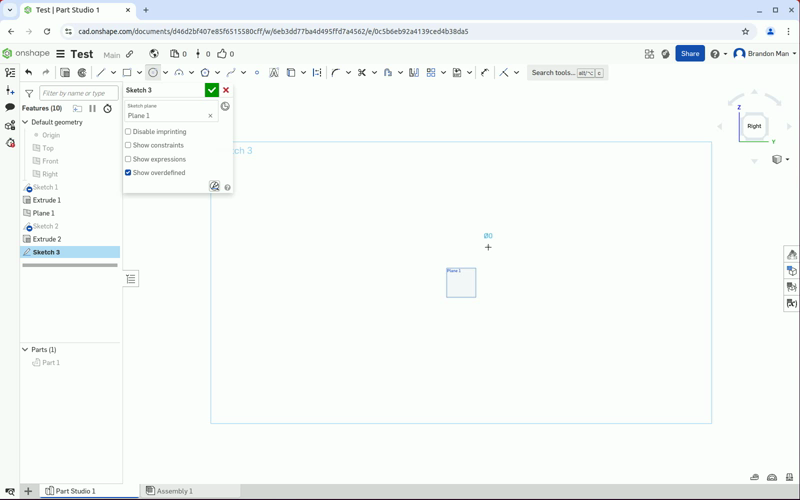
mouse_move(501, 246)
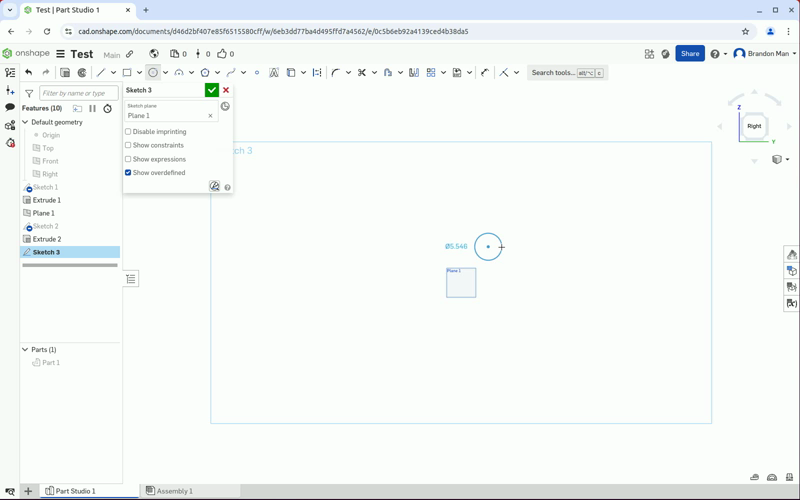
click(501, 246)
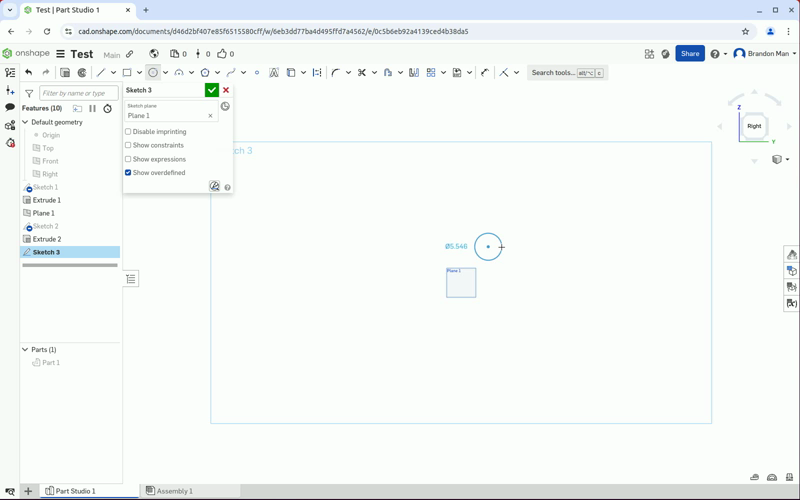
key(esc)
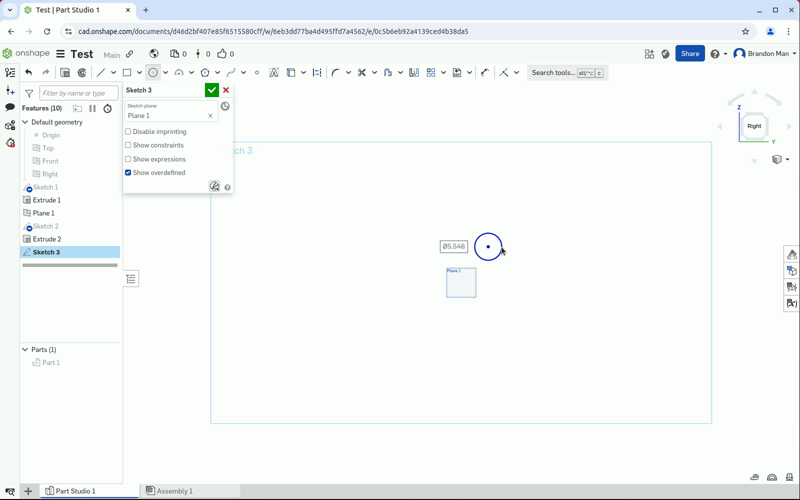
mouse_move(488, 245)
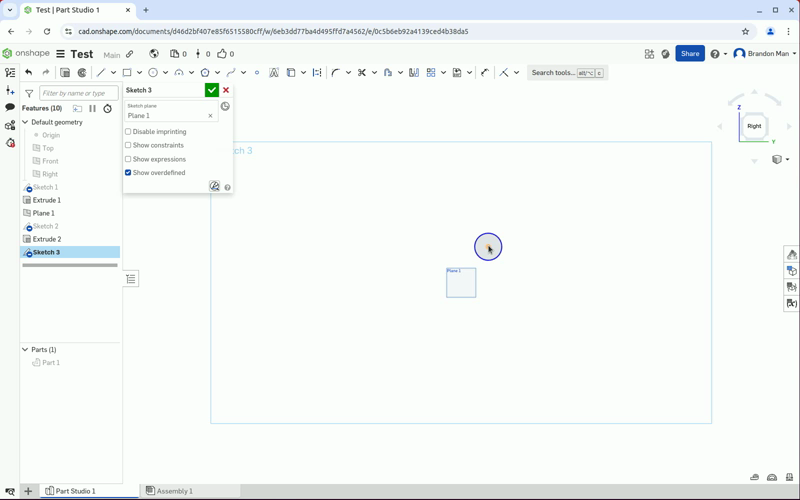
scroll(6)
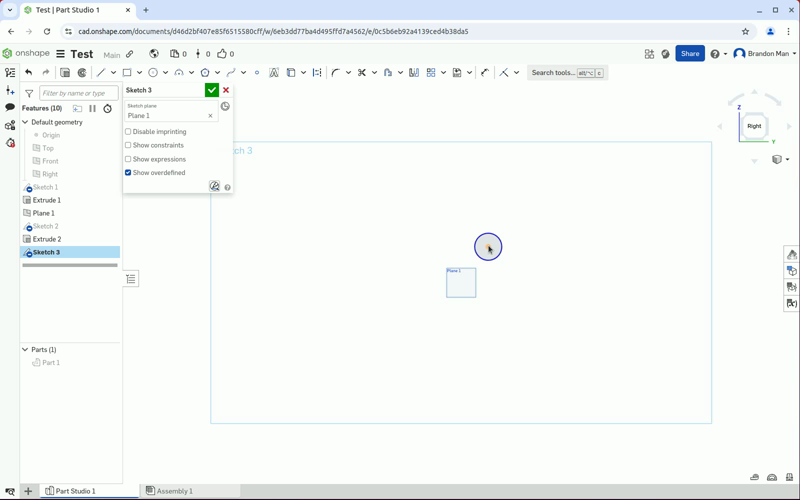
scroll(6)
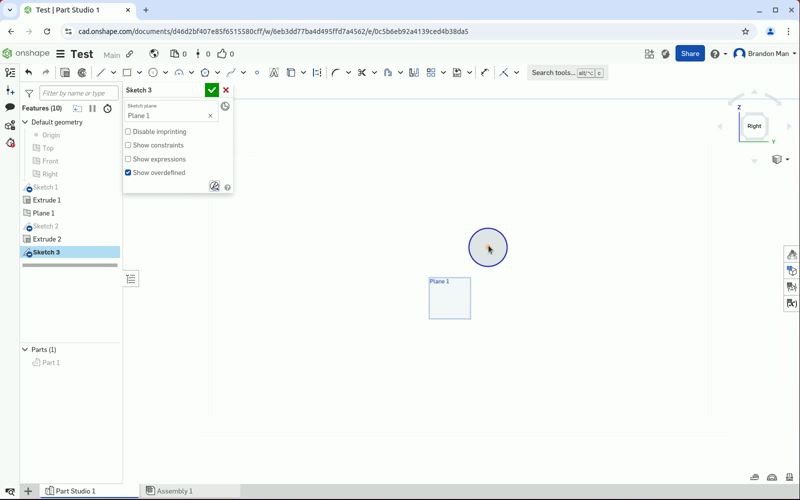
scroll(6)
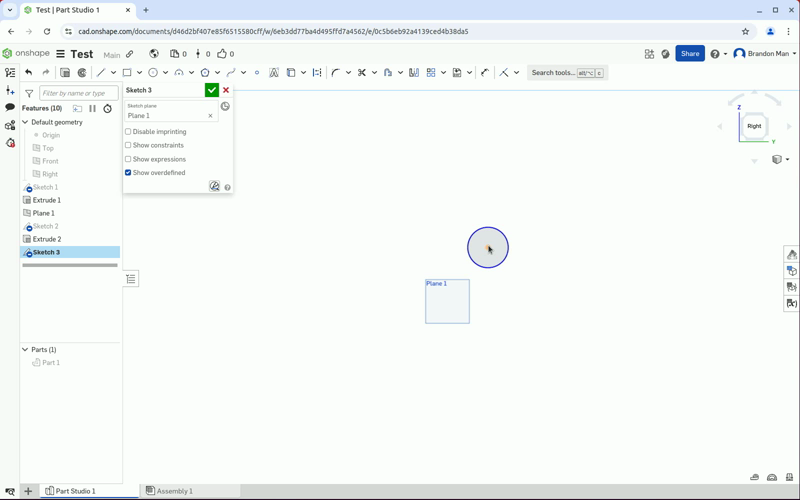
scroll(6)
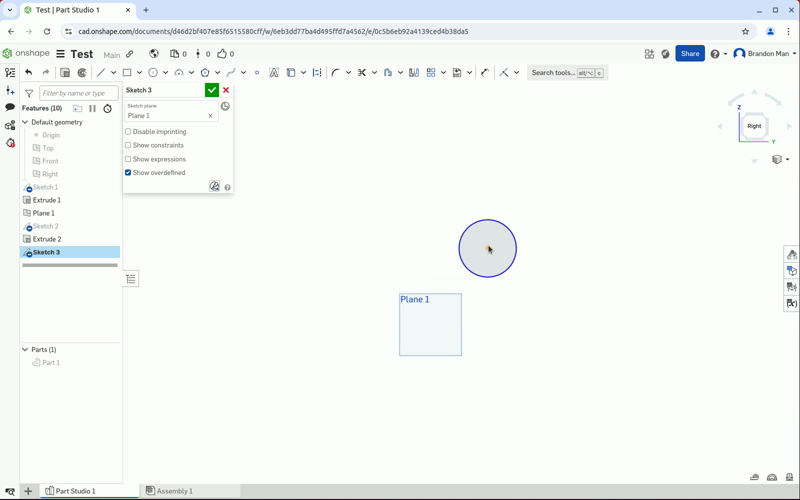
scroll(6)
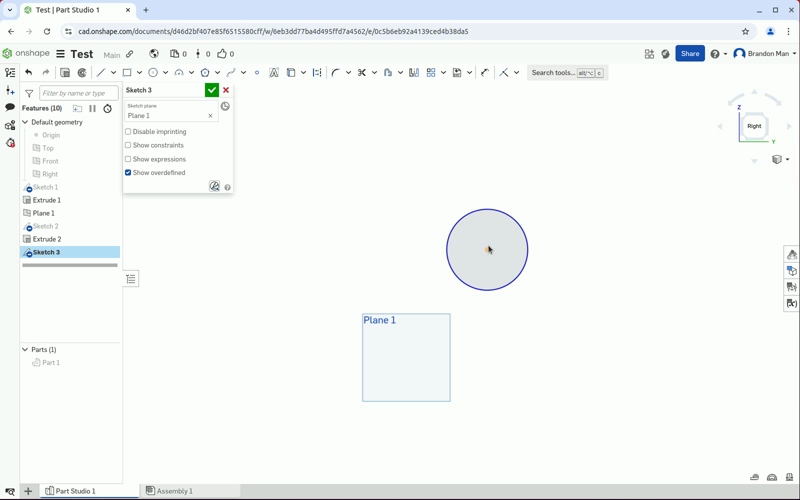
scroll(6)
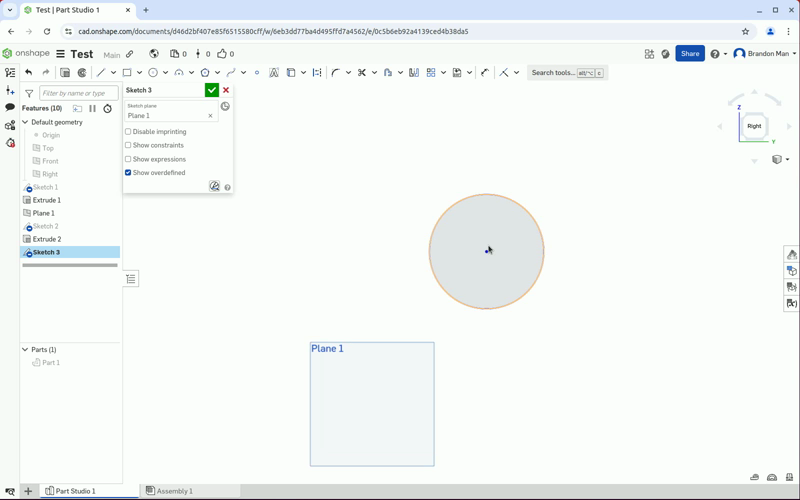
scroll(6)
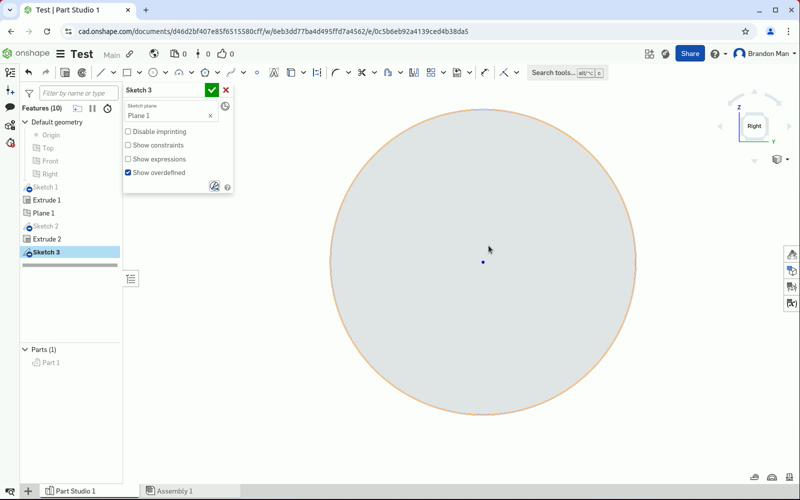
click(488, 245)
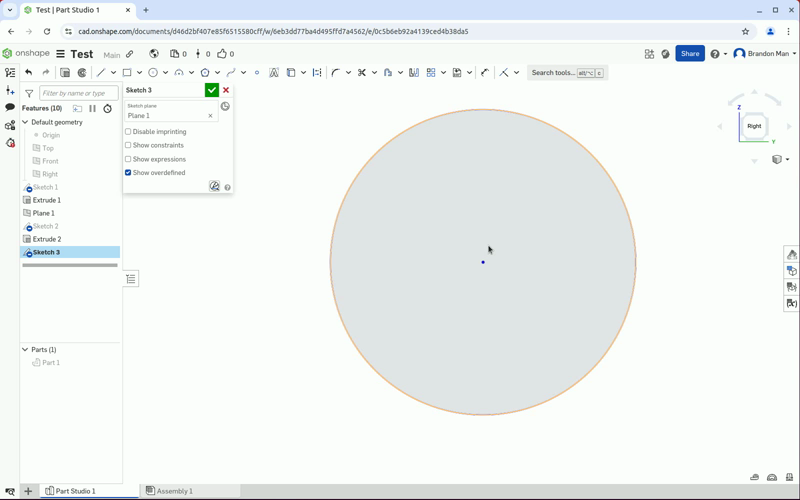
scroll(-6)
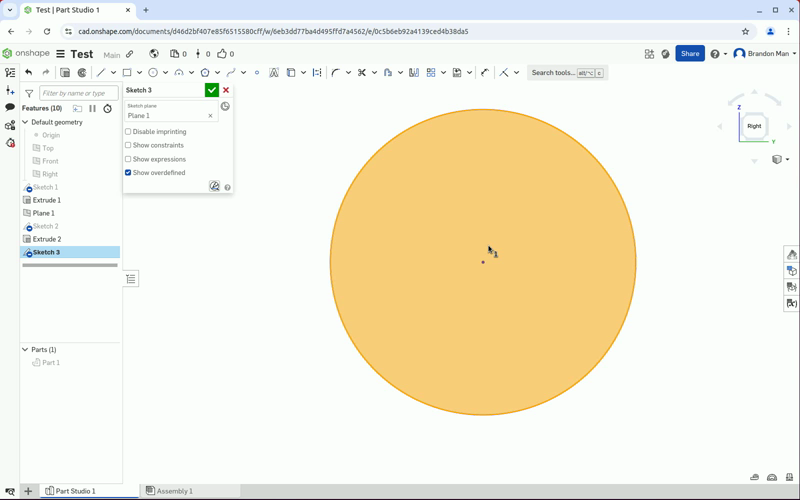
scroll(-6)
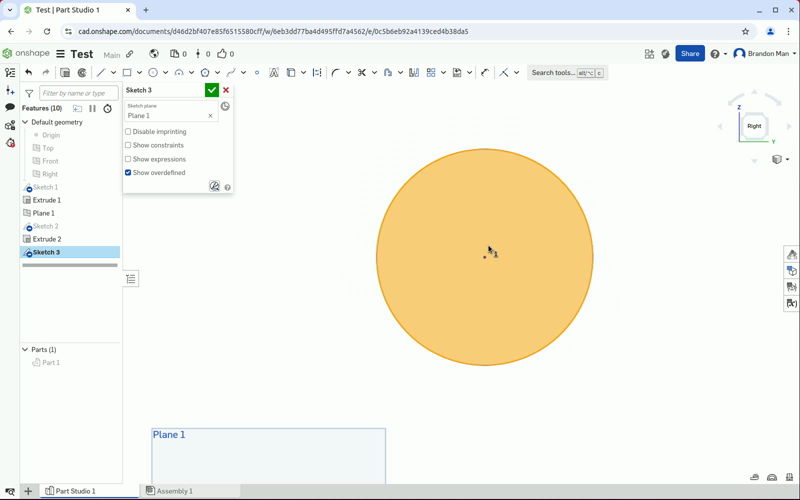
scroll(-6)
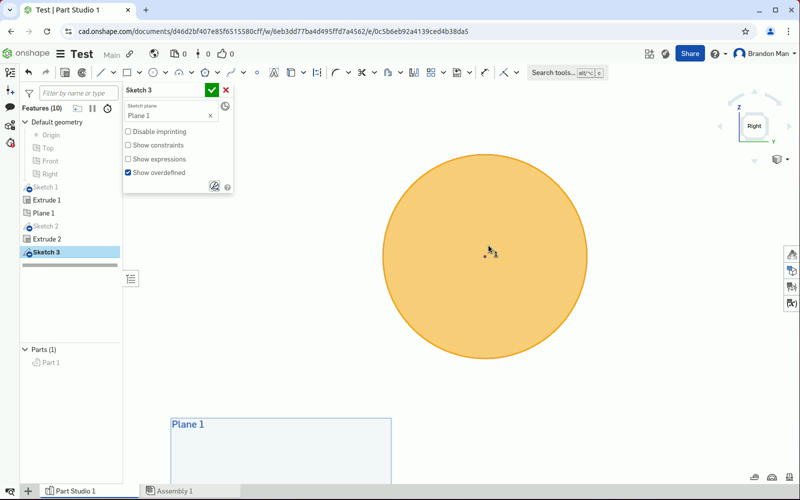
scroll(-6)
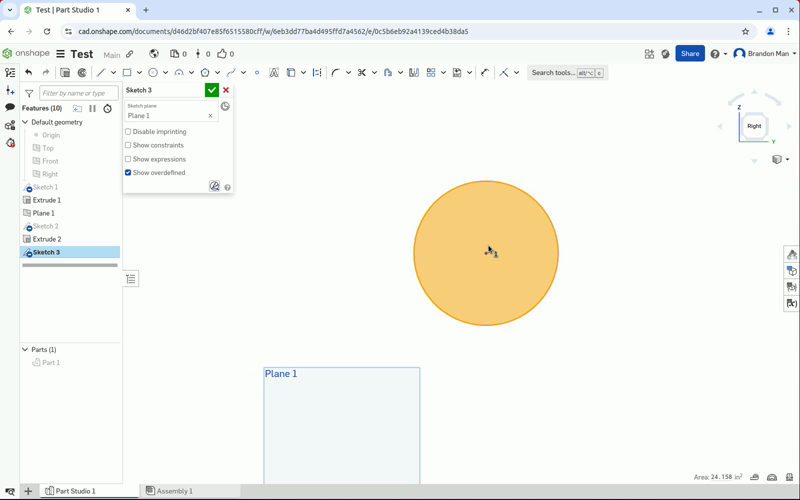
scroll(-6)
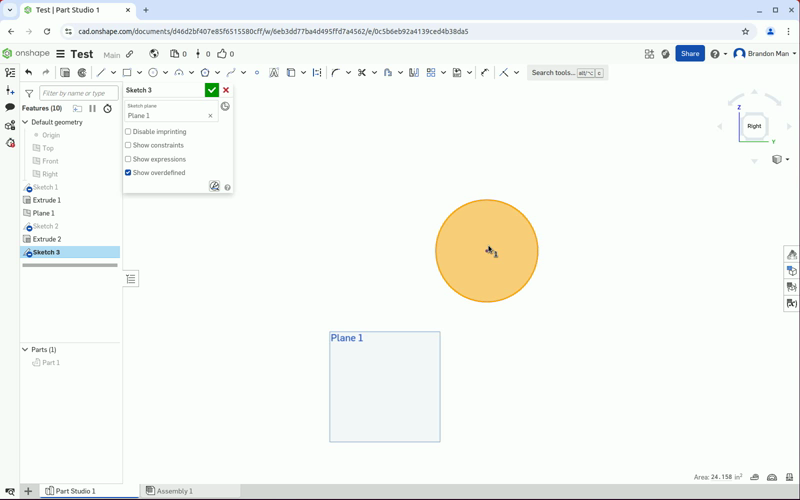
scroll(-6)
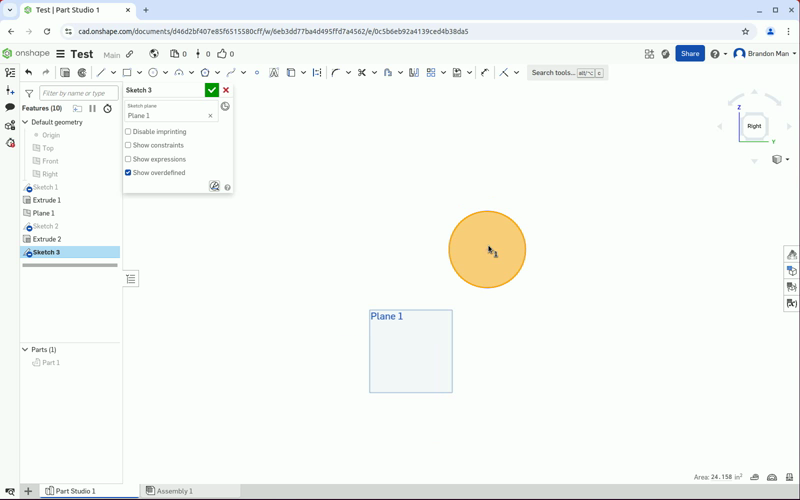
scroll(-6)
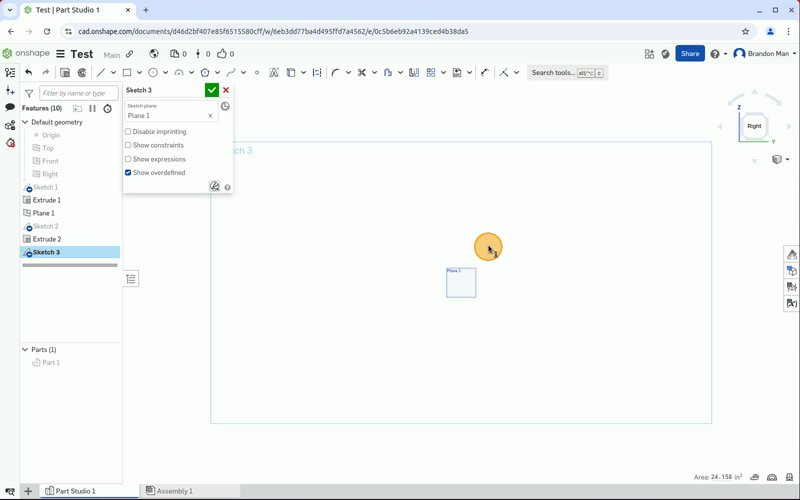
mouse_move(73, 352)
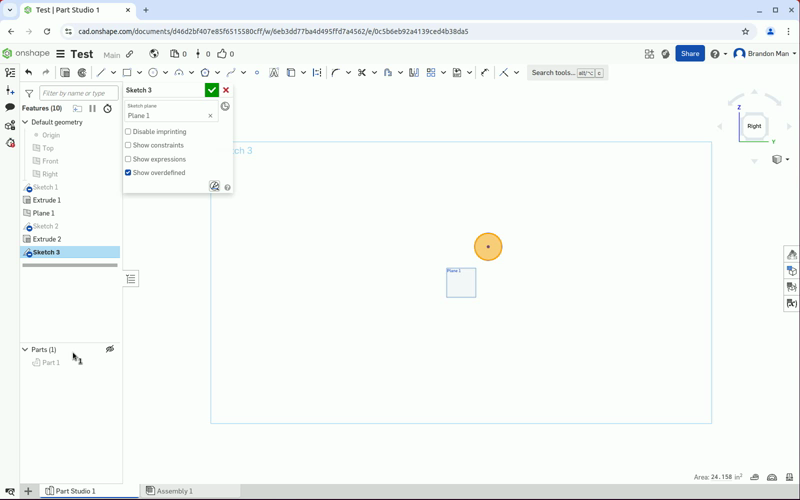
key(shift+y)
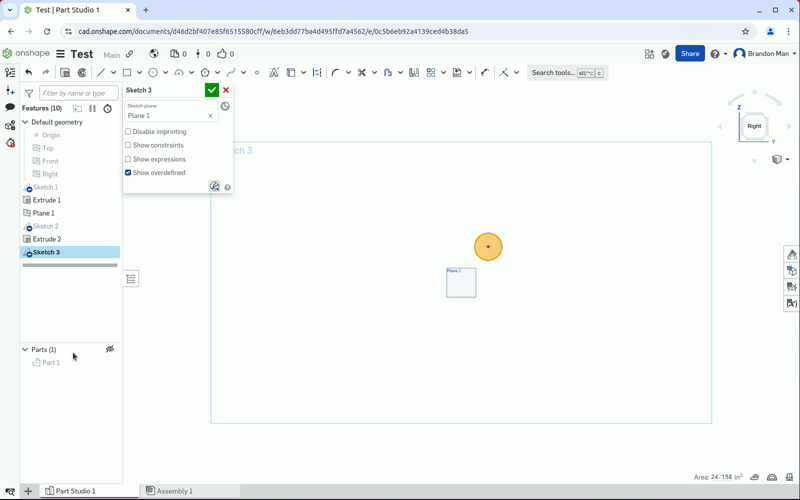
key(shift+e)
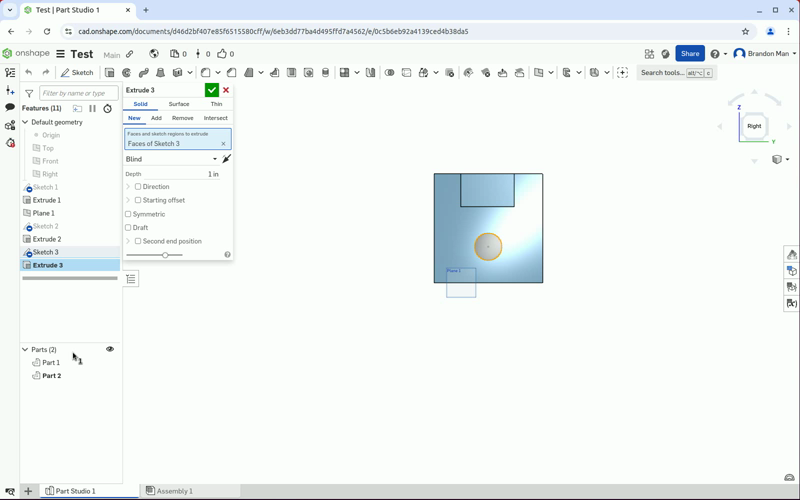
mouse_move(143, 106)
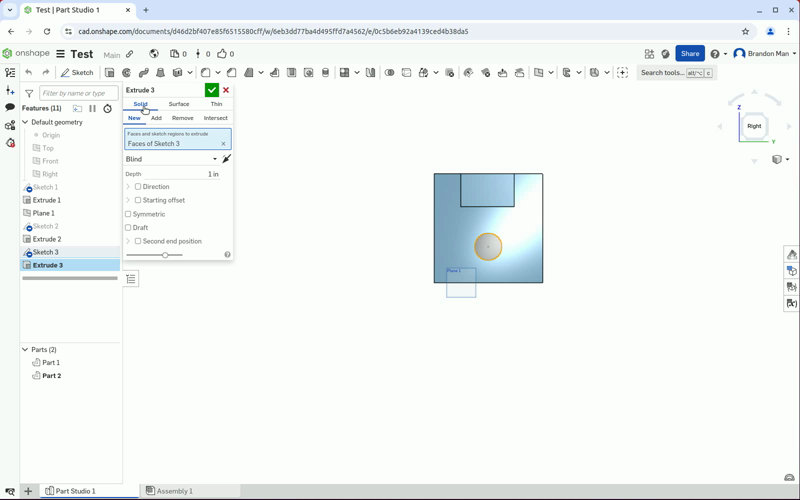
click(143, 106)
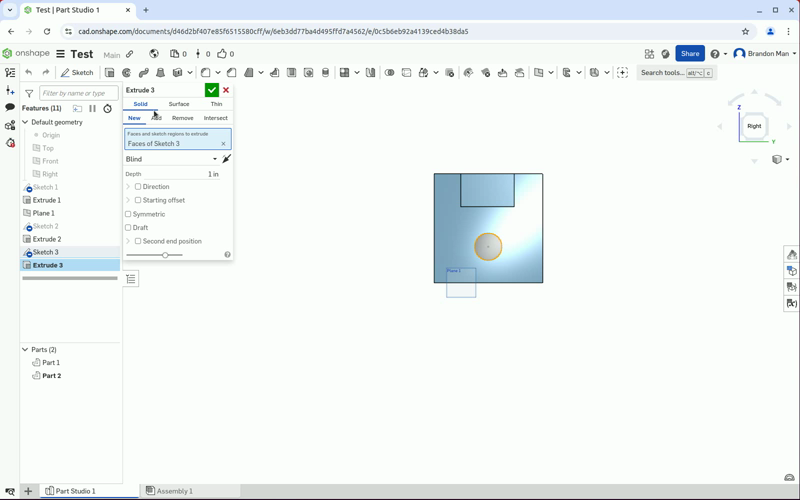
mouse_move(186, 120)
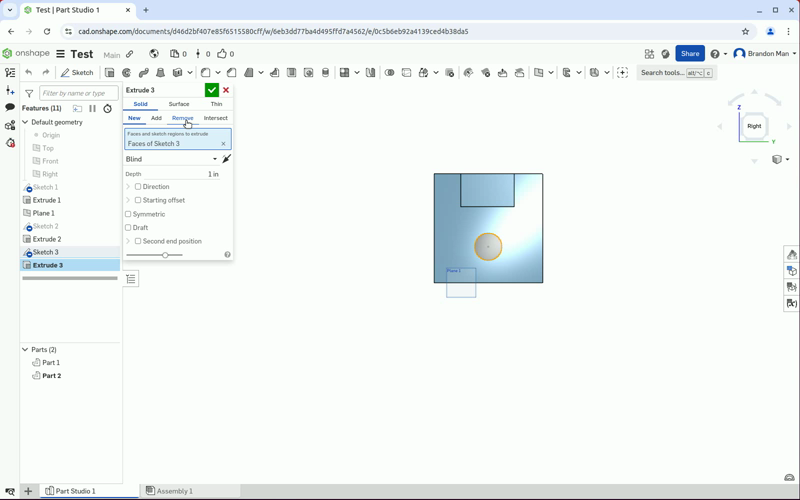
click(186, 120)
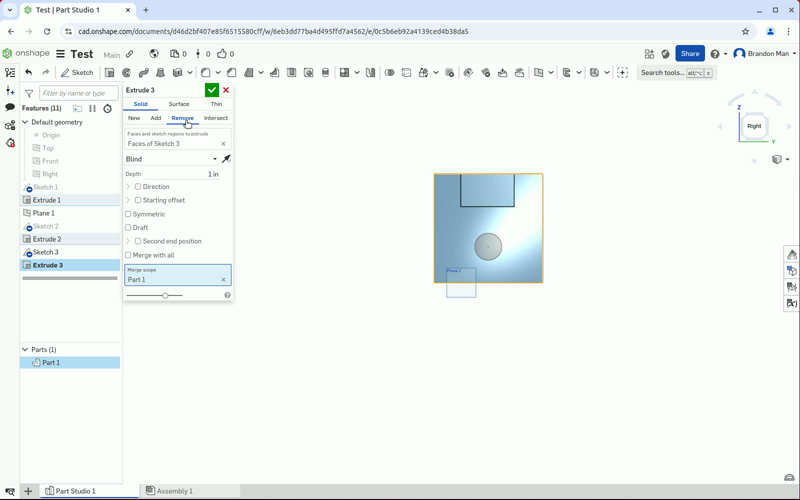
key(tab, 4)
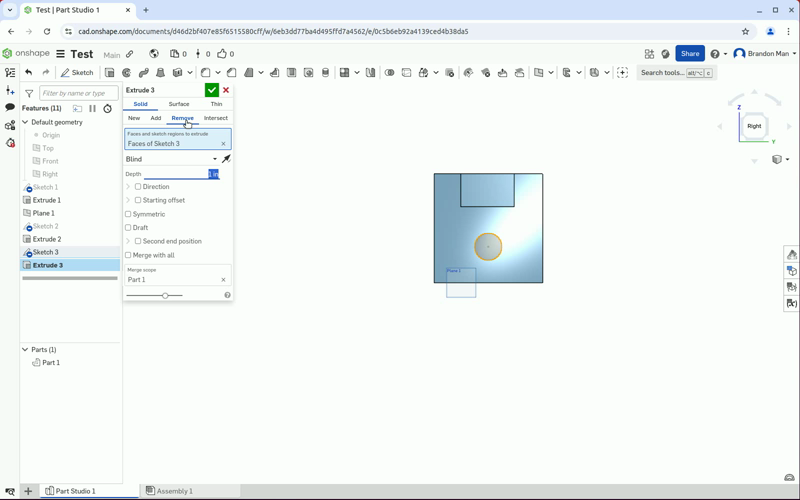
text(29.607)
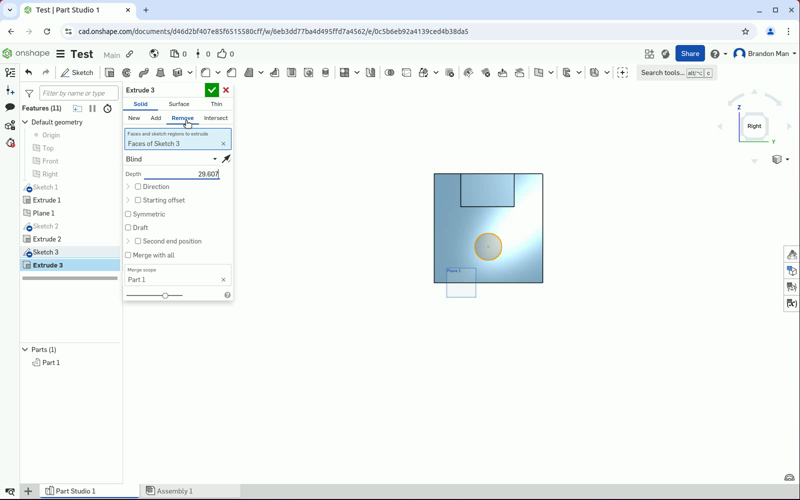
key(tab, 6)
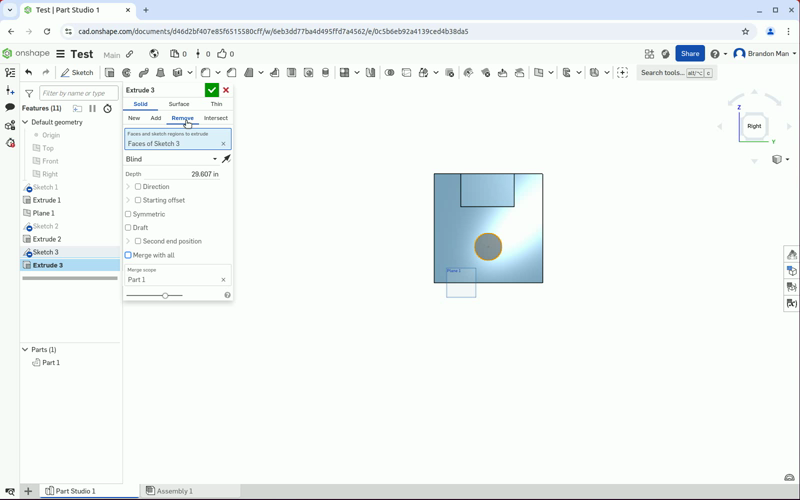
key(space)
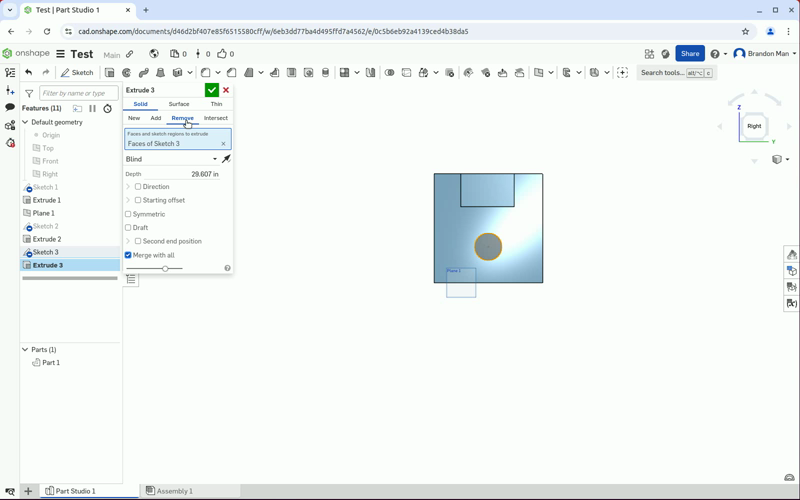
key(enter)
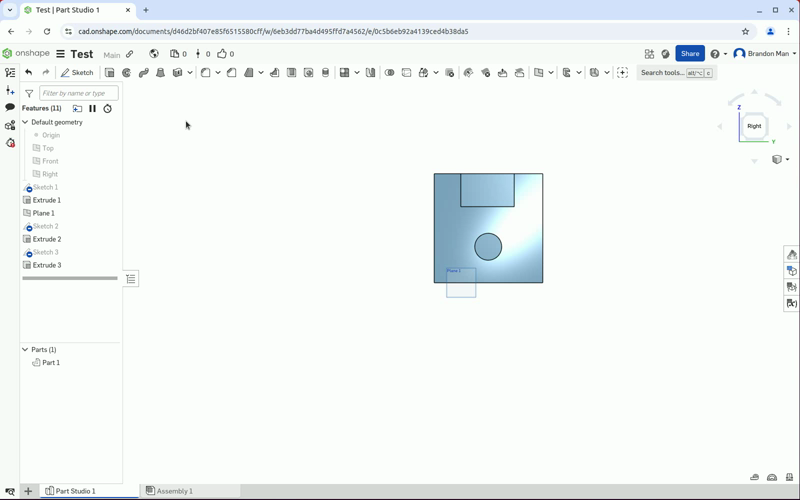
key(shift+h)
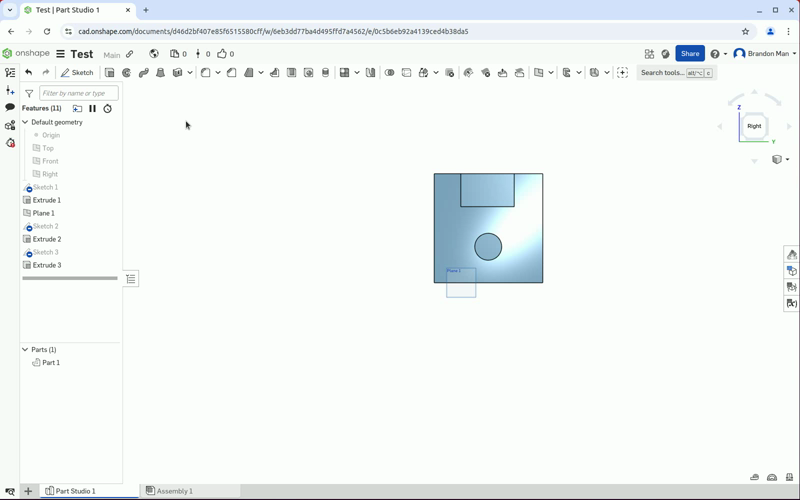
key(shift+h)
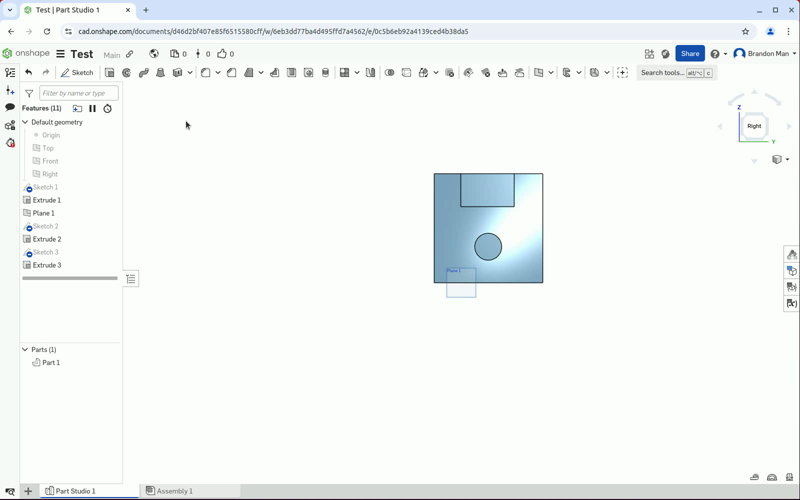
mouse_move(73, 189)
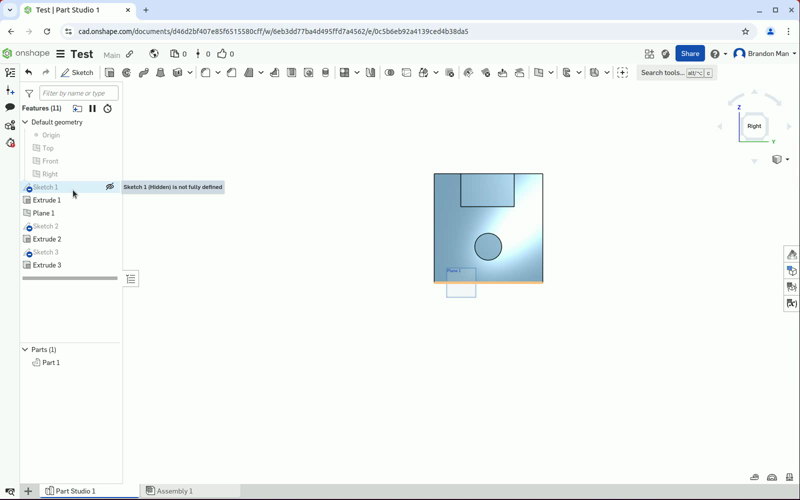
click(73, 189)
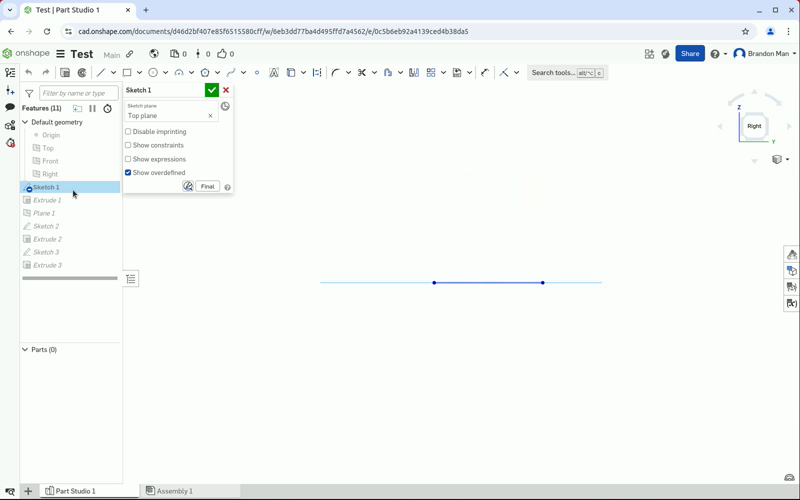
mouse_move(229, 92)
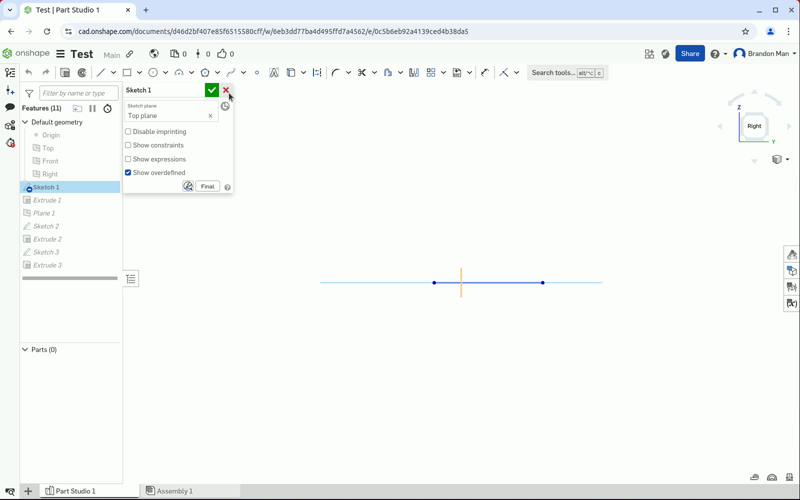
click(229, 92)
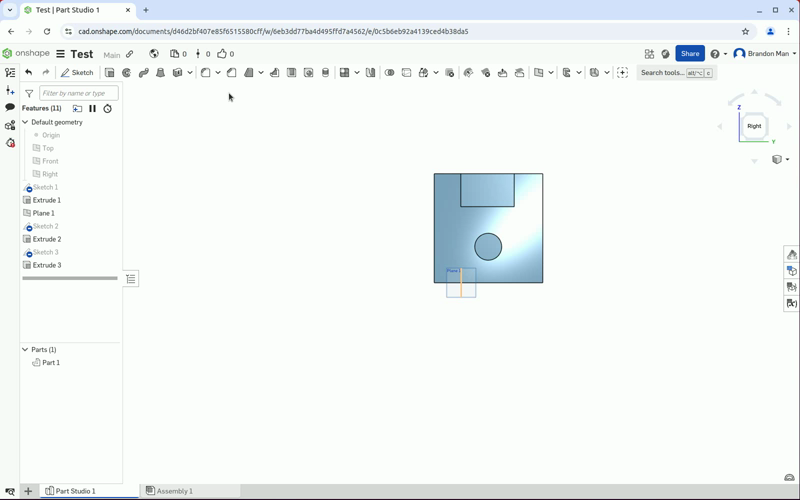
mouse_move(73, 352)
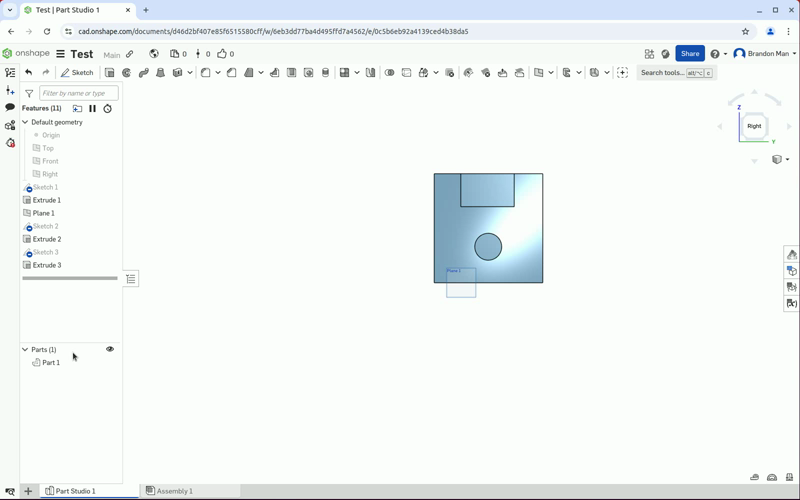
key(y)
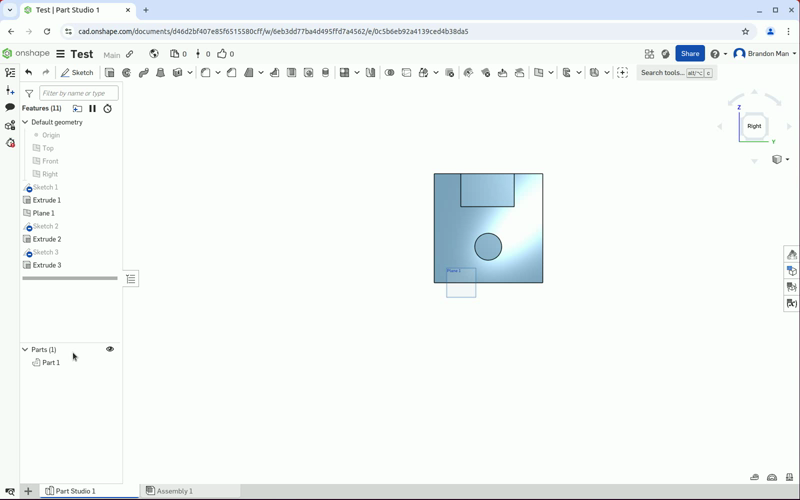
key(shift+p)
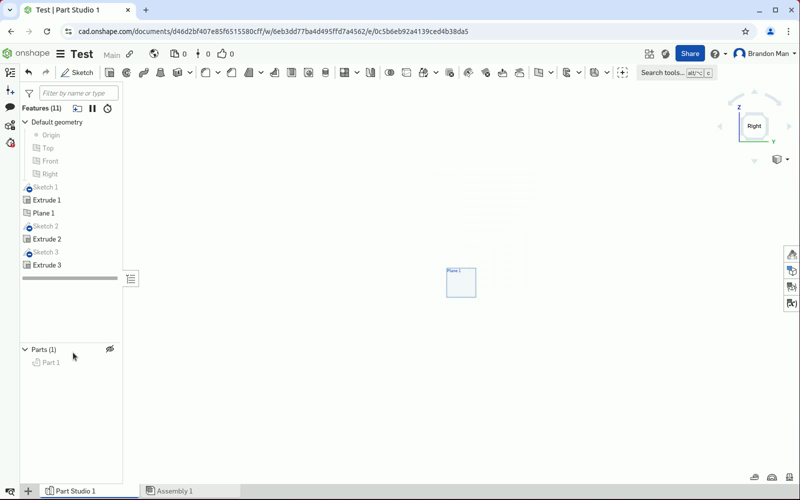
key(space)
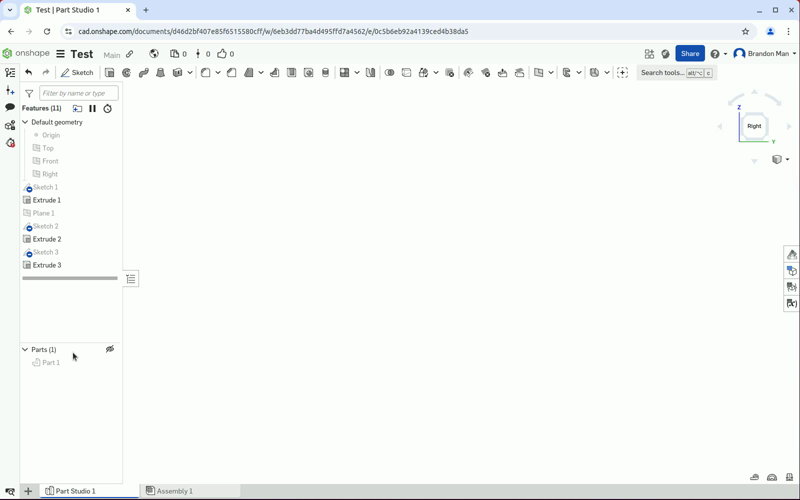
key_down(shift)
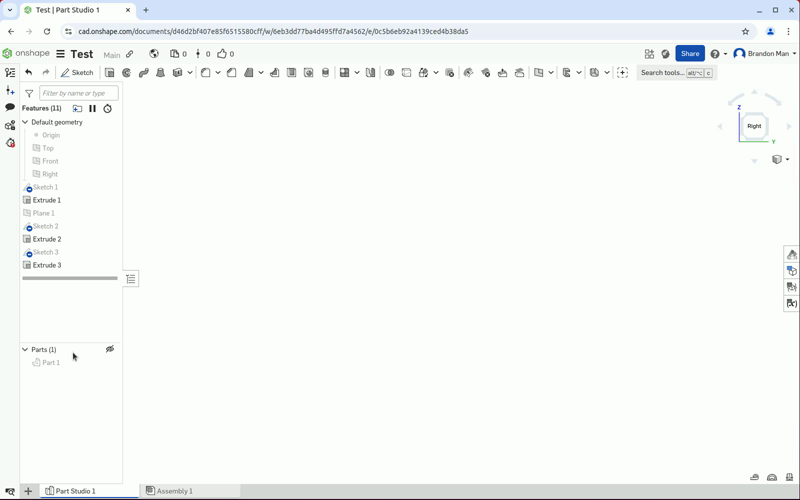
key(right)
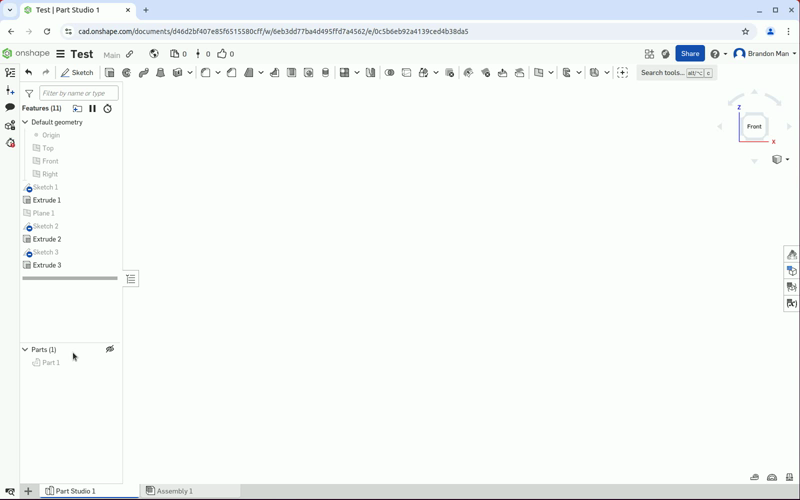
key_up(shift)
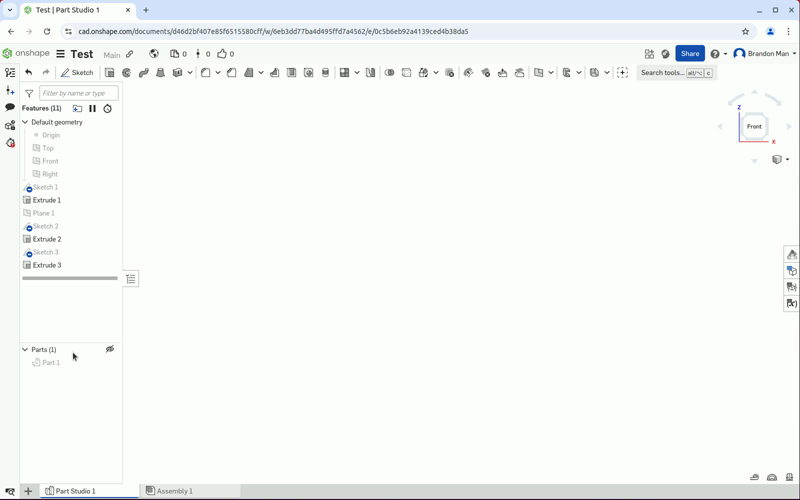
key(space)
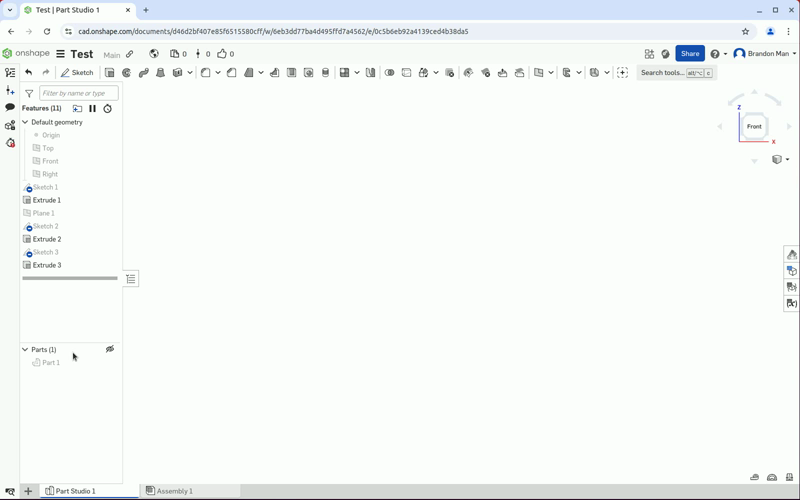
key_down(shift)
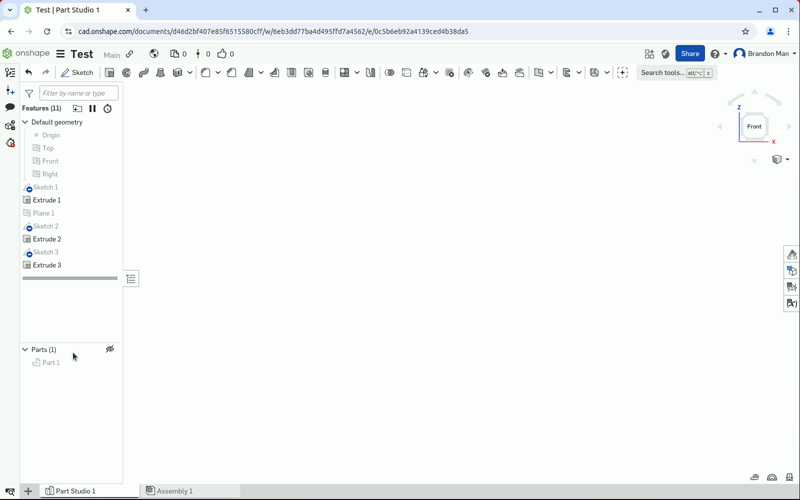
key(down)
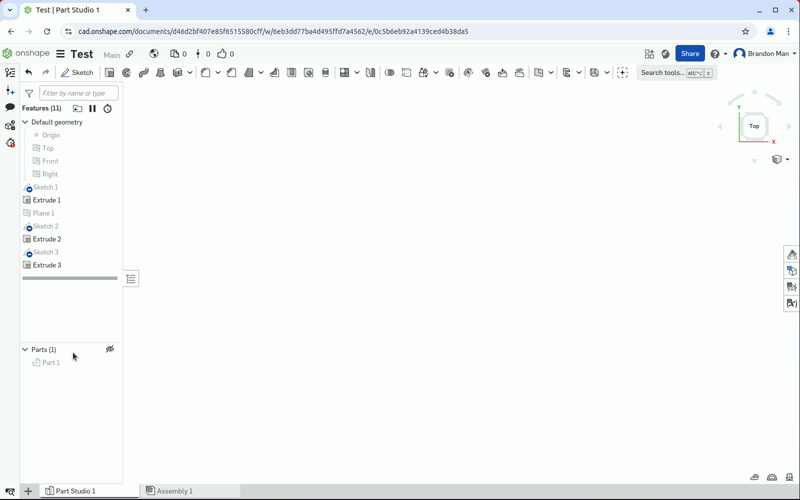
key_up(shift)
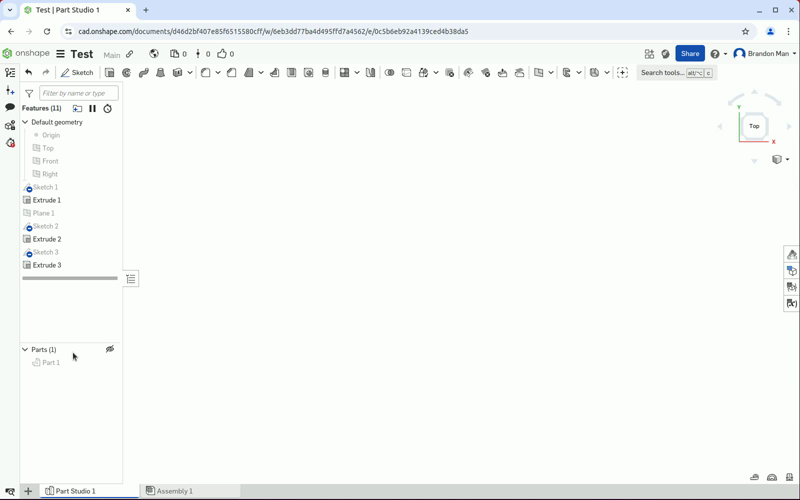
mouse_move(73, 352)
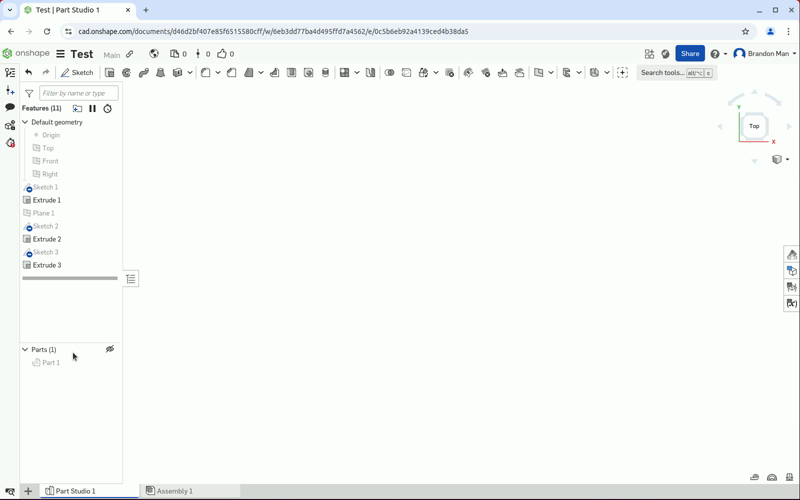
key(shift+y)
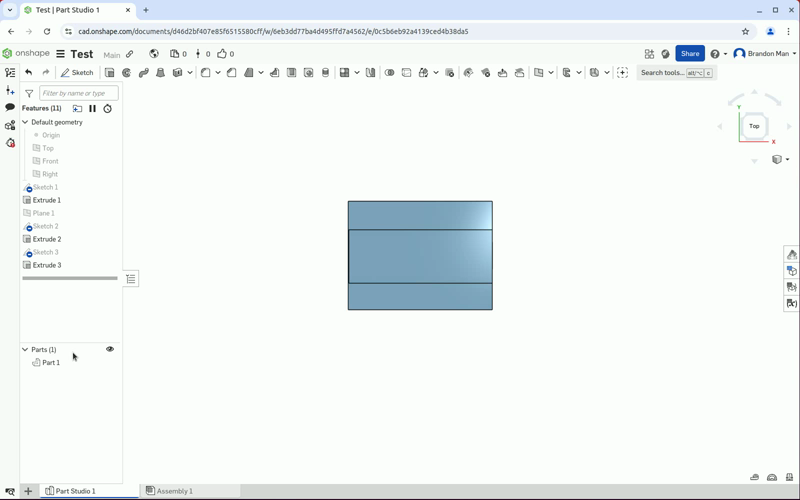
mouse_move(541, 75)
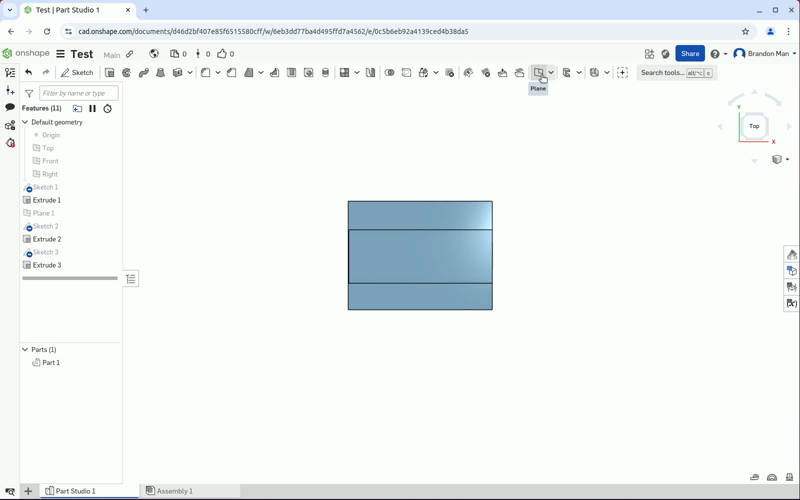
click(541, 75)
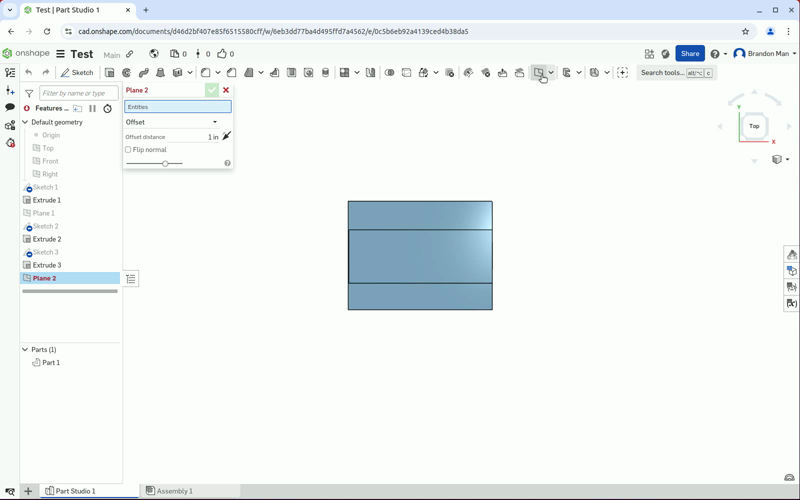
mouse_move(73, 150)
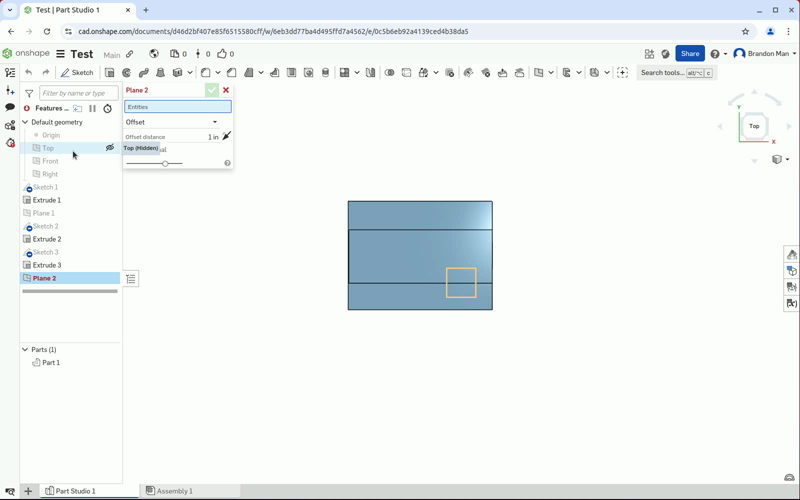
click(73, 150)
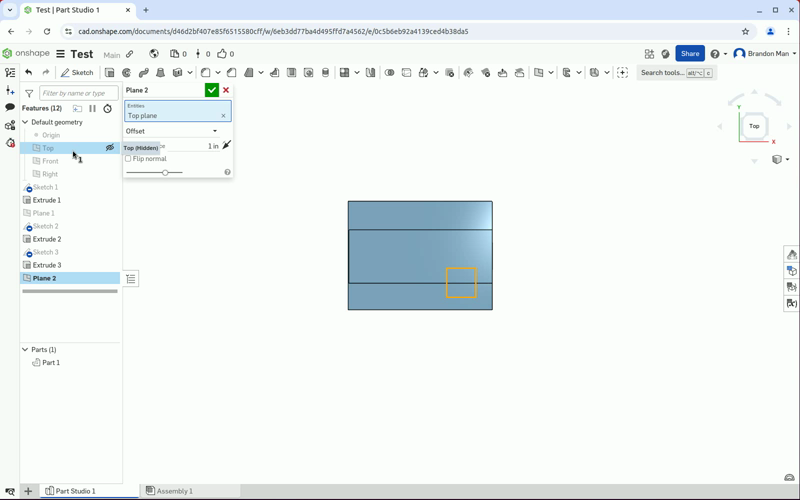
key(tab, 2)
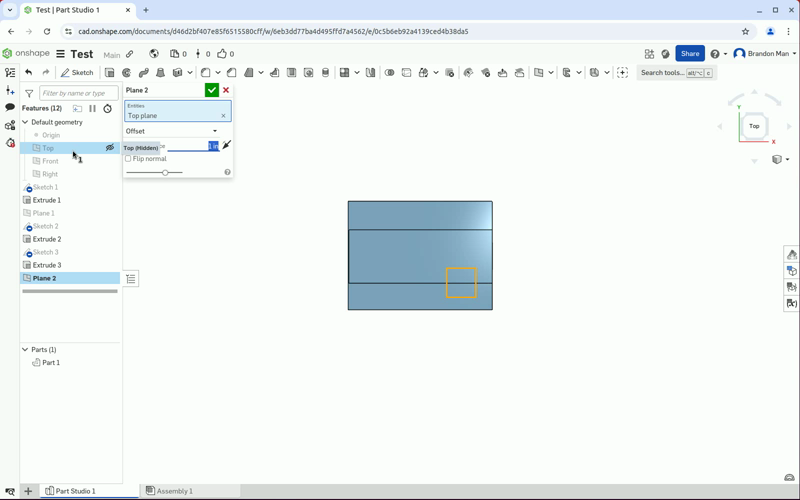
text(15.652)
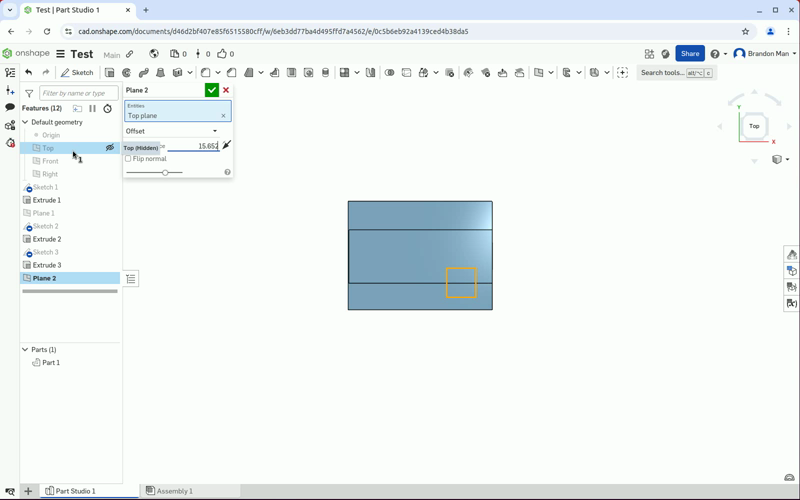
key(enter, 2)
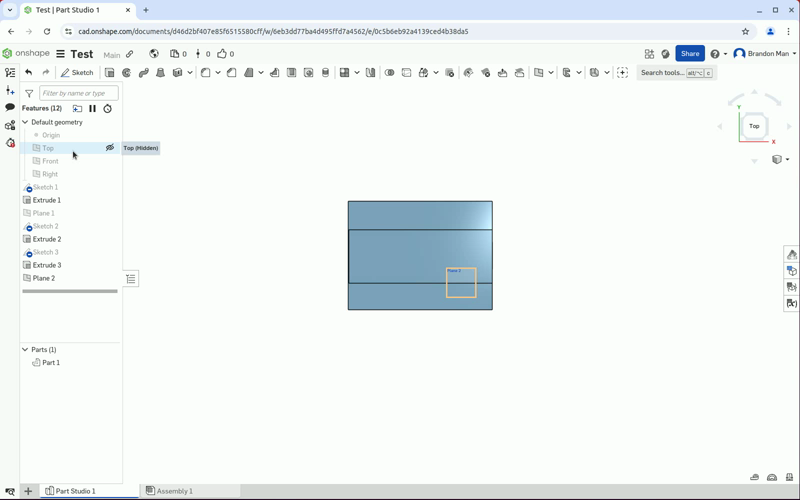
key(shift+s)
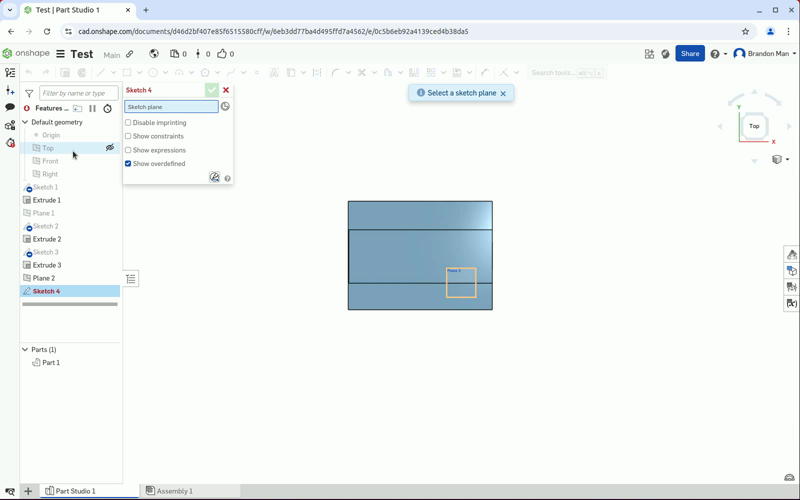
mouse_move(73, 280)
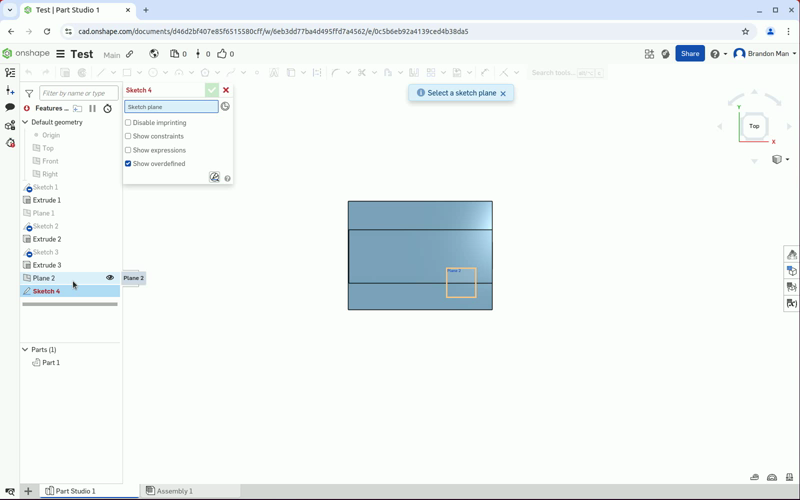
click(73, 280)
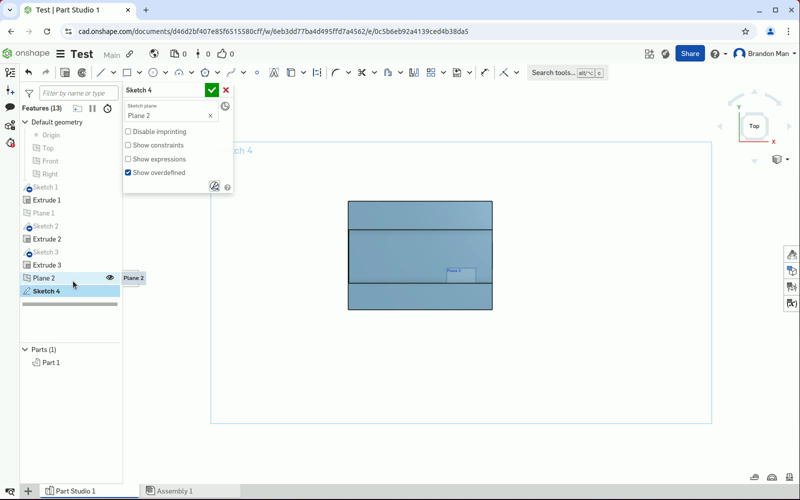
mouse_move(73, 352)
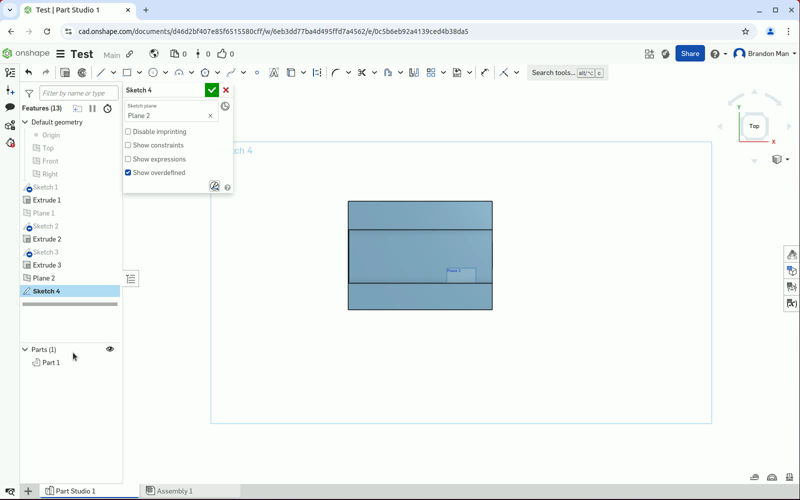
key(y)
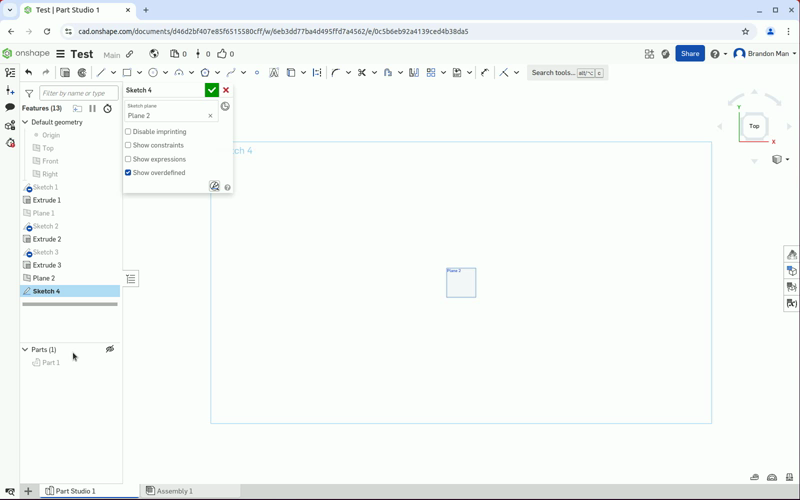
key(l)
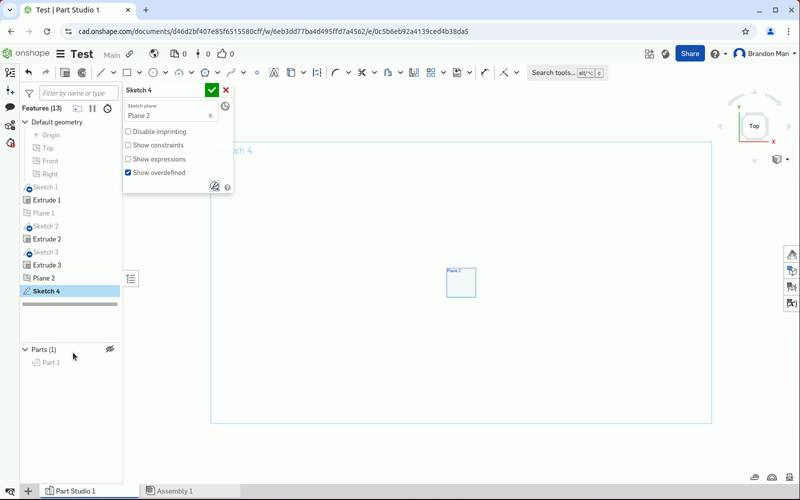
key_down(shift)
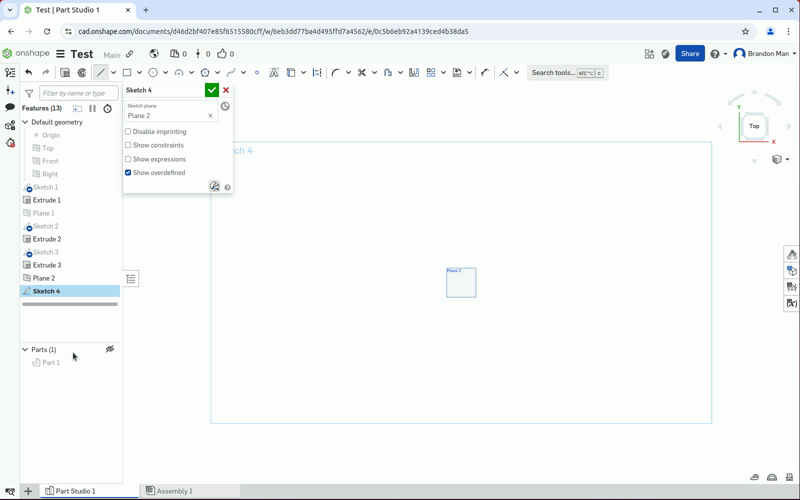
mouse_move(369, 273)
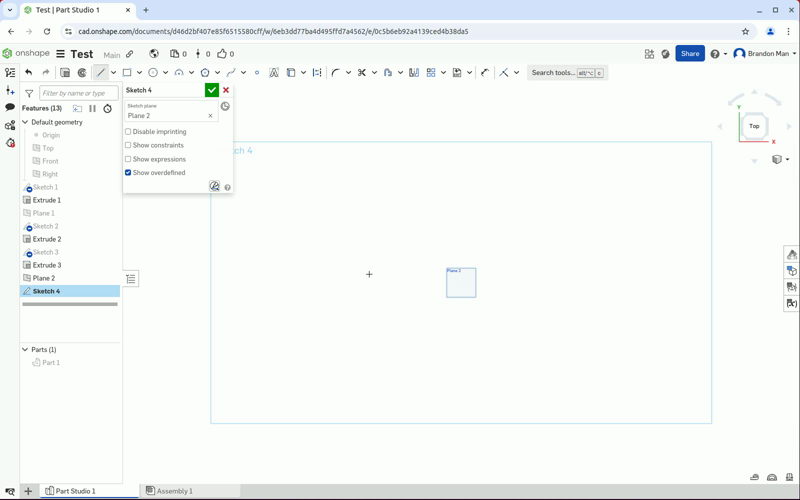
click(369, 273)
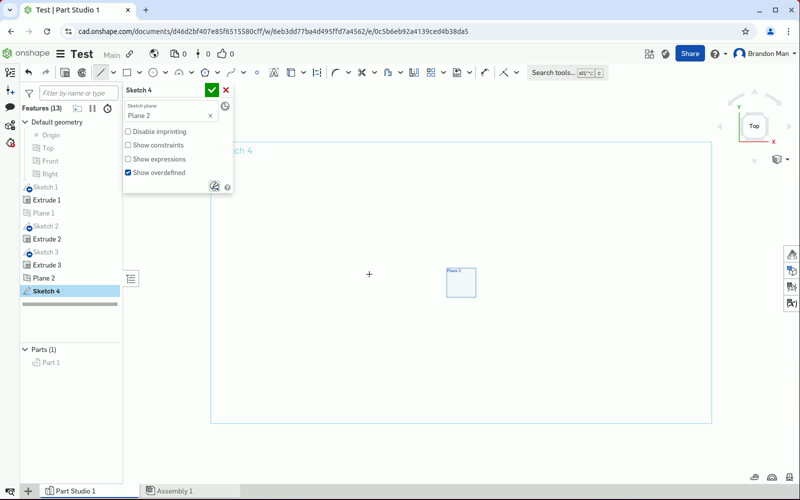
key_up(shift)
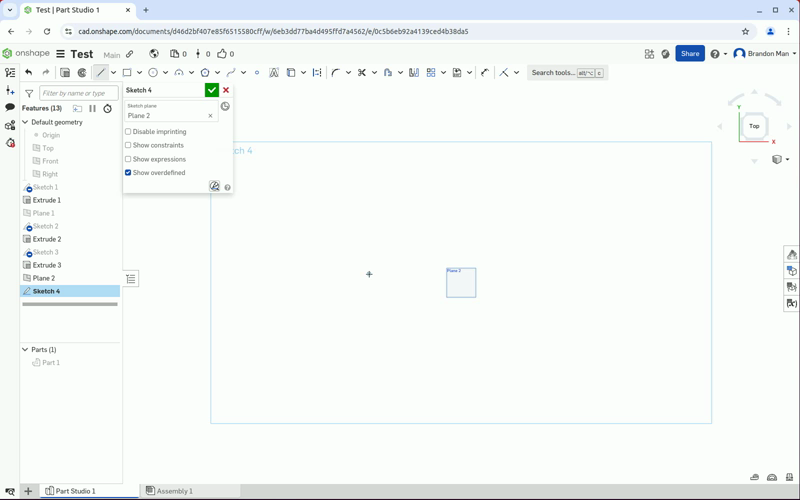
key_down(shift)
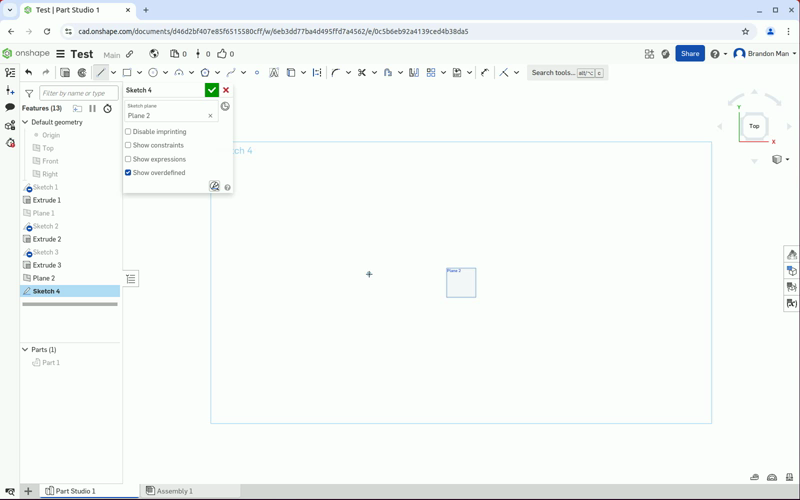
mouse_move(399, 273)
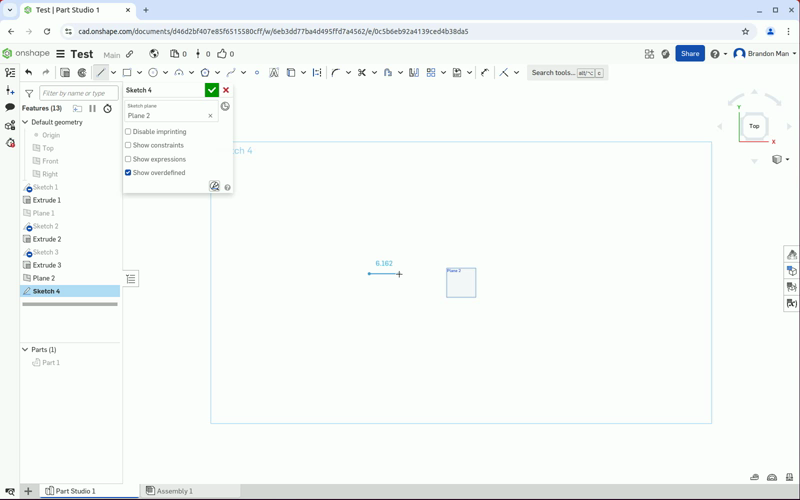
mouse_move(405, 273)
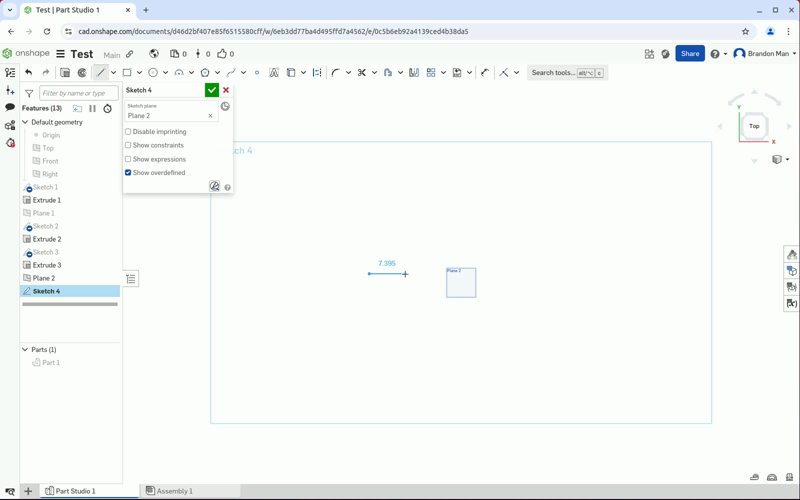
click(405, 273)
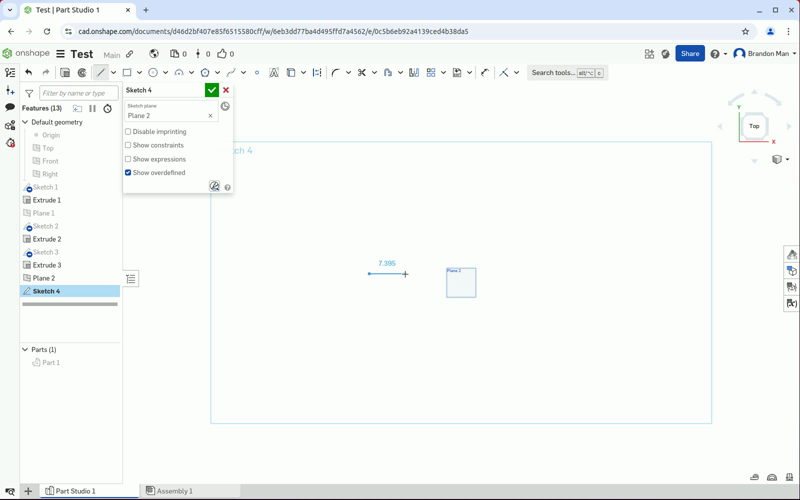
key_up(shift)
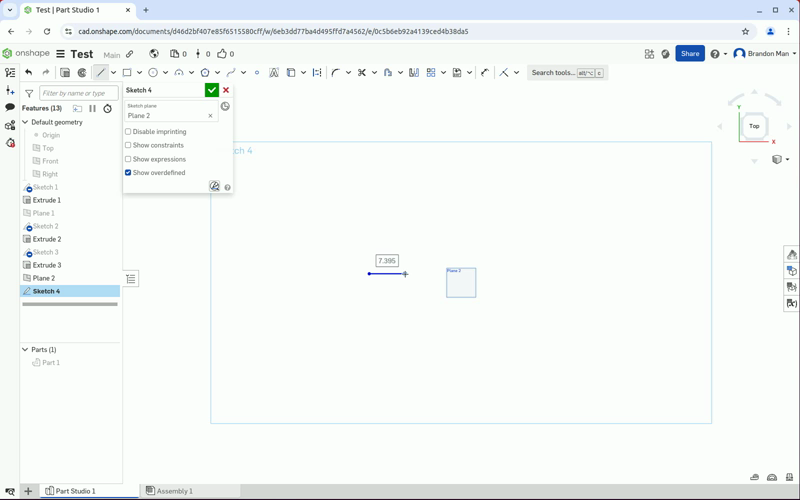
key_down(shift)
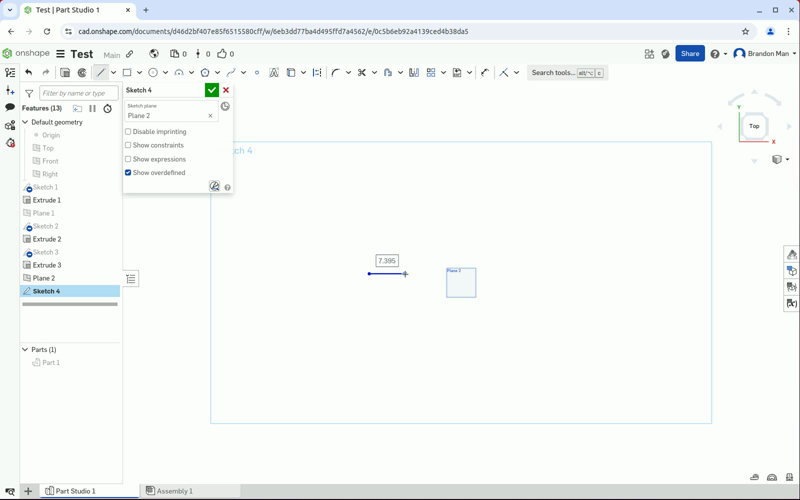
mouse_move(435, 273)
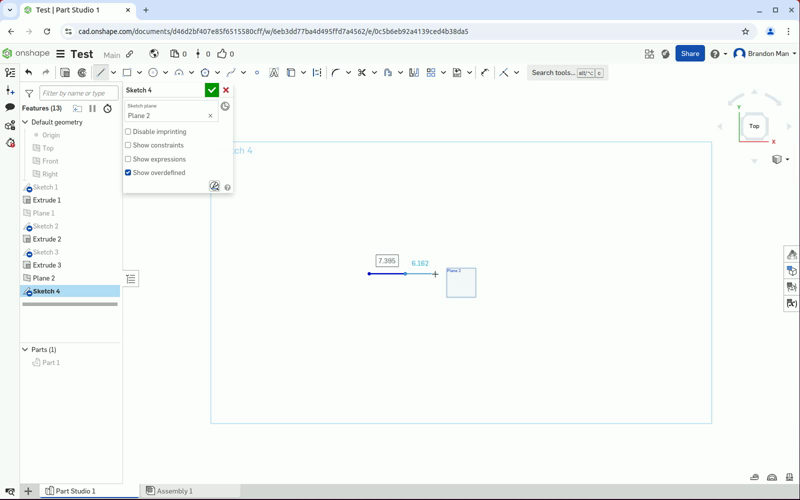
mouse_move(405, 237)
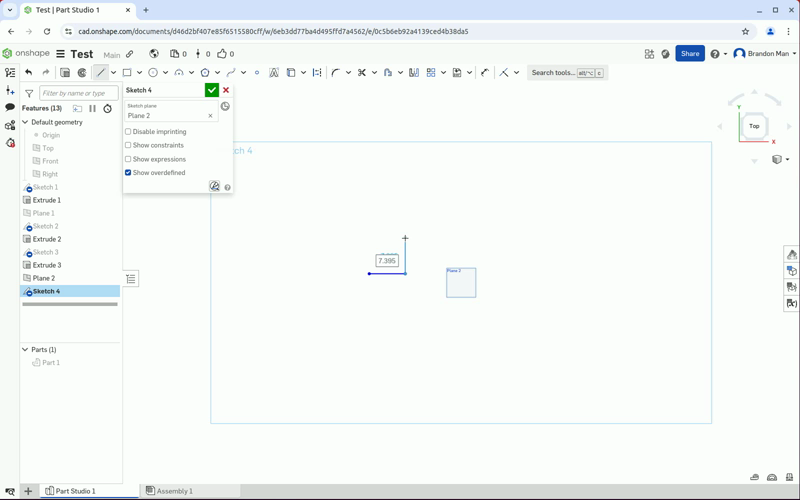
click(405, 237)
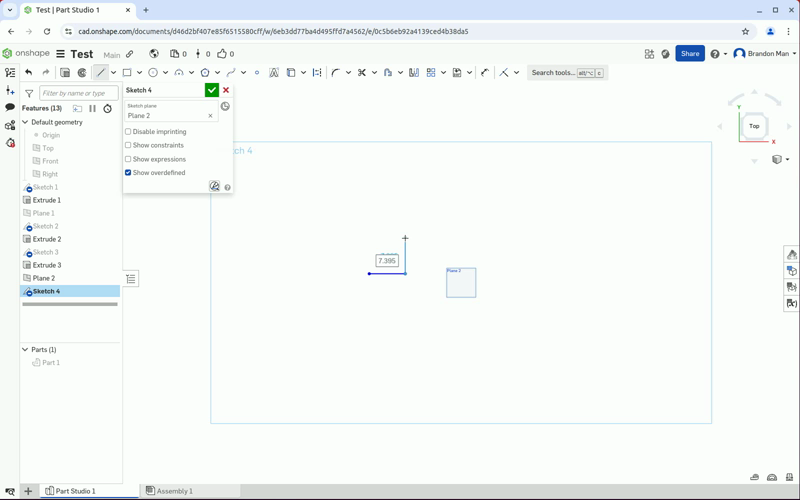
key_up(shift)
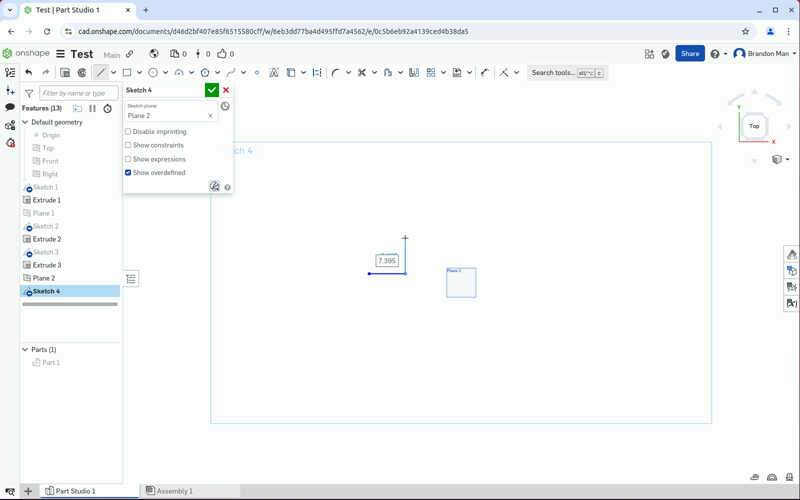
key_down(shift)
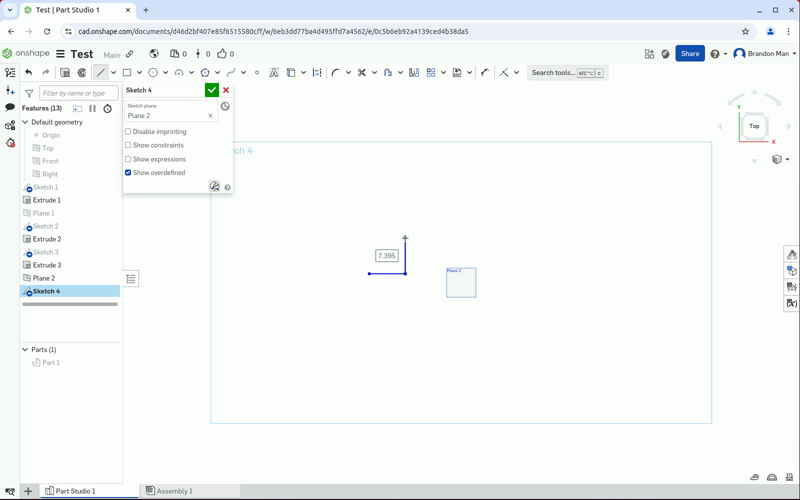
mouse_move(435, 237)
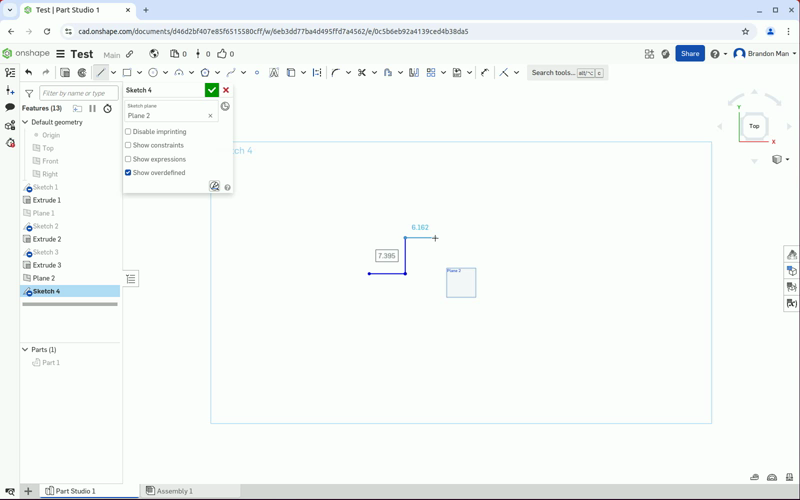
mouse_move(369, 237)
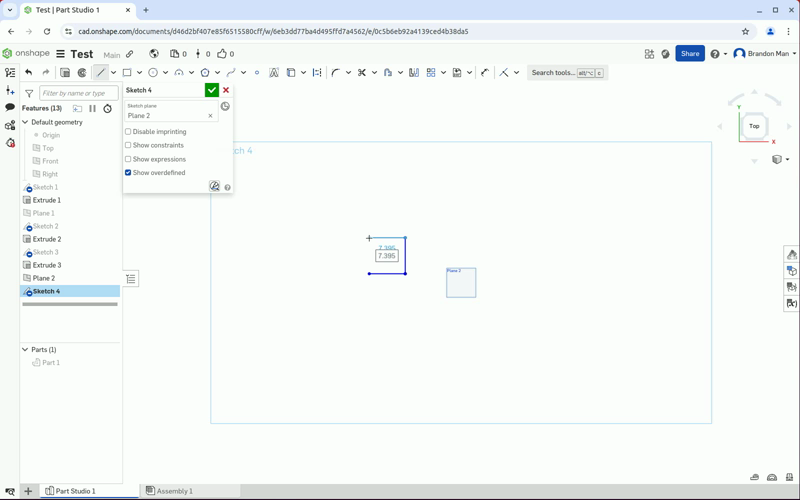
click(369, 237)
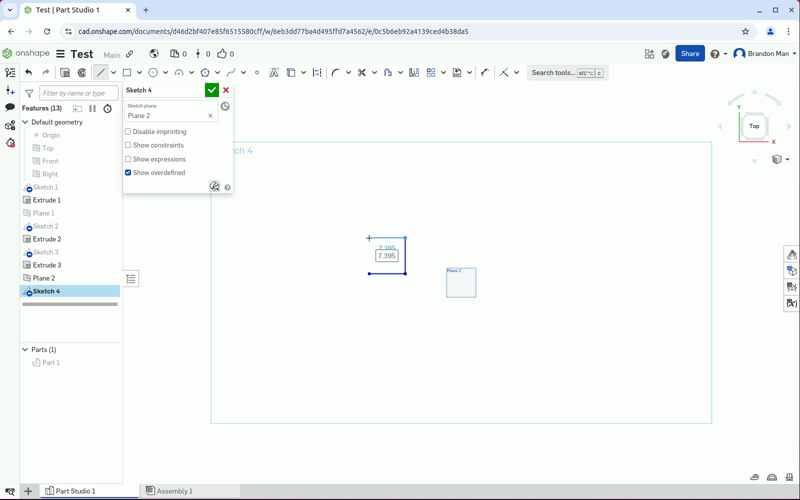
key_up(shift)
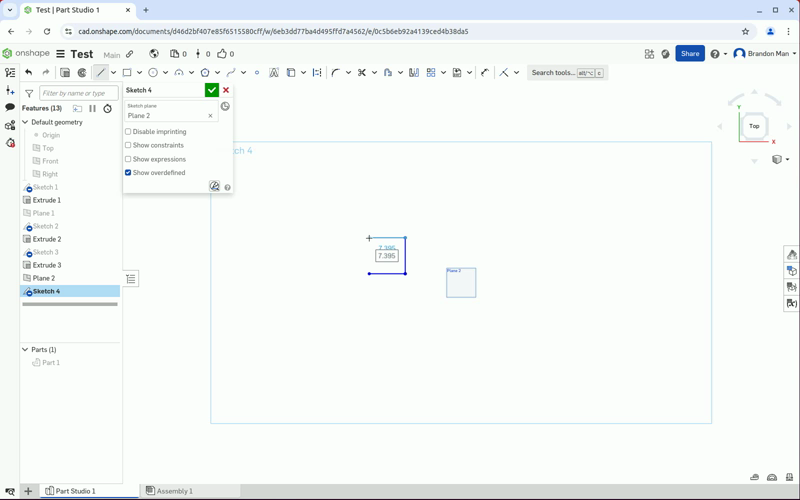
mouse_move(399, 237)
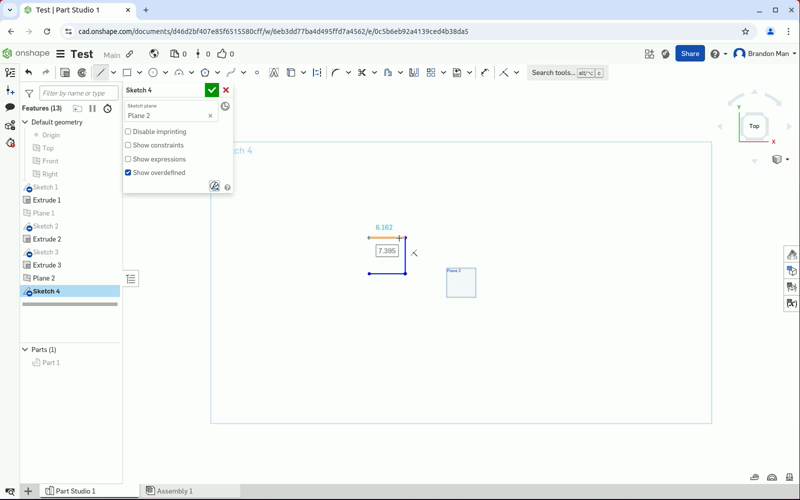
key_down(shift)
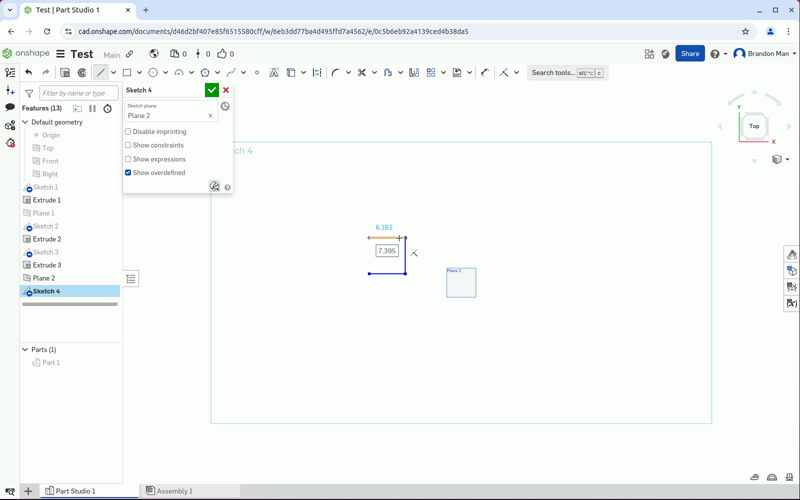
mouse_move(369, 273)
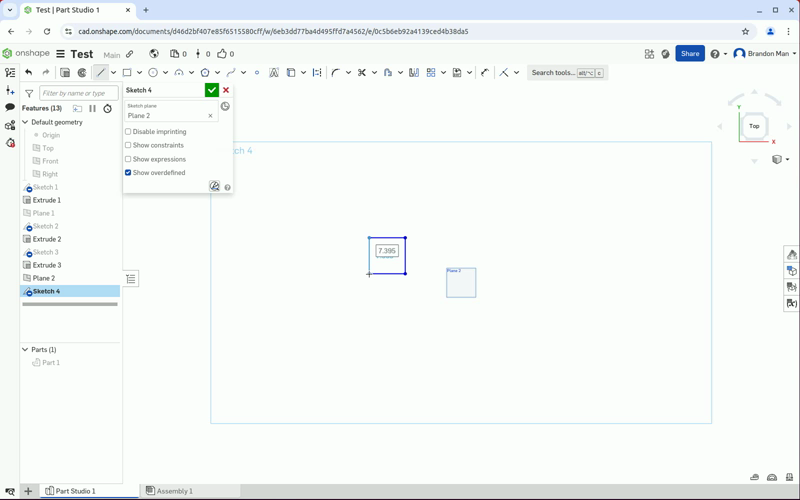
key_up(shift)
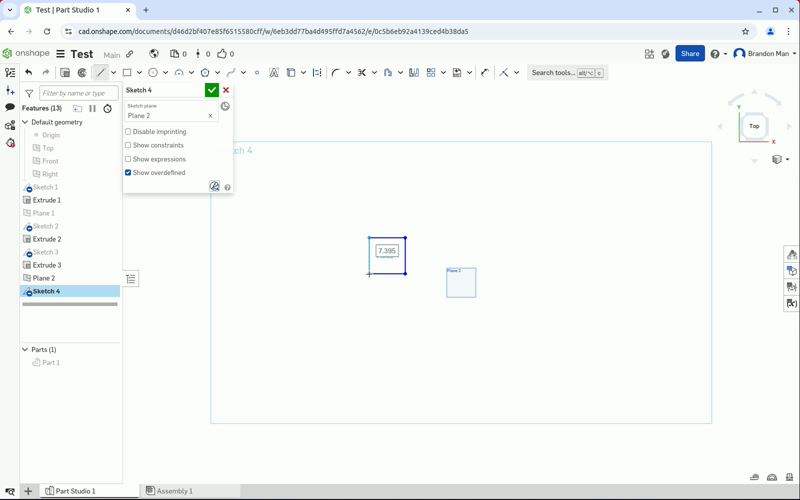
click(369, 273)
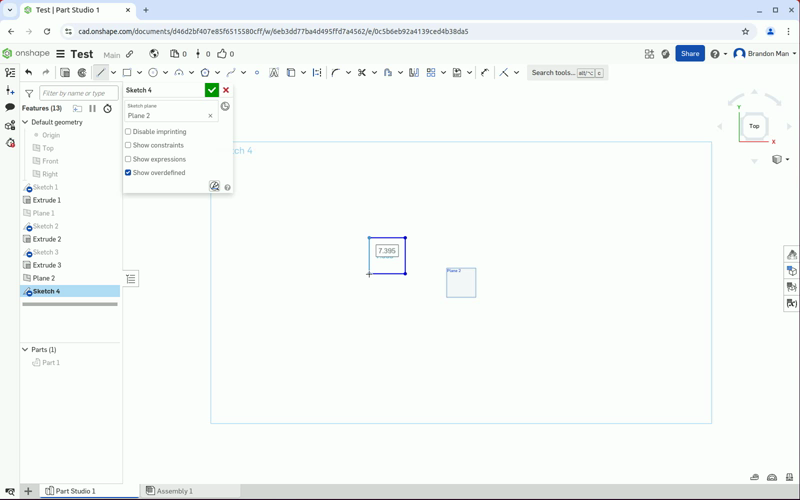
key(esc)
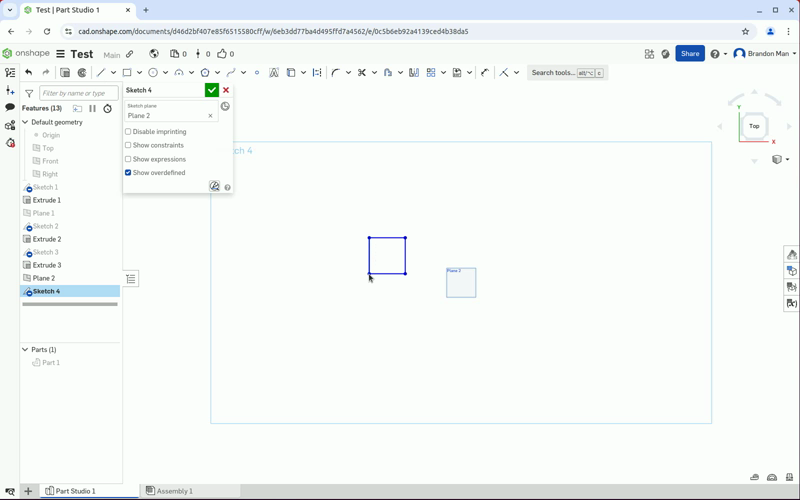
mouse_move(388, 260)
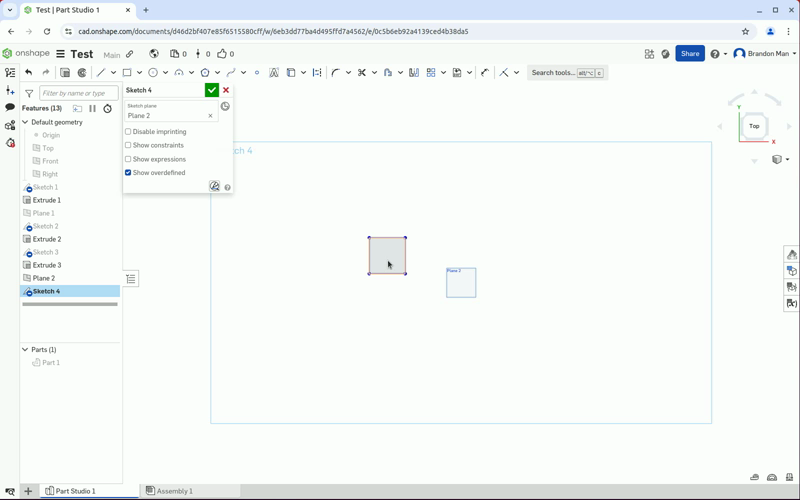
scroll(6)
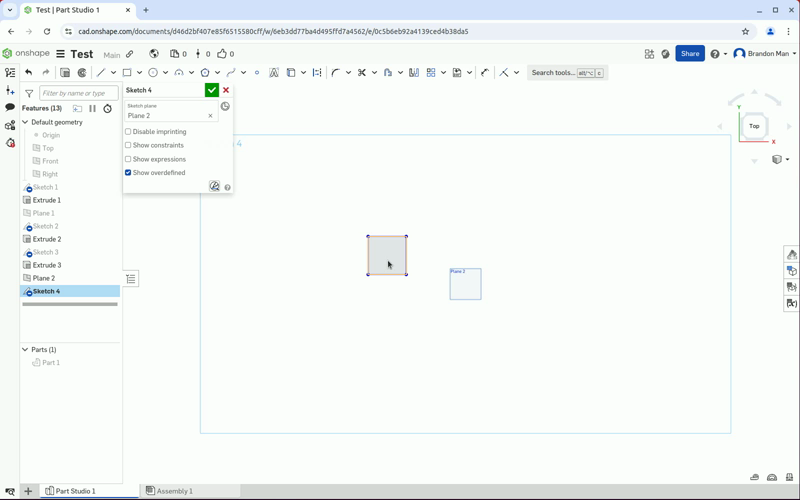
scroll(6)
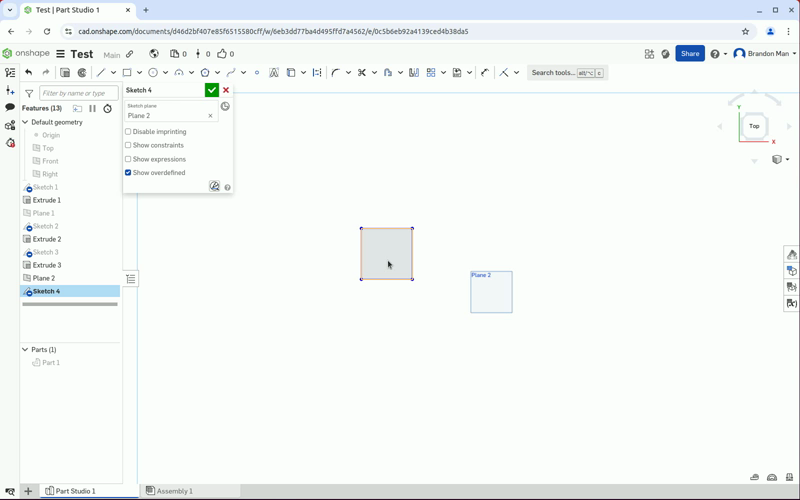
scroll(6)
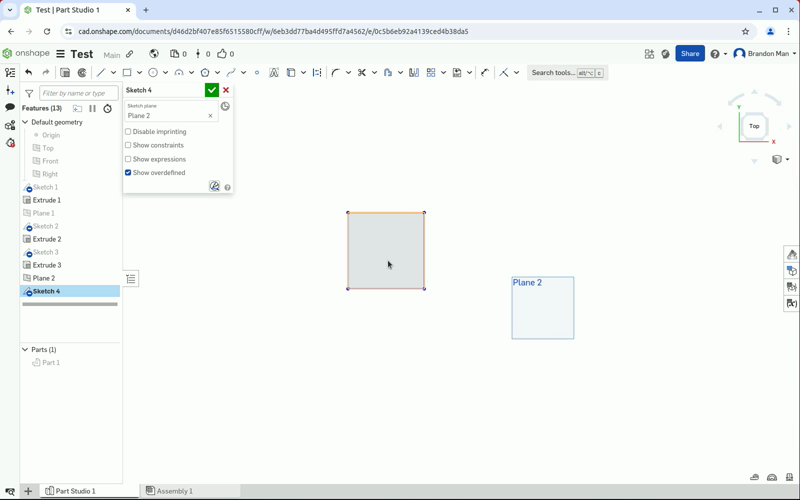
scroll(6)
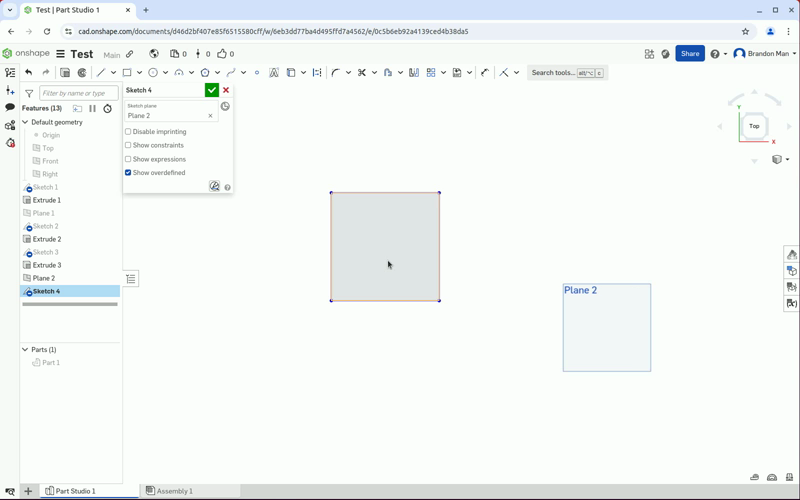
scroll(6)
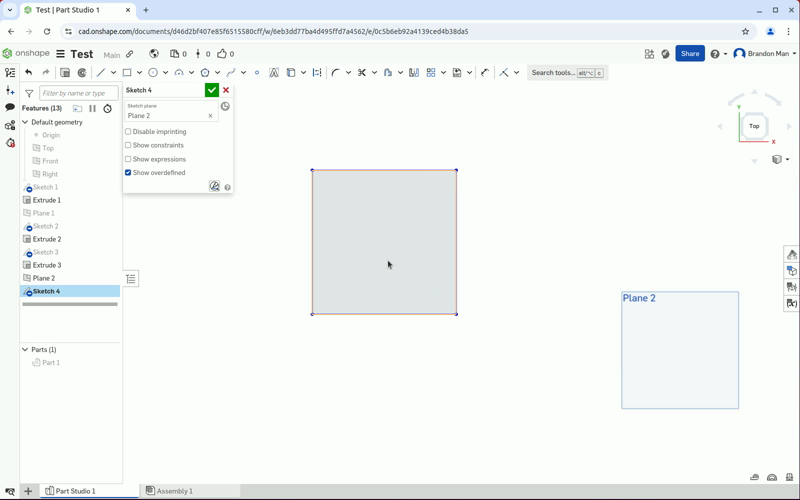
scroll(6)
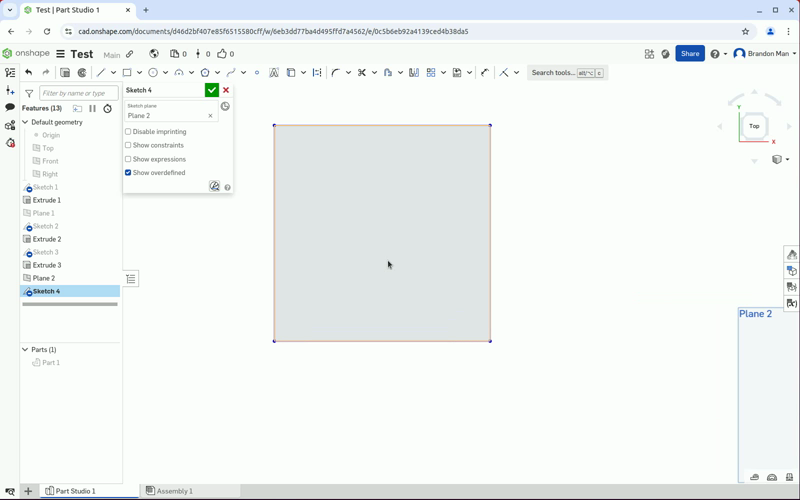
scroll(6)
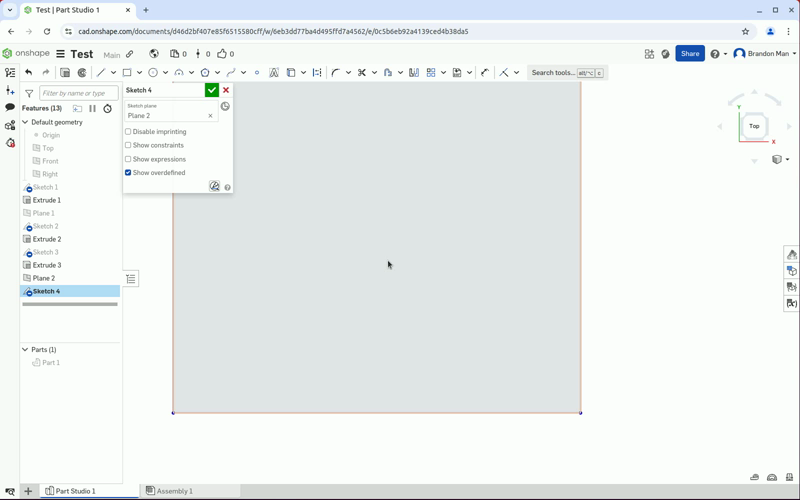
click(388, 260)
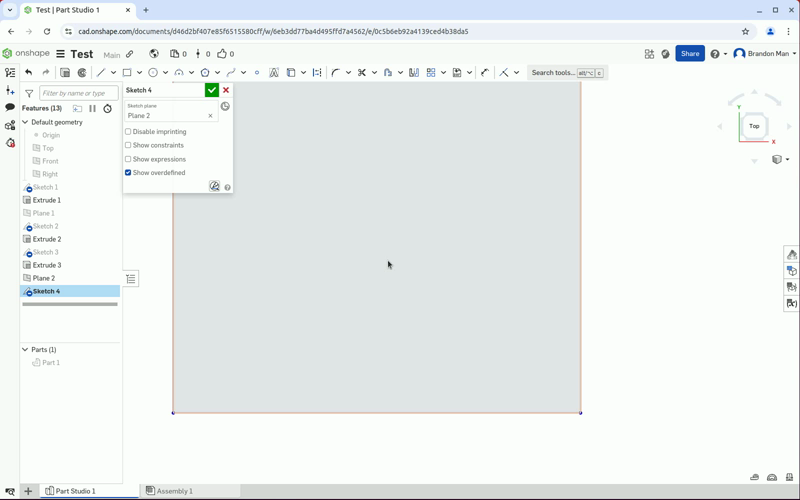
scroll(-6)
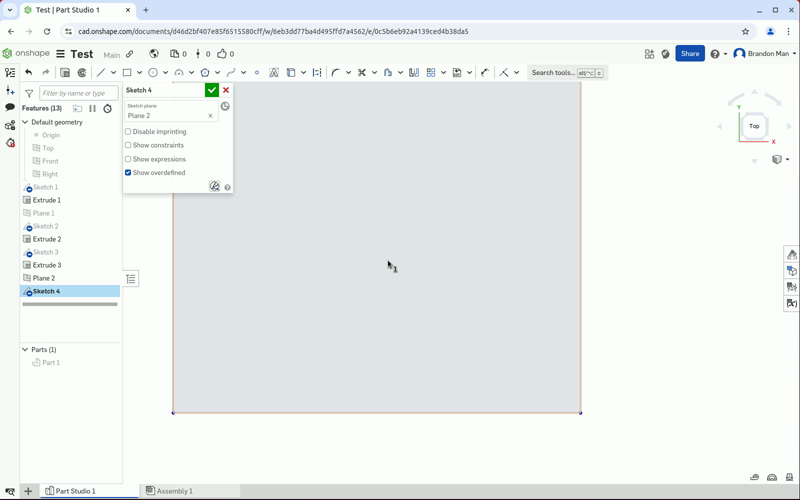
scroll(-6)
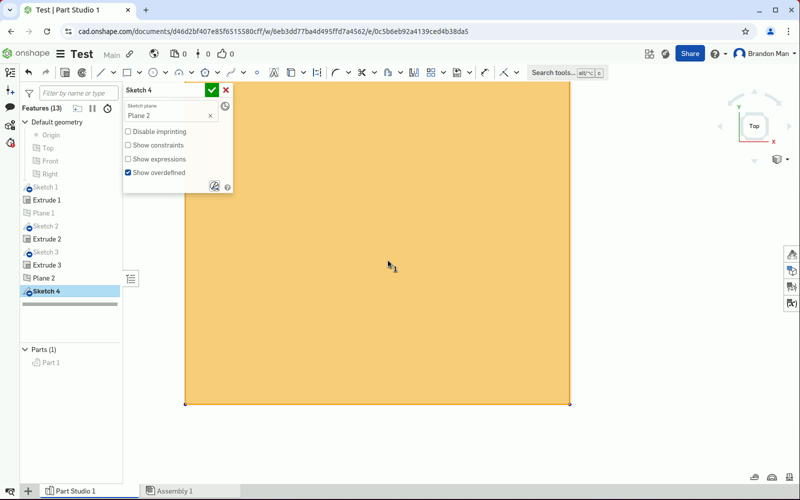
scroll(-6)
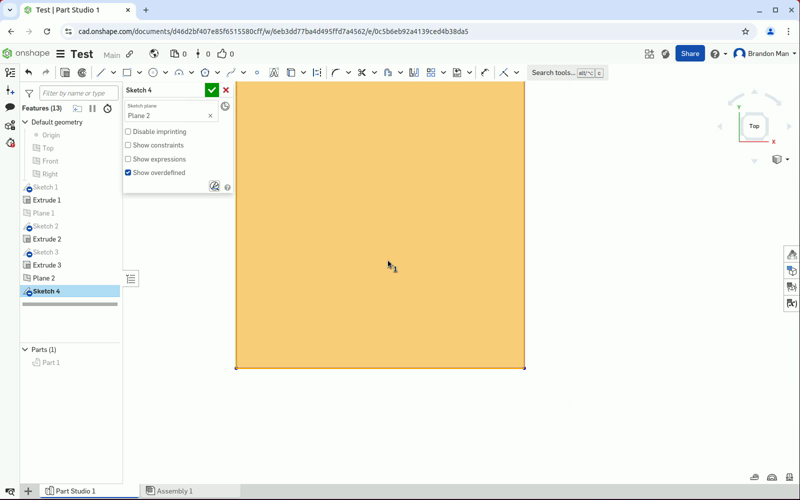
scroll(-6)
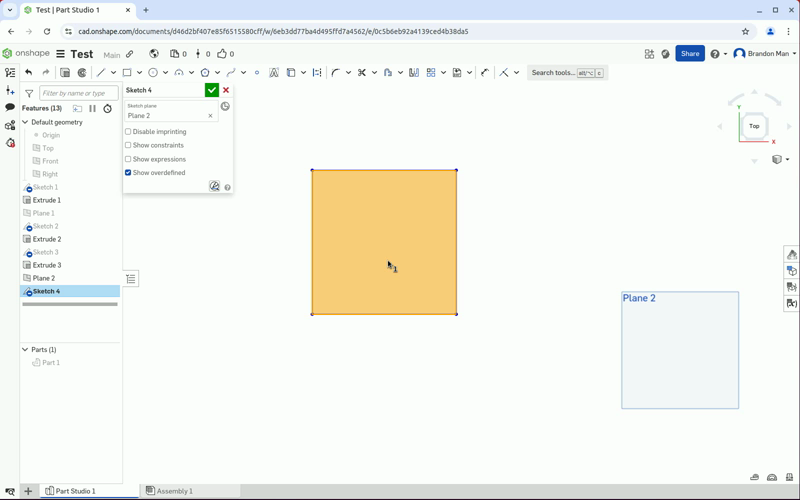
scroll(-6)
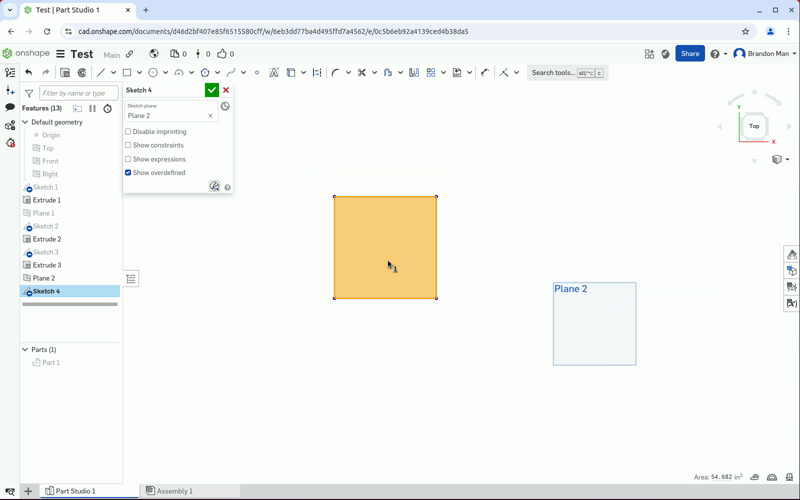
scroll(-6)
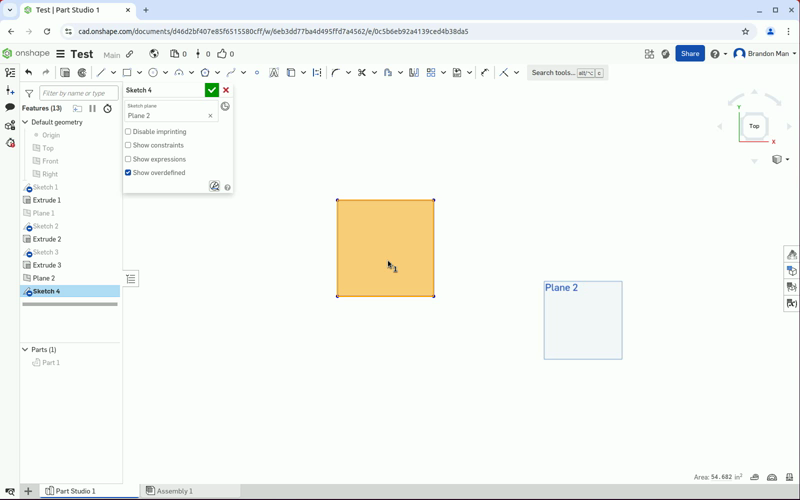
scroll(-6)
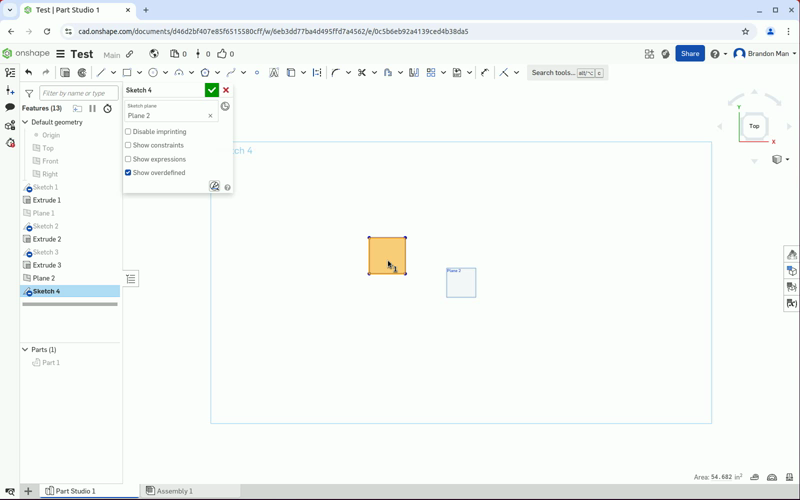
mouse_move(73, 352)
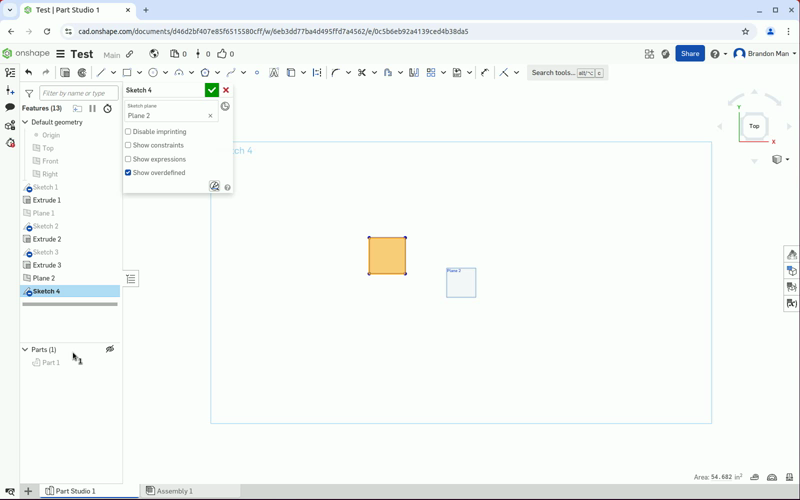
key(shift+y)
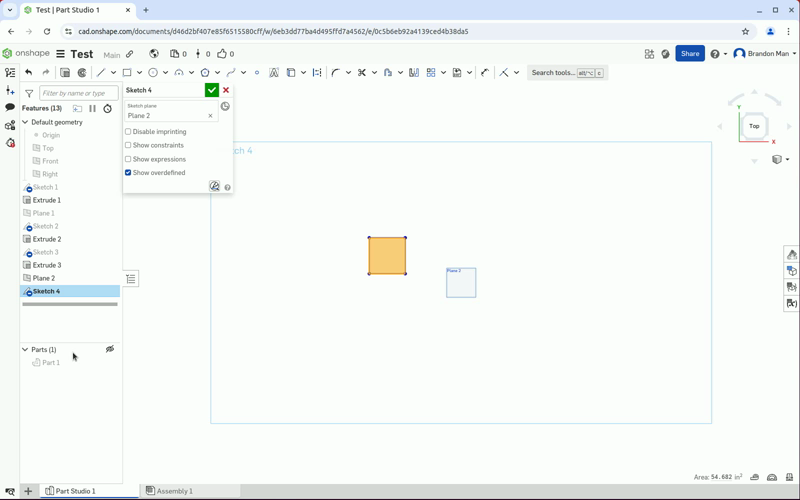
key(shift+e)
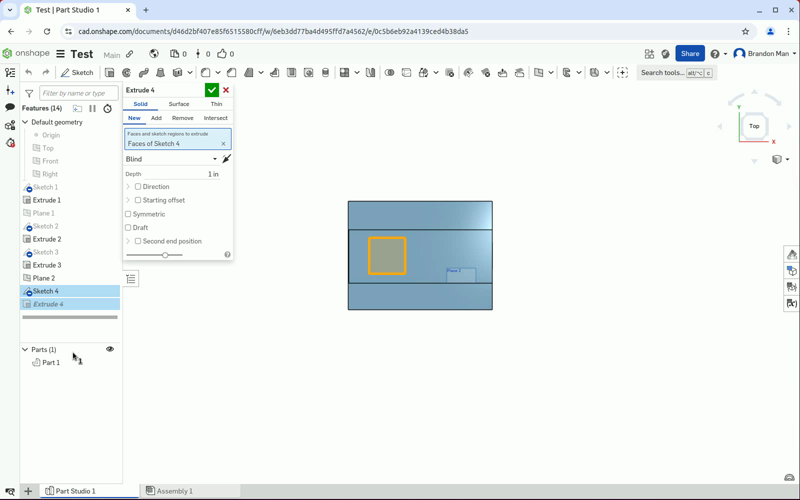
mouse_move(143, 106)
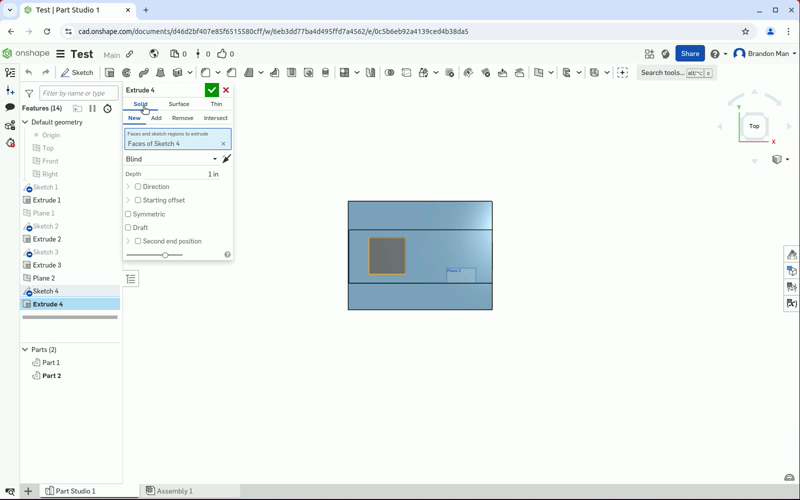
click(143, 106)
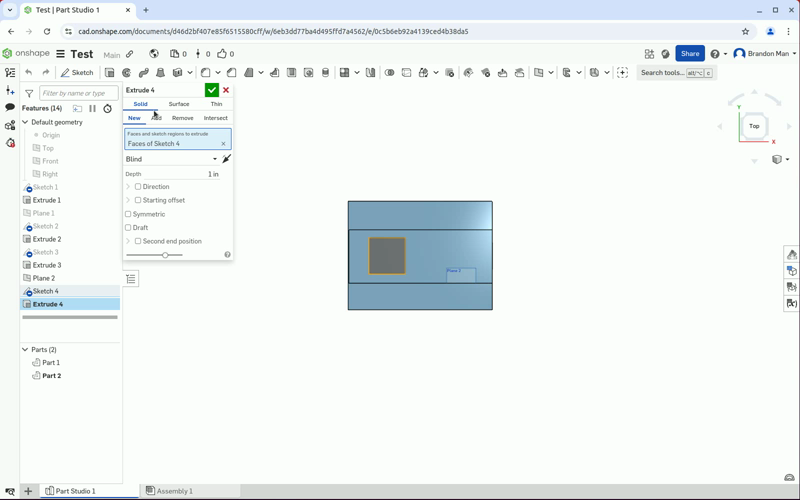
mouse_move(186, 120)
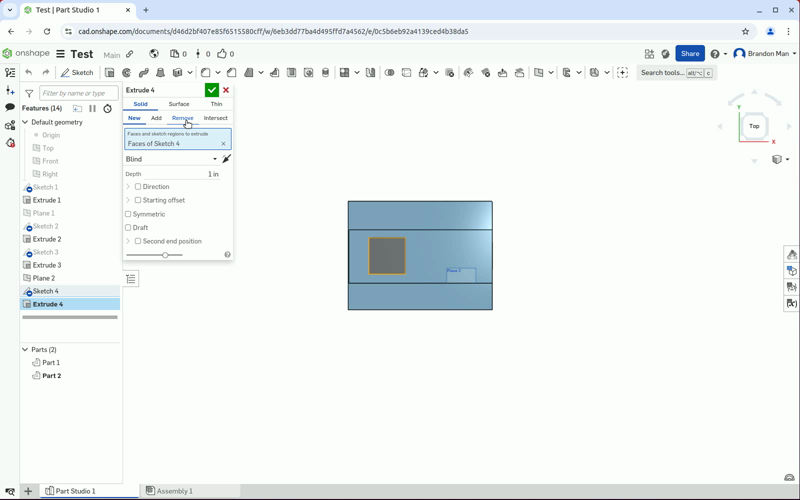
click(186, 120)
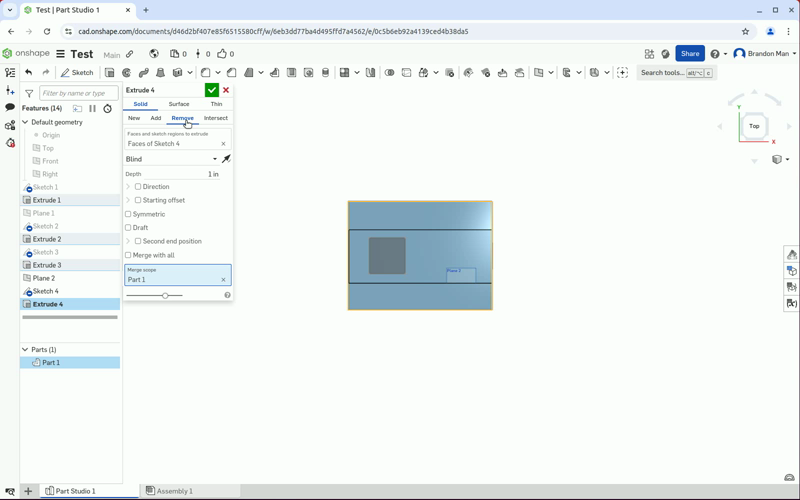
key(tab, 4)
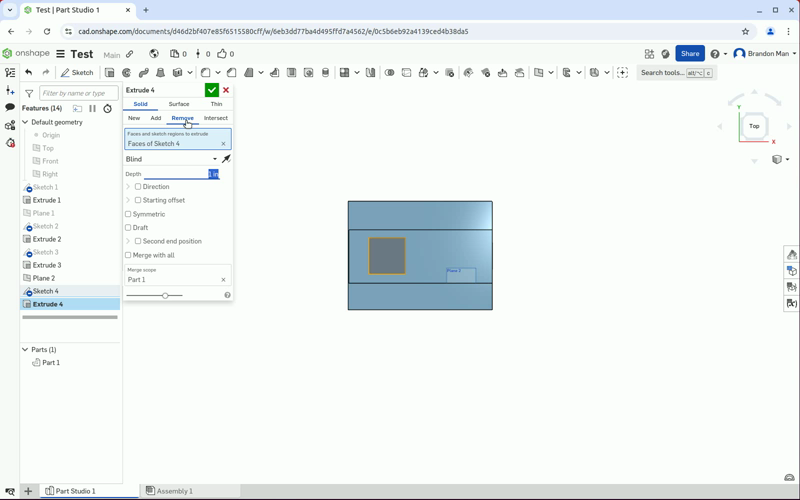
text(22.386)
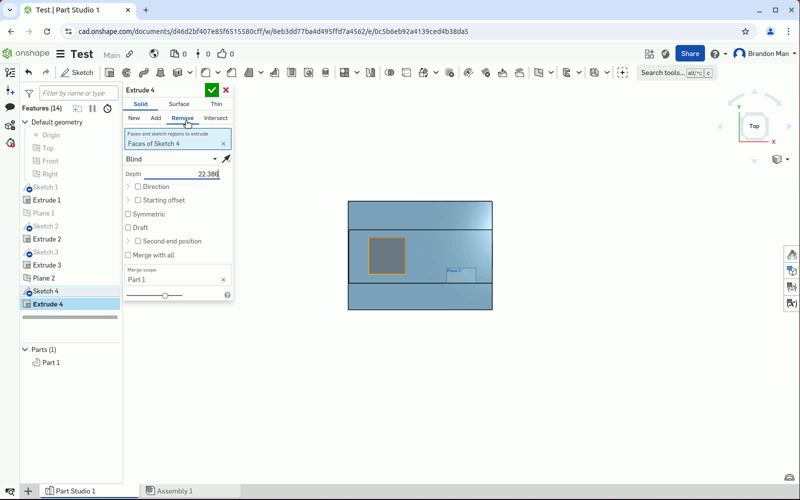
key(tab, 6)
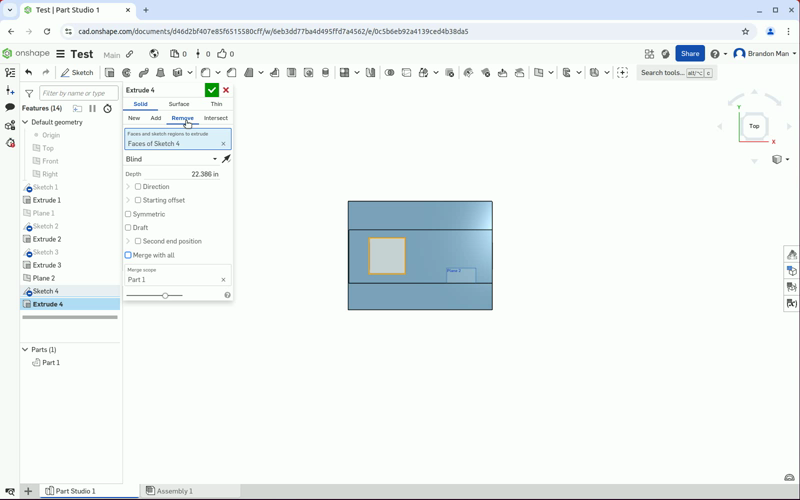
key(space)
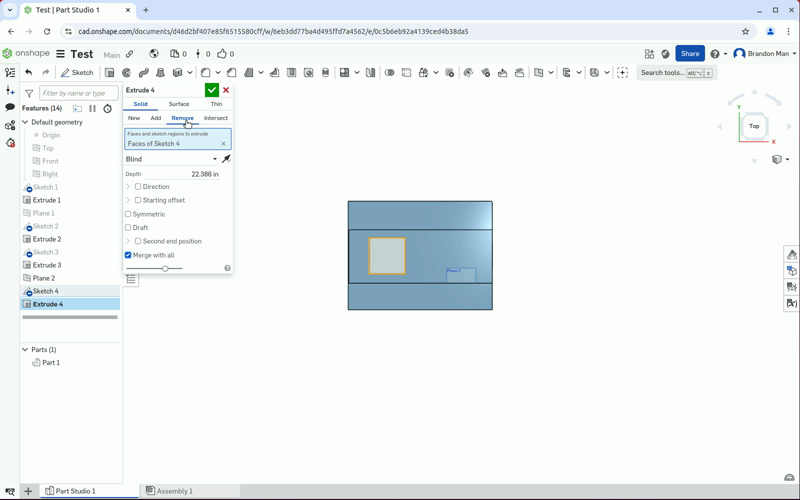
key(enter)
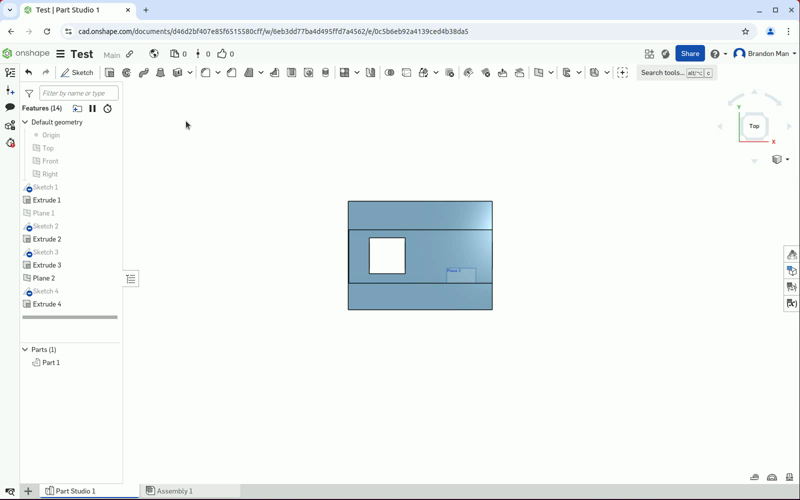
key(shift+h)
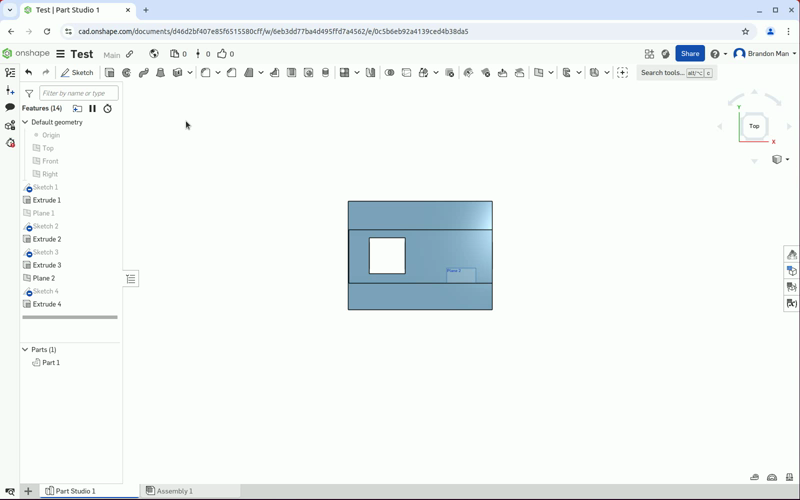
key(shift+h)
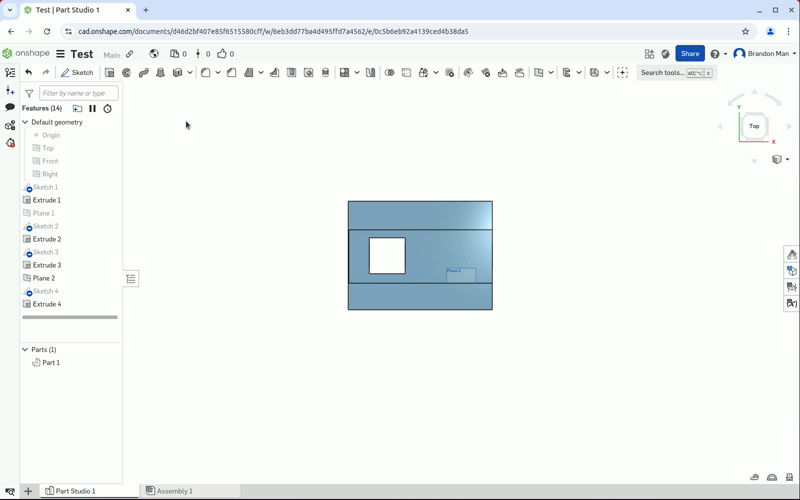
mouse_move(73, 189)
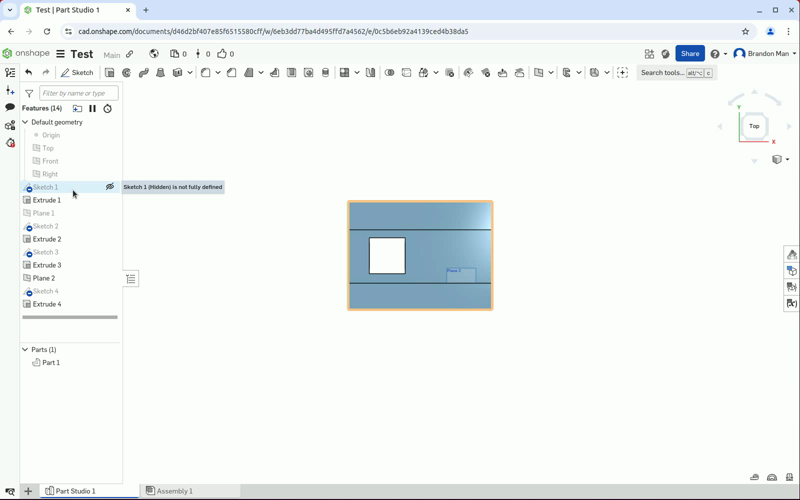
click(73, 189)
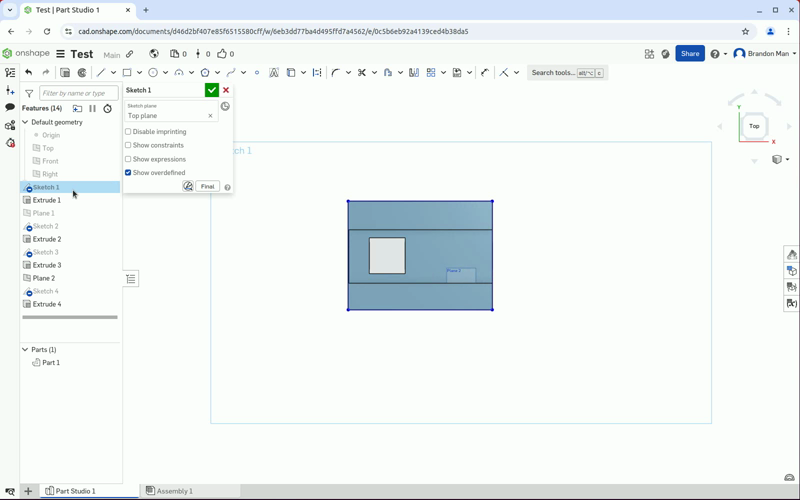
mouse_move(229, 92)
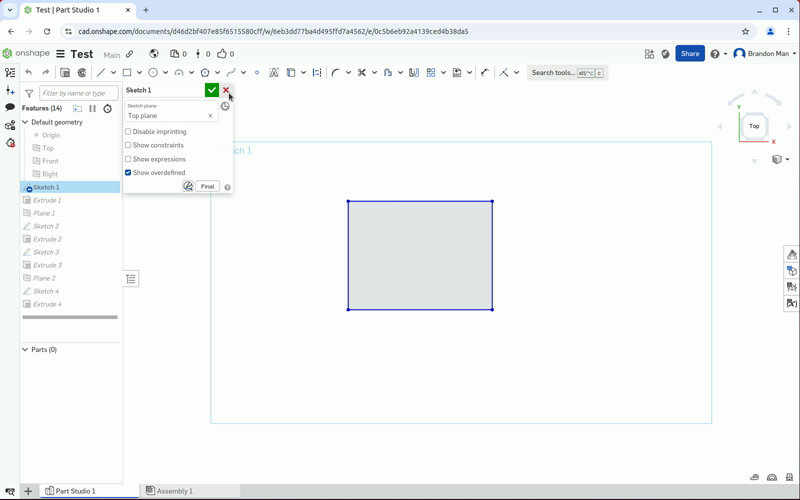
click(229, 92)
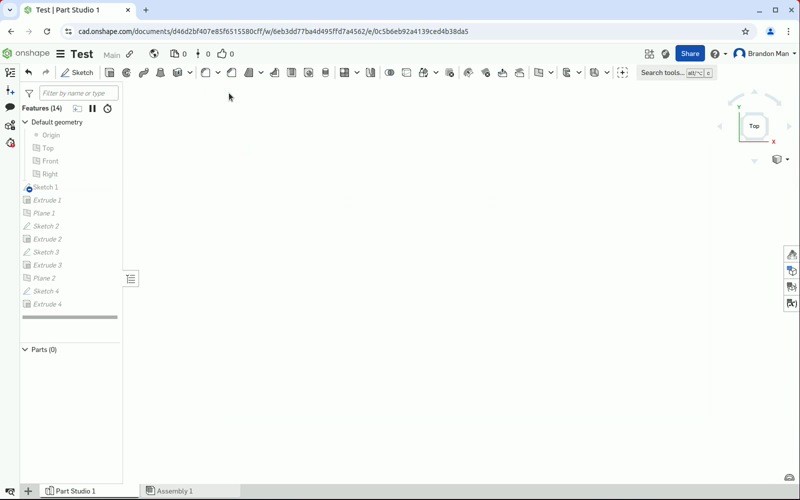
key(shift+s)
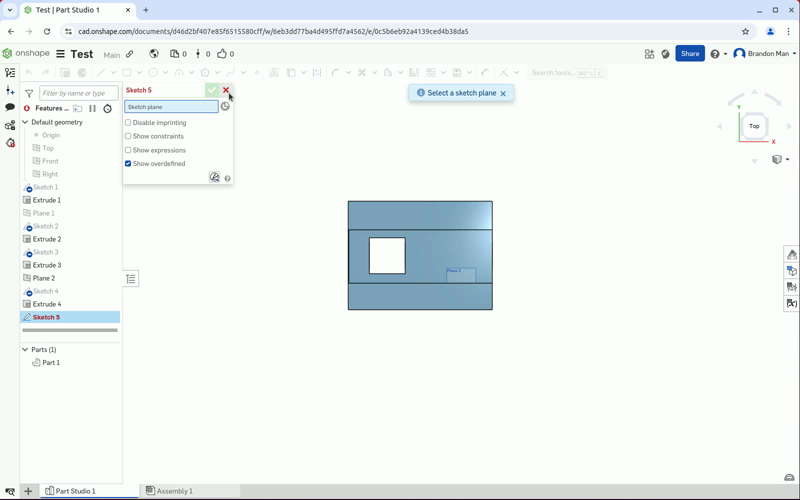
mouse_move(73, 280)
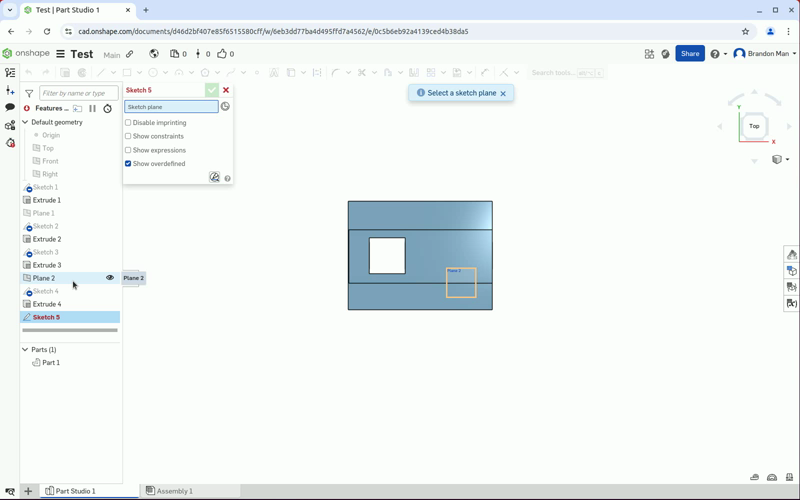
click(73, 280)
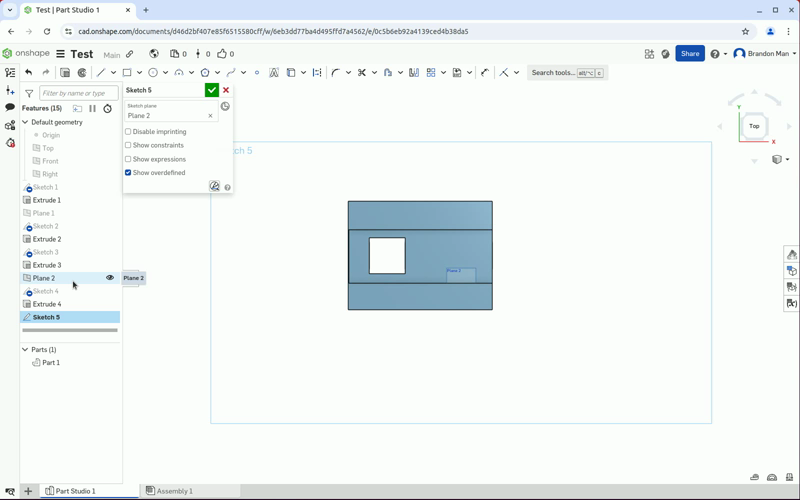
mouse_move(73, 352)
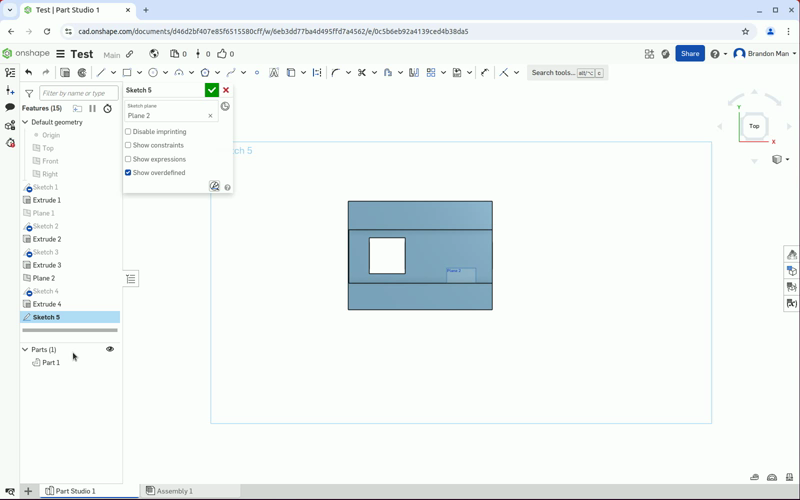
key(y)
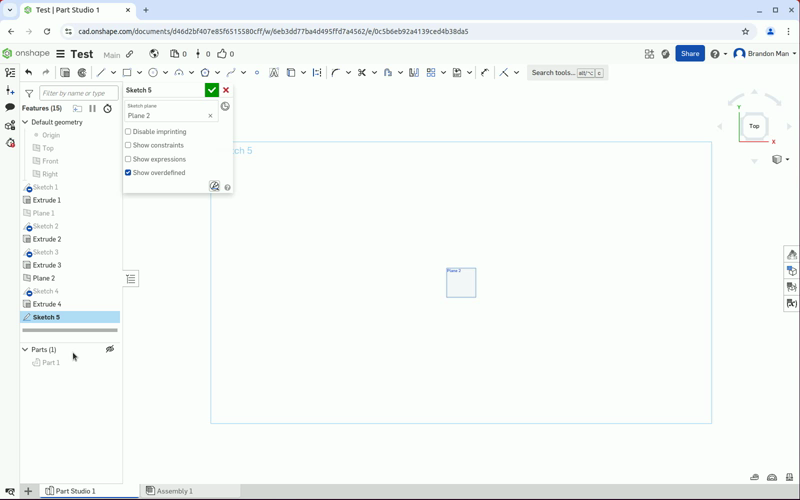
key(l)
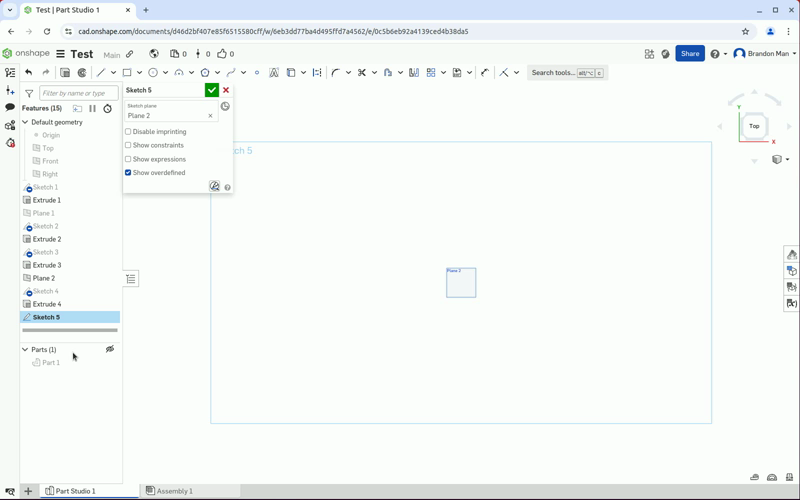
key_down(shift)
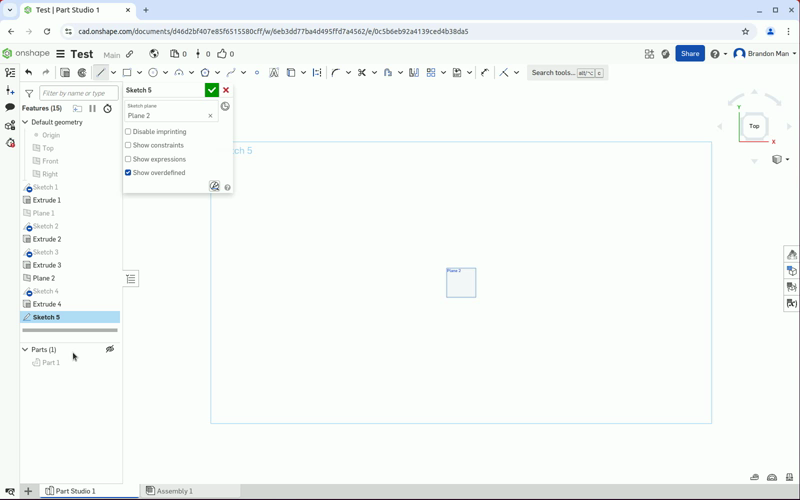
mouse_move(436, 273)
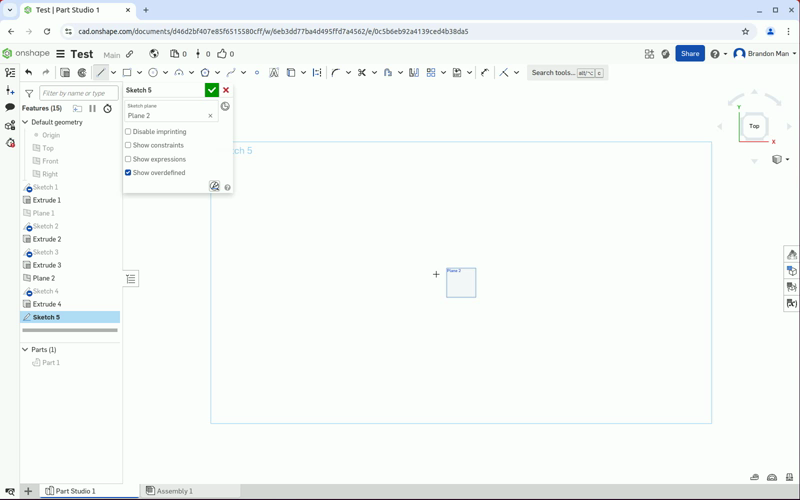
click(436, 273)
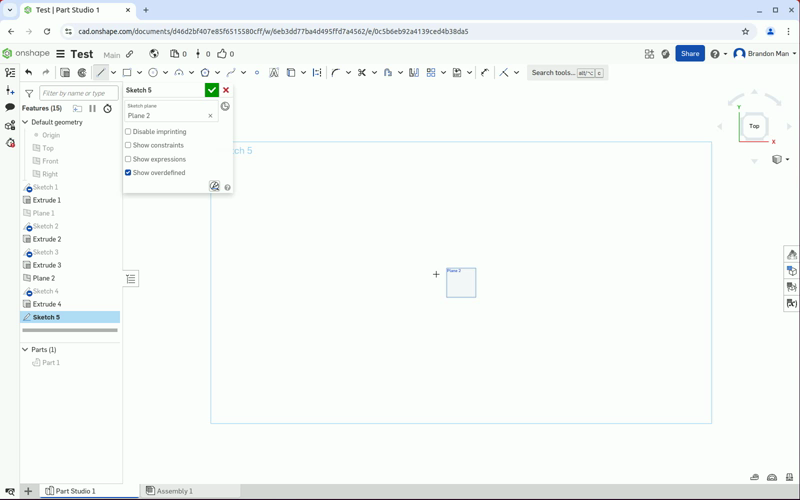
key_up(shift)
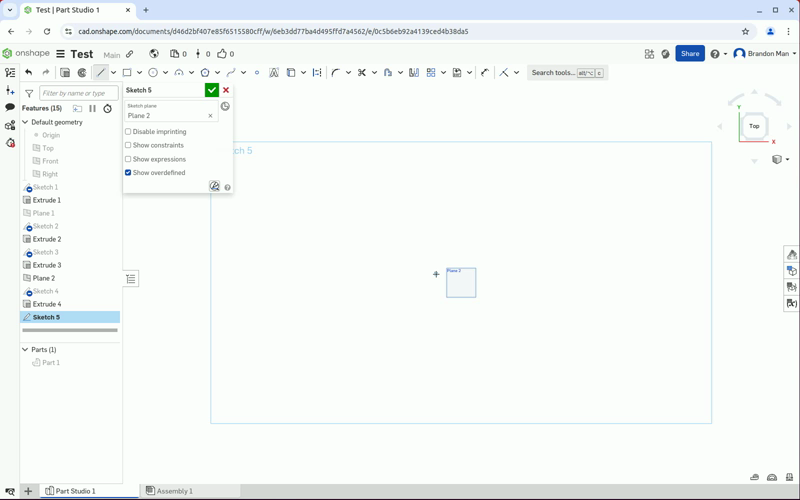
key_down(shift)
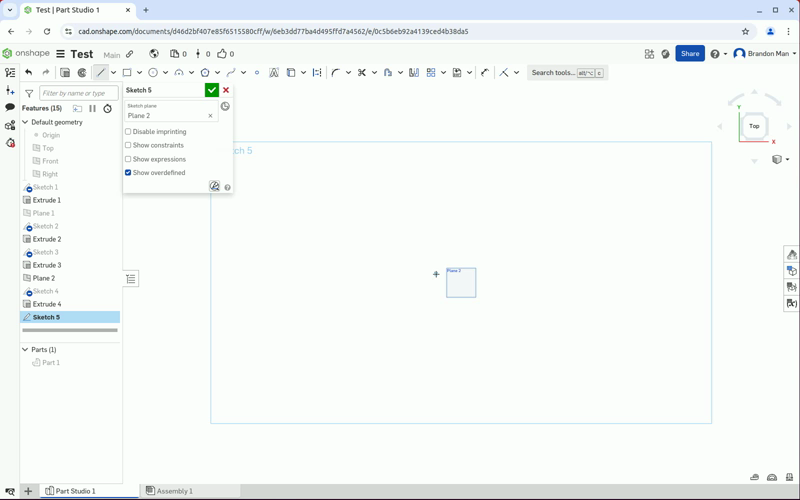
mouse_move(466, 273)
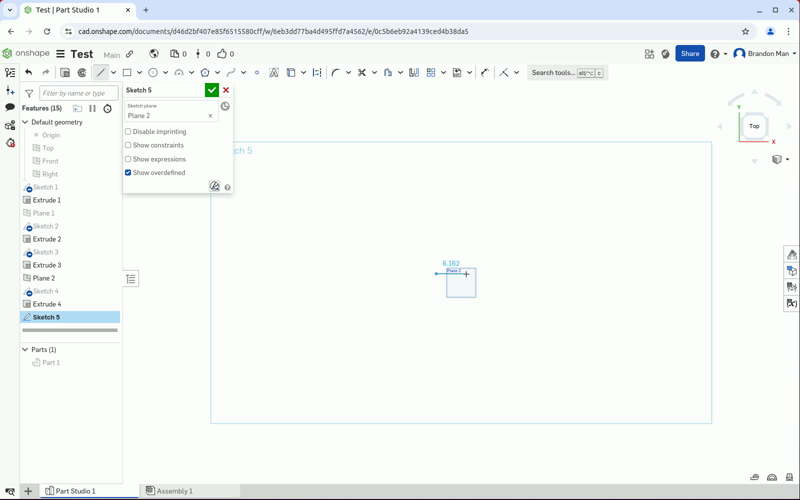
mouse_move(472, 273)
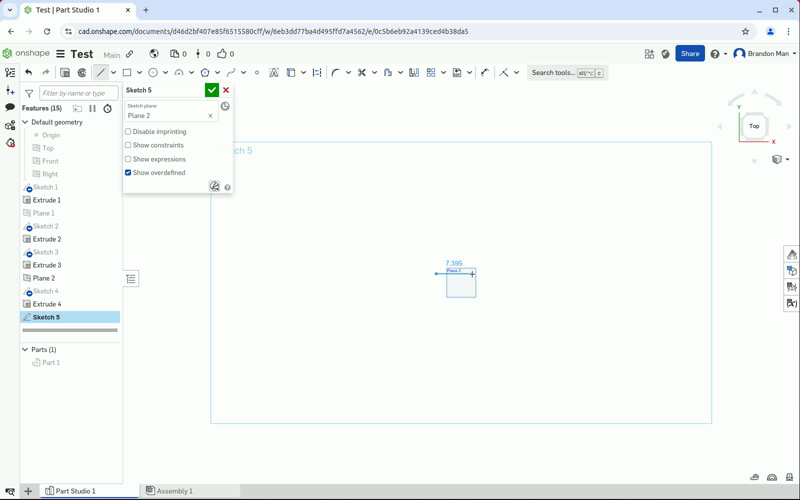
click(472, 273)
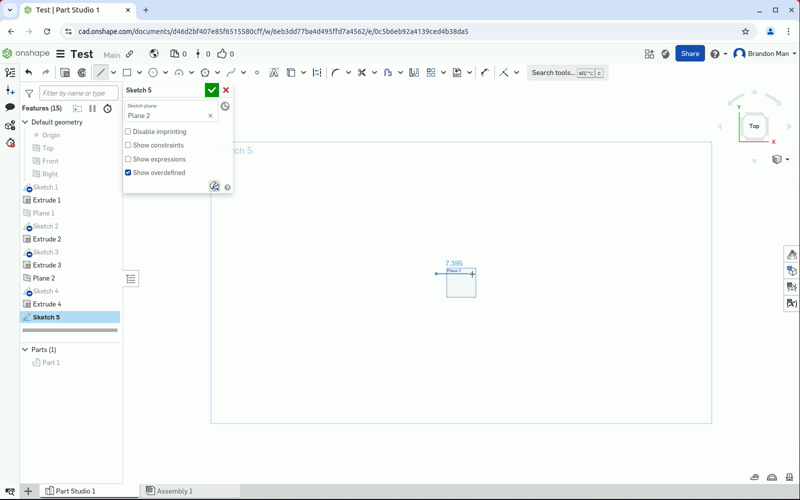
key_up(shift)
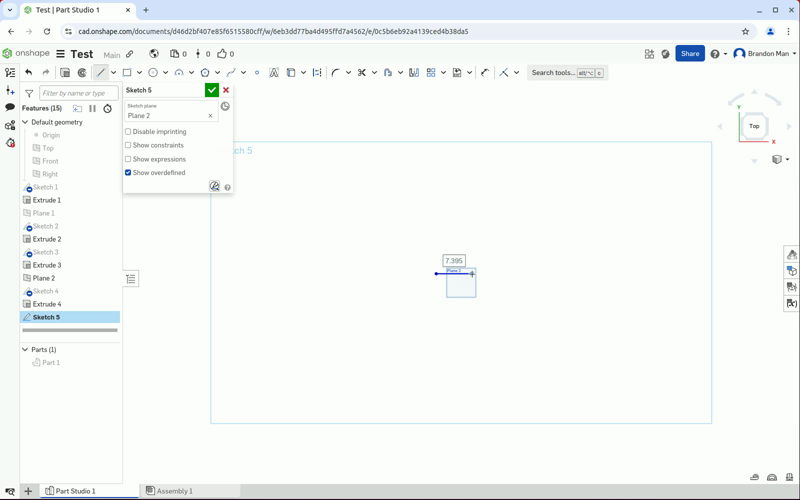
key_down(shift)
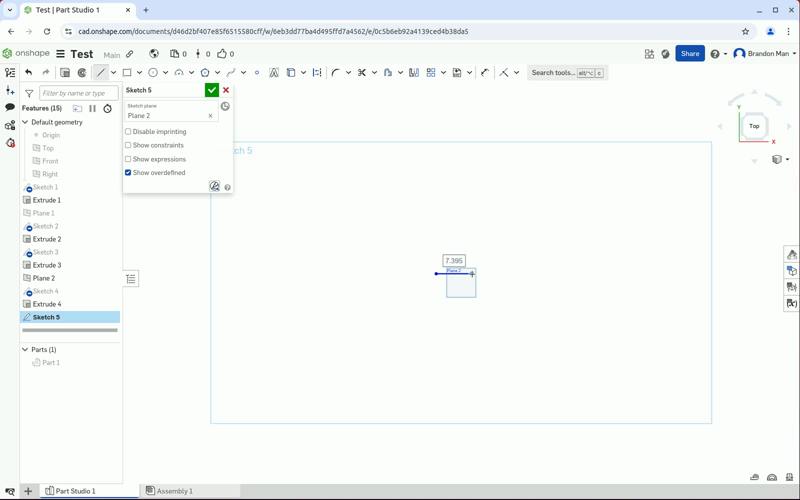
mouse_move(502, 273)
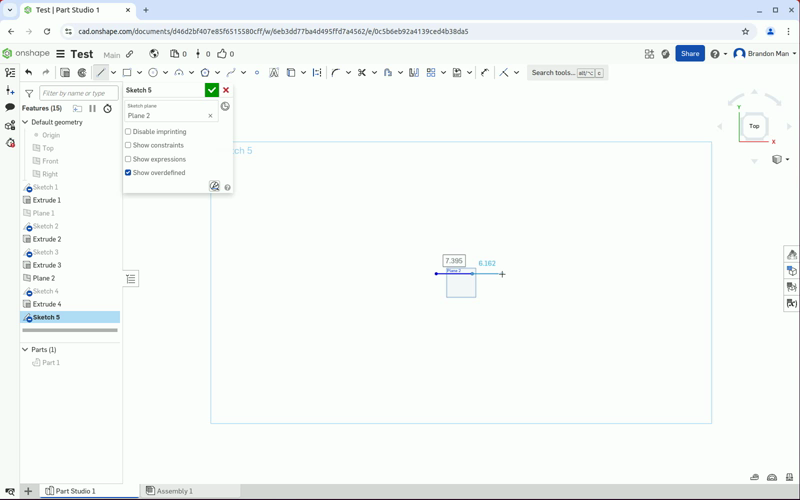
mouse_move(472, 237)
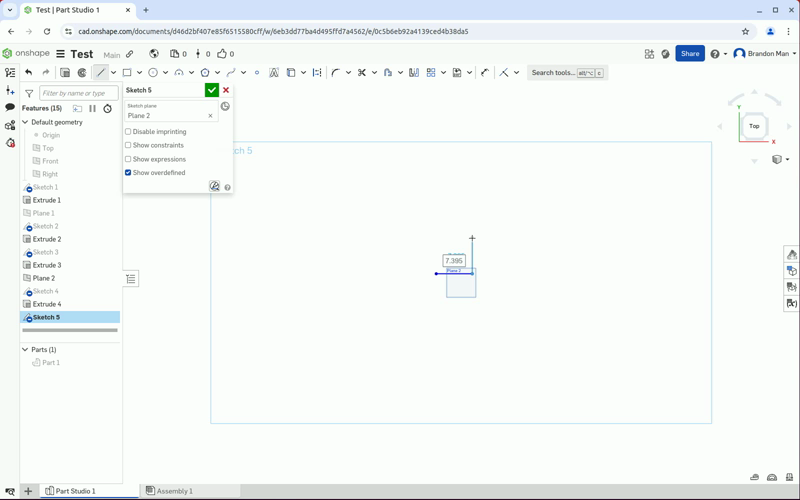
click(472, 237)
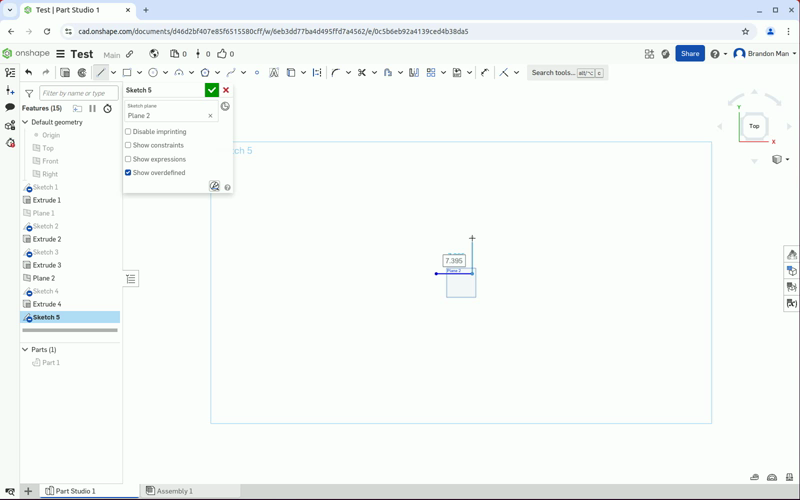
key_up(shift)
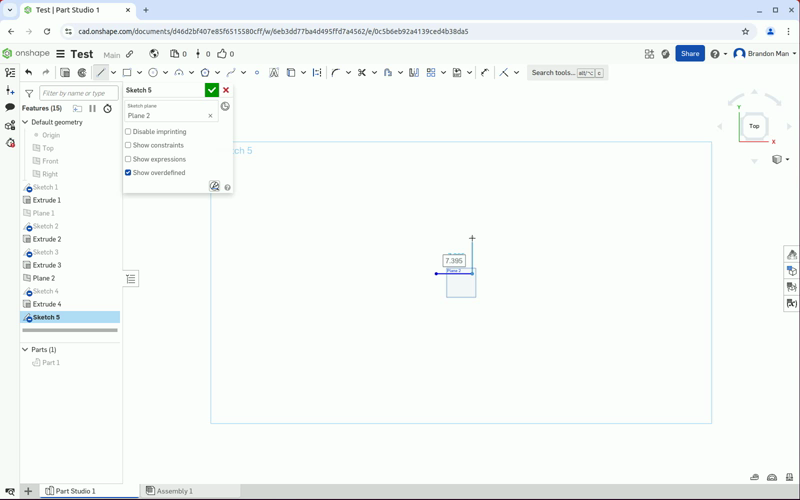
key_down(shift)
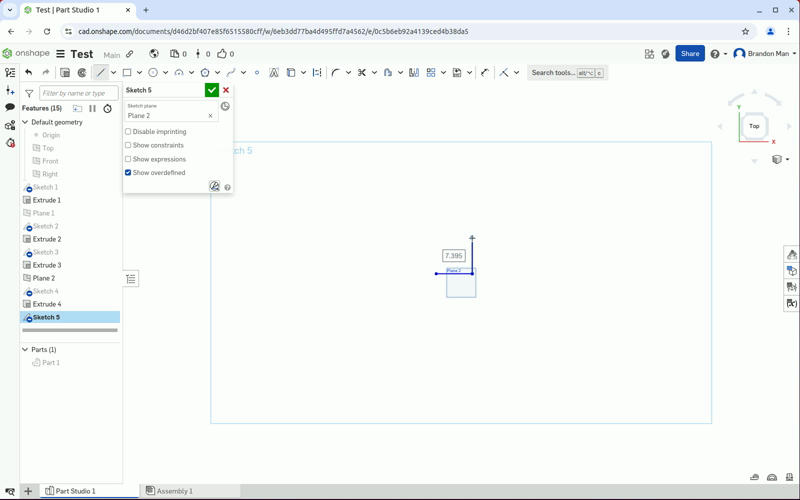
mouse_move(502, 237)
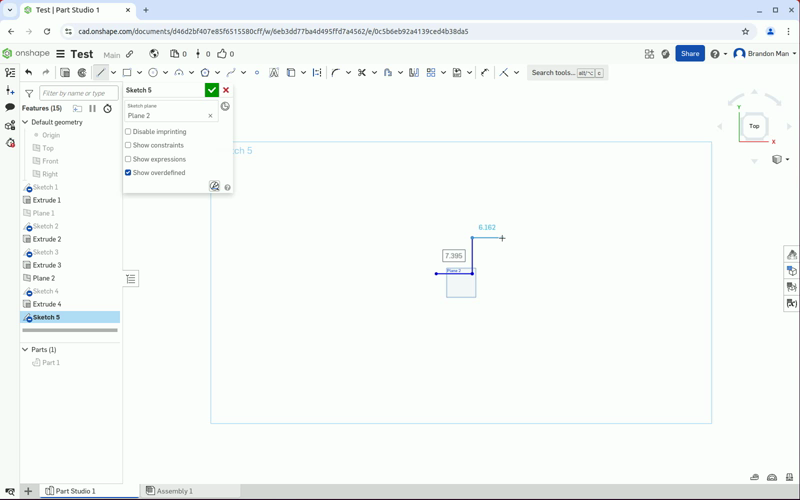
mouse_move(436, 237)
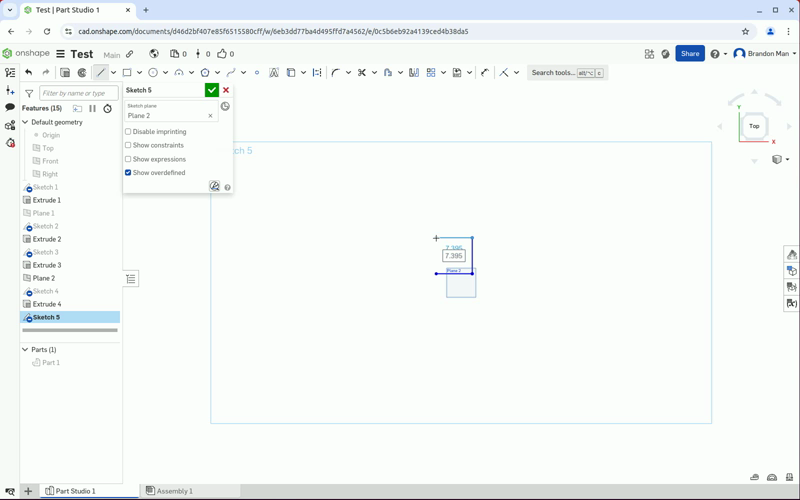
click(436, 237)
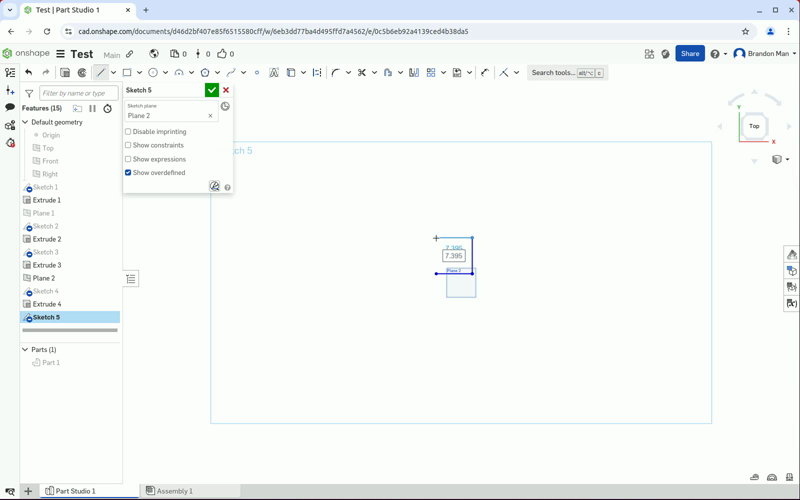
key_up(shift)
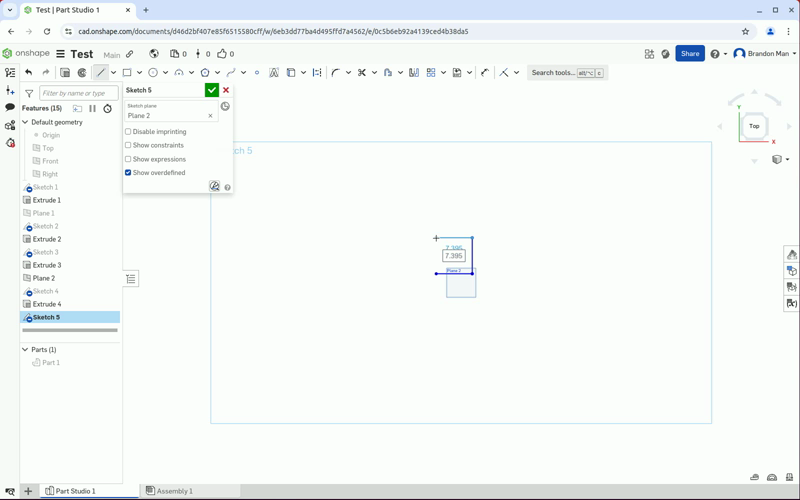
mouse_move(466, 237)
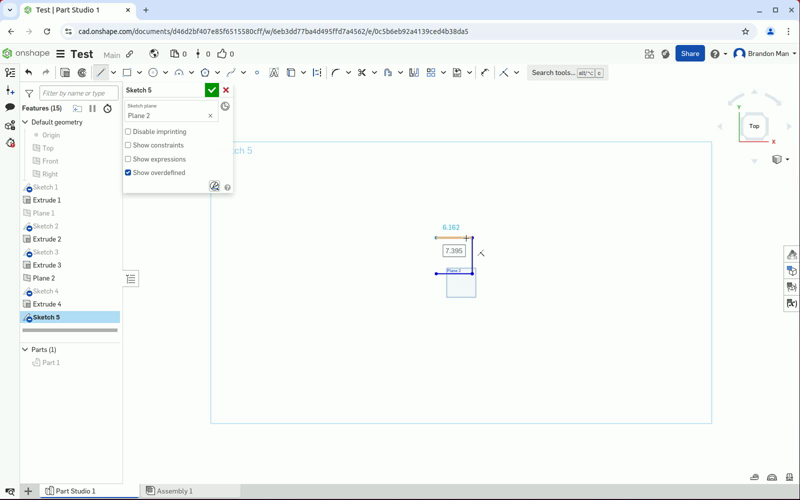
key_down(shift)
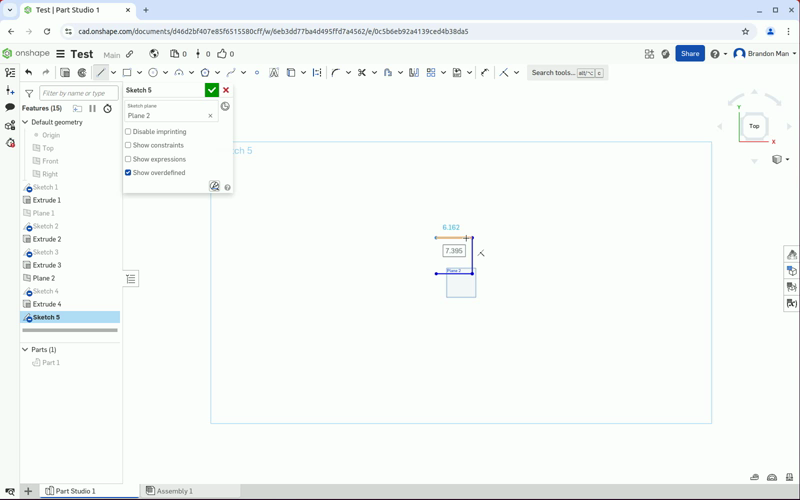
mouse_move(436, 273)
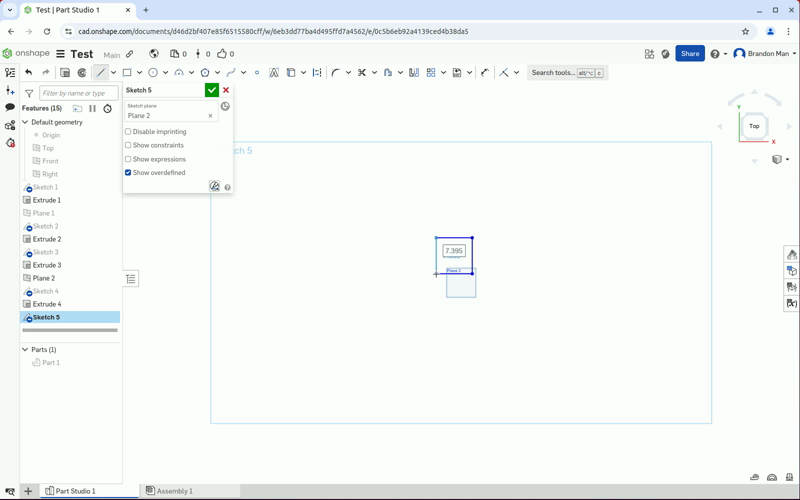
key_up(shift)
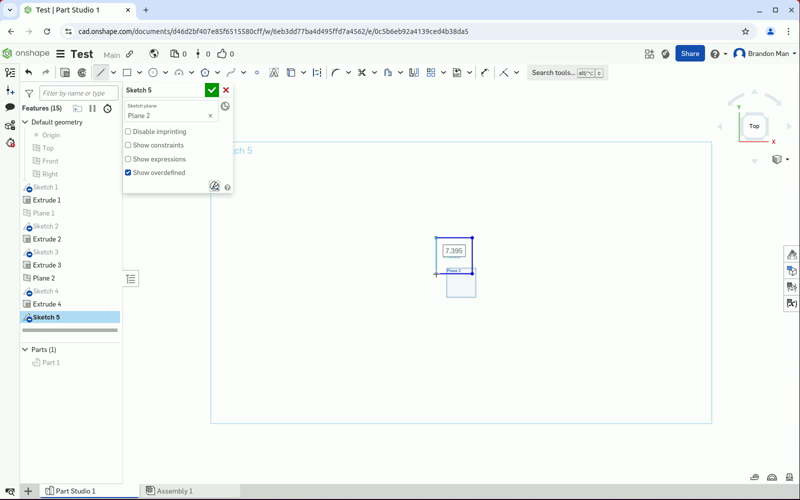
click(436, 273)
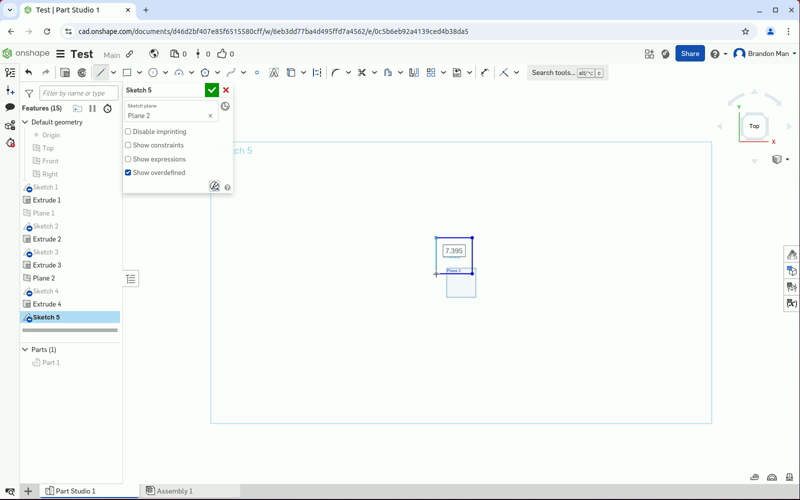
key(esc)
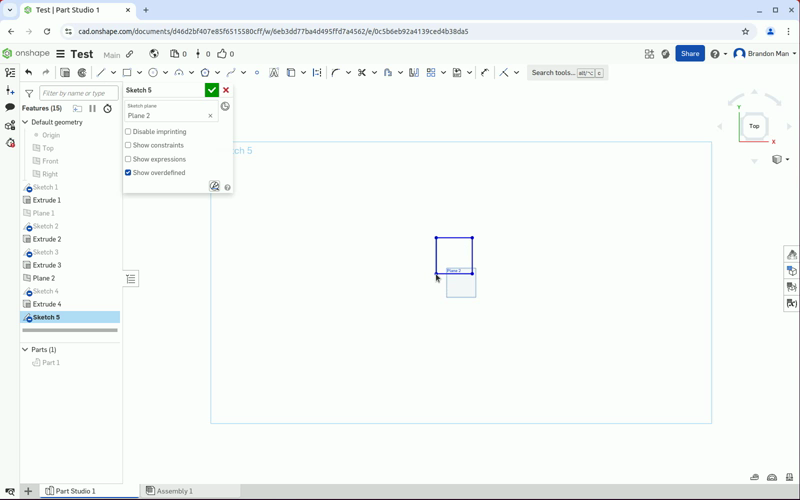
mouse_move(457, 250)
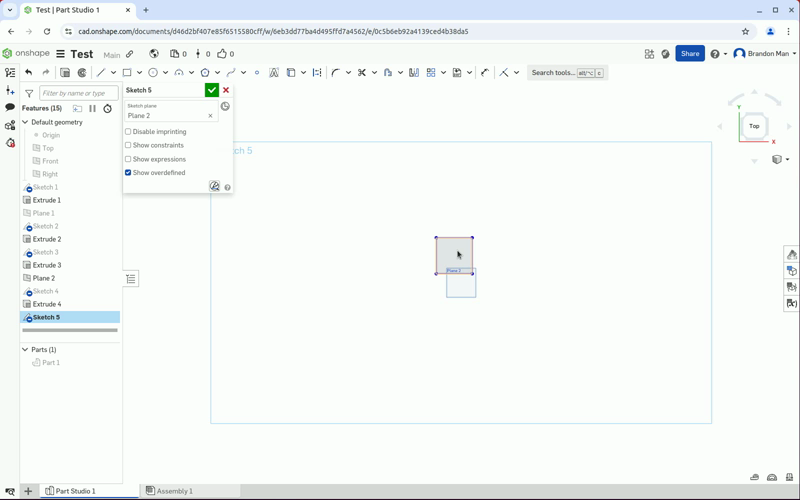
scroll(6)
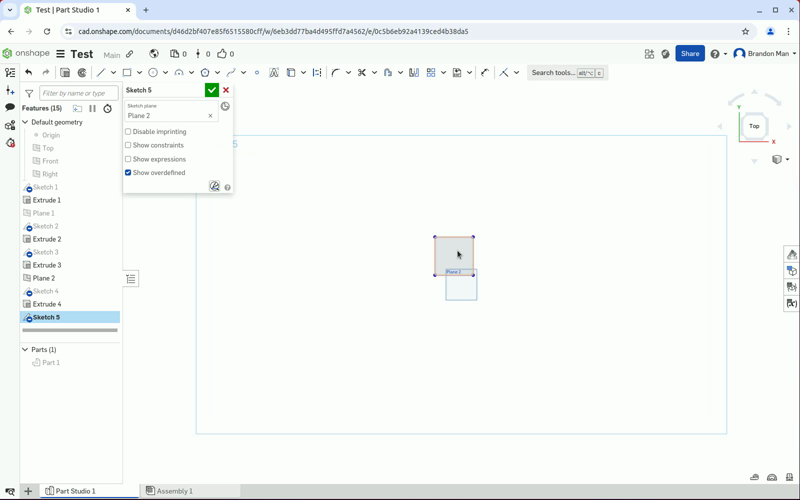
scroll(6)
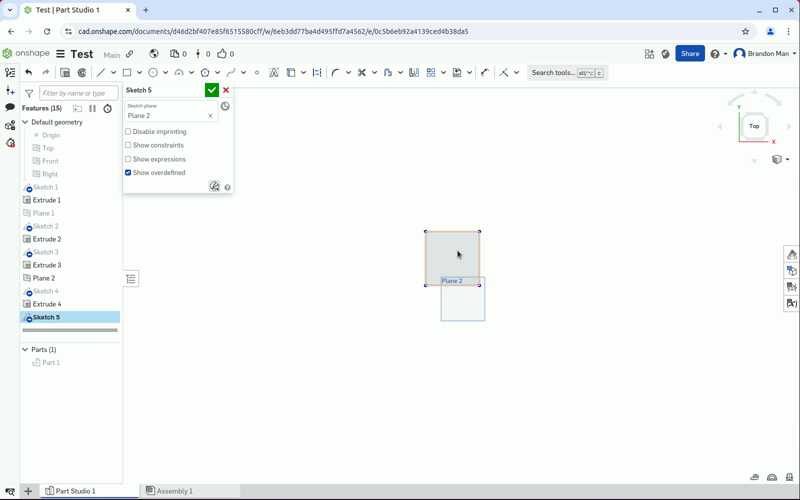
scroll(6)
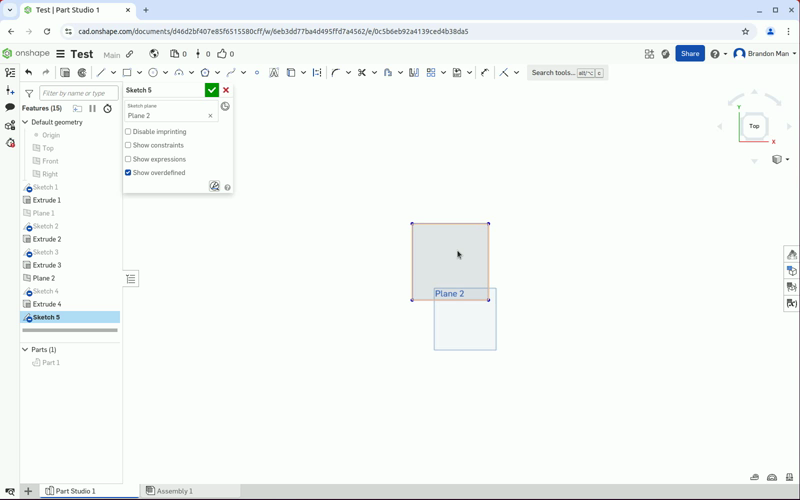
scroll(6)
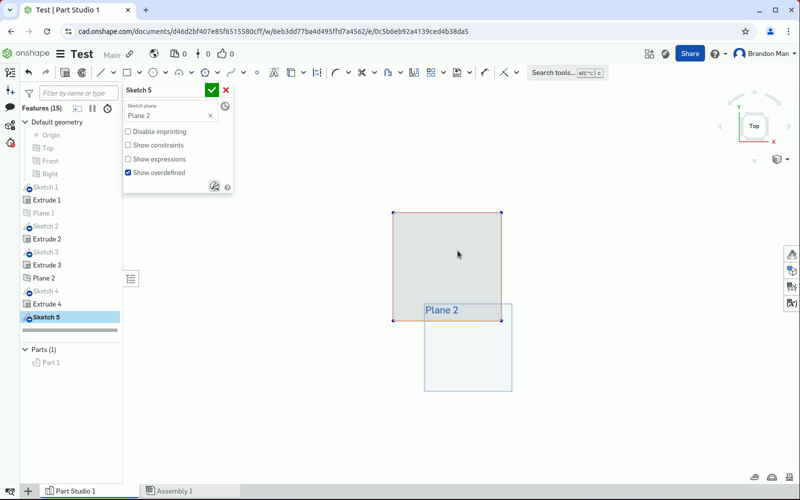
scroll(6)
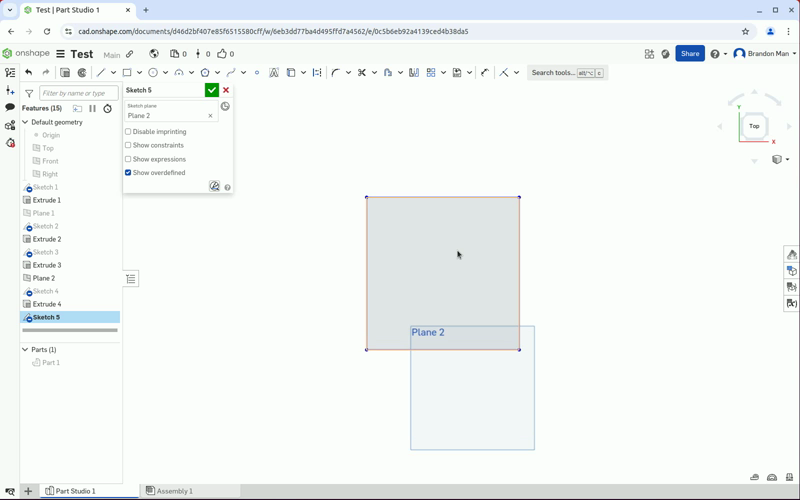
scroll(6)
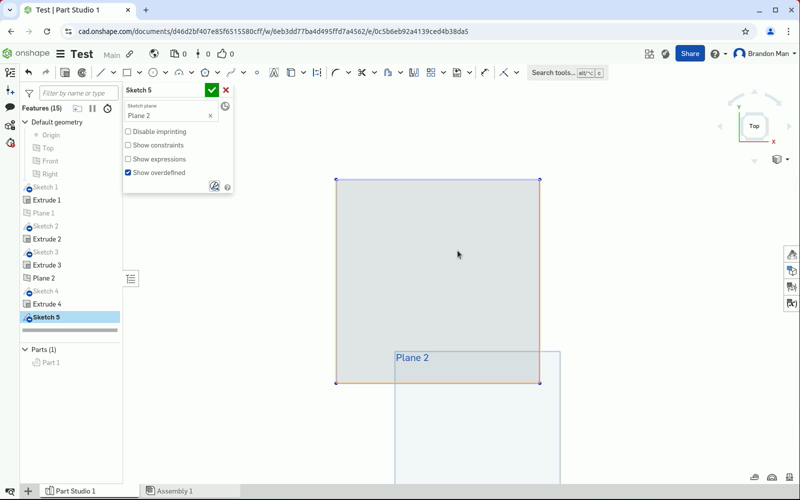
scroll(6)
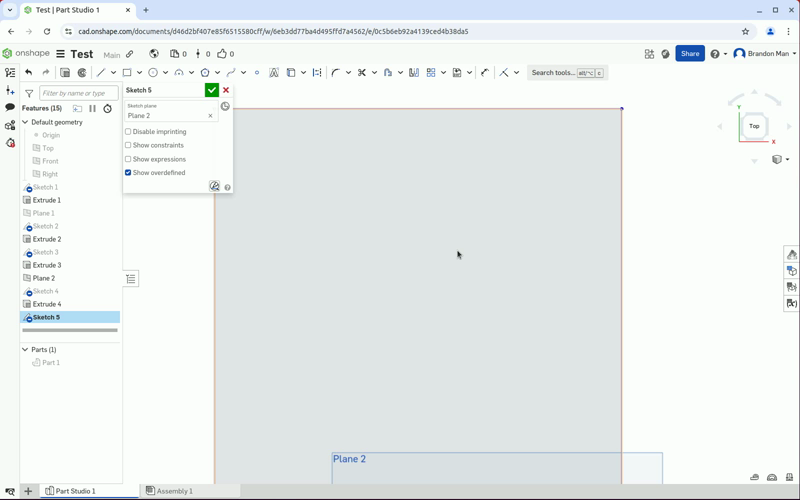
click(457, 250)
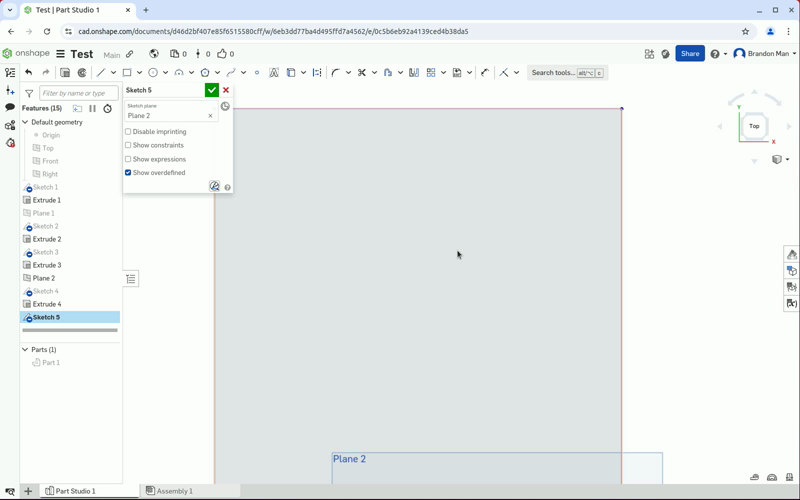
scroll(-6)
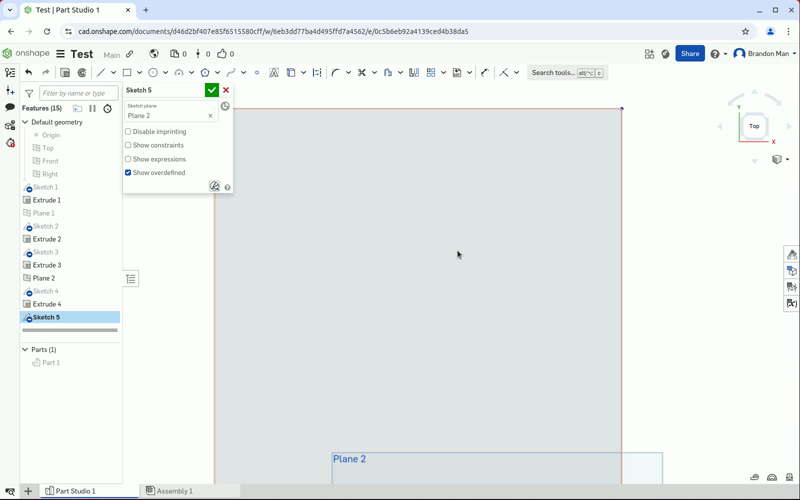
scroll(-6)
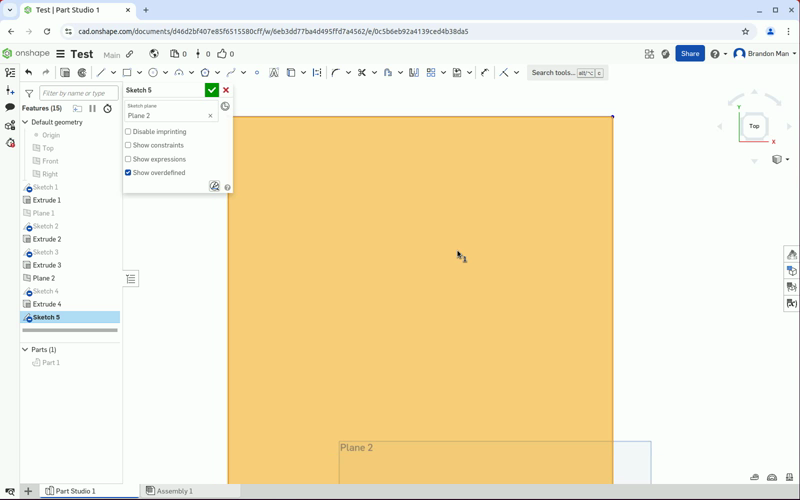
scroll(-6)
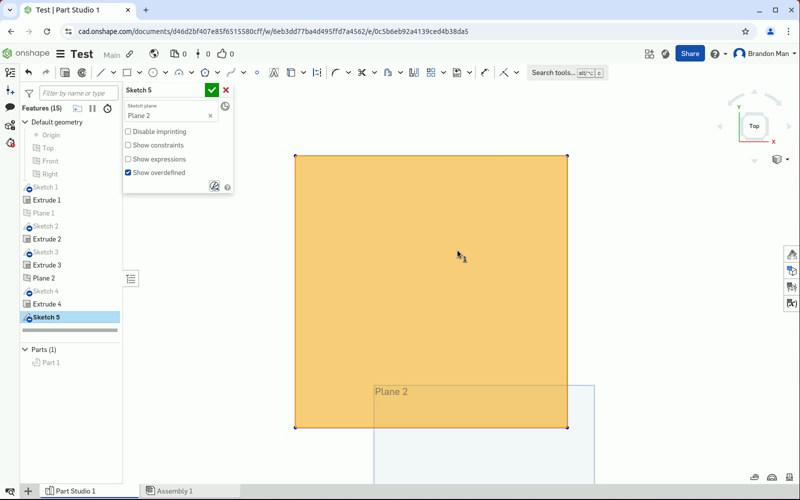
scroll(-6)
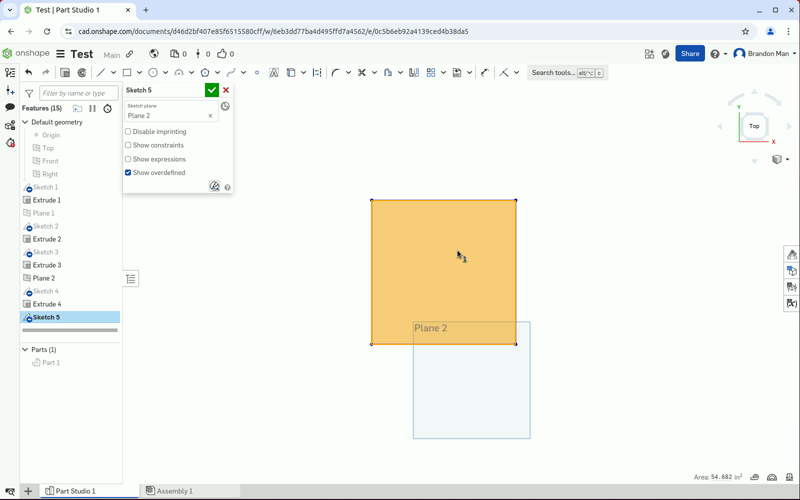
scroll(-6)
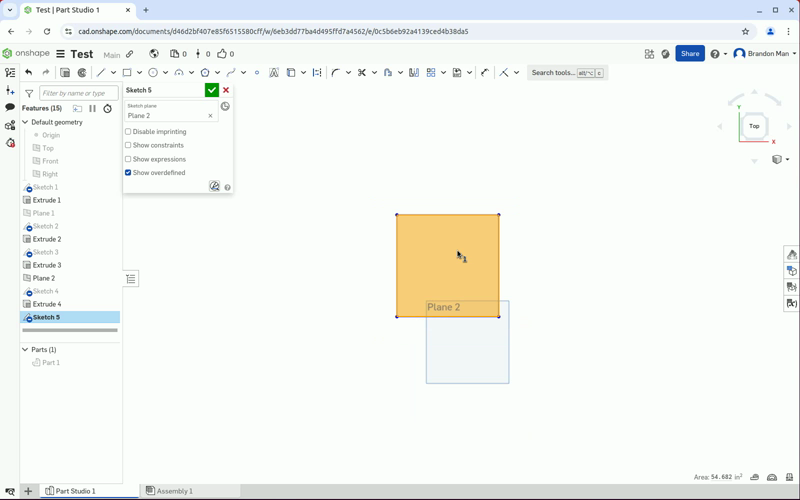
scroll(-6)
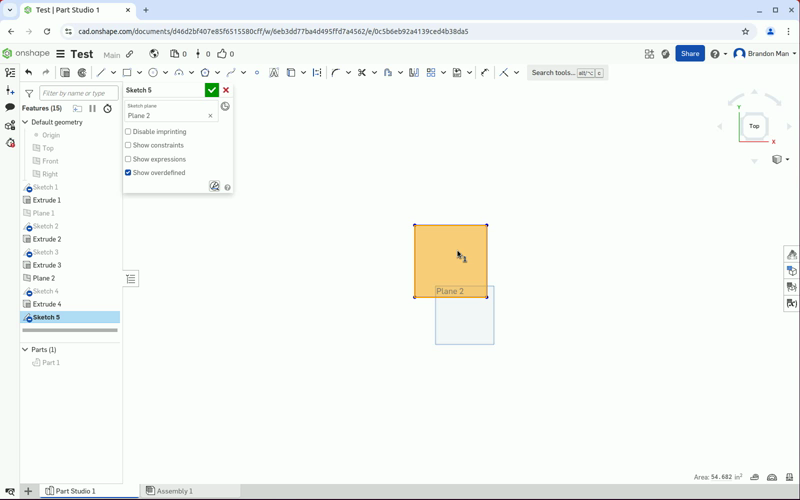
scroll(-6)
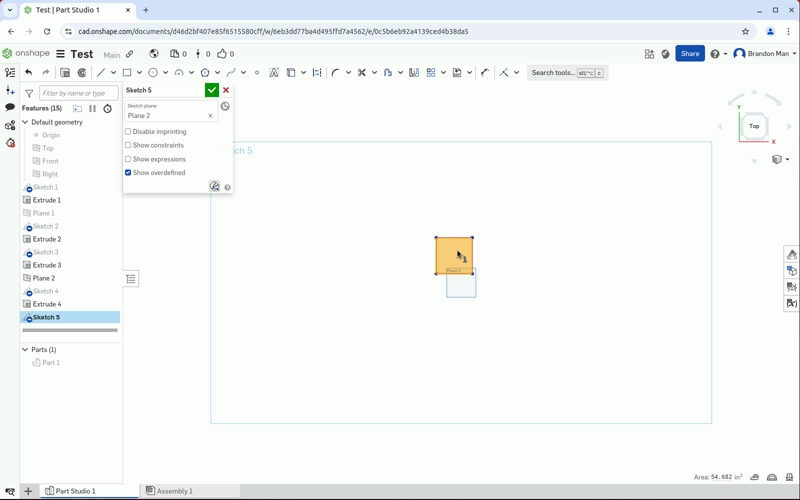
mouse_move(73, 352)
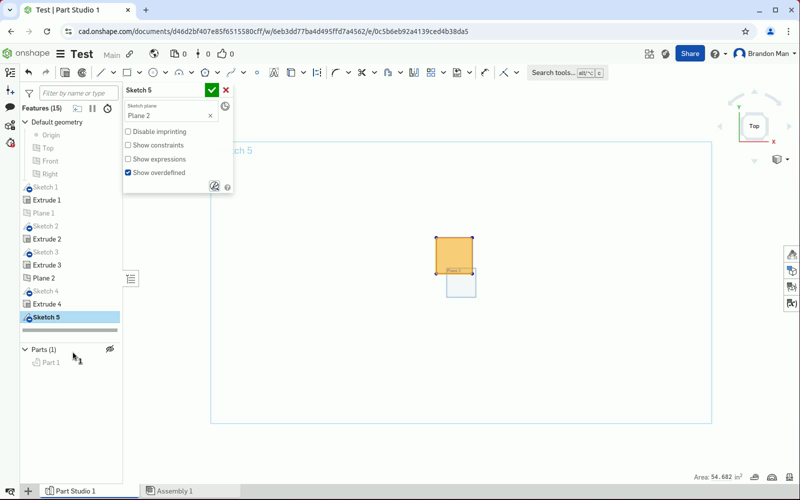
key(shift+y)
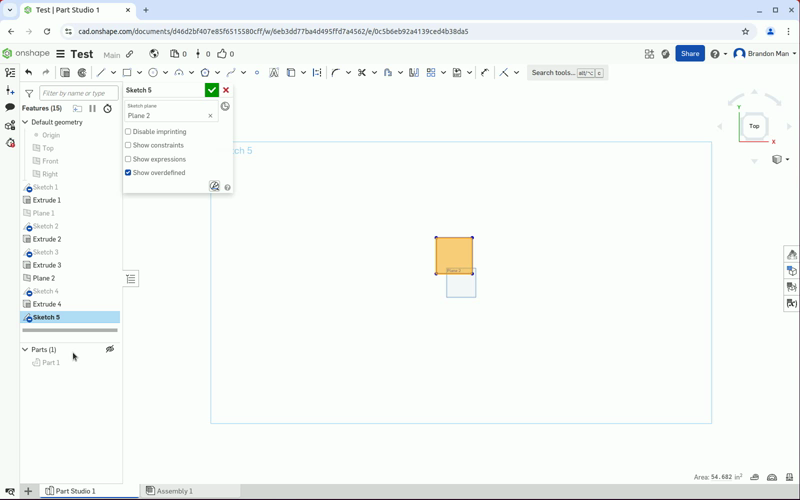
key(shift+e)
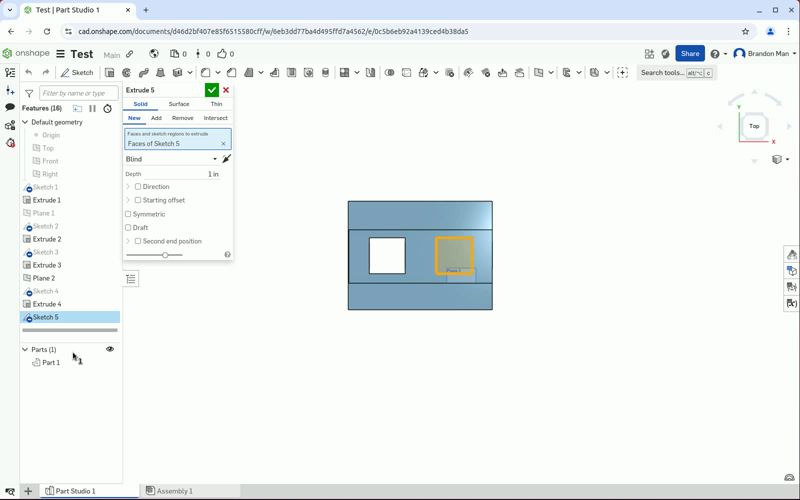
mouse_move(143, 106)
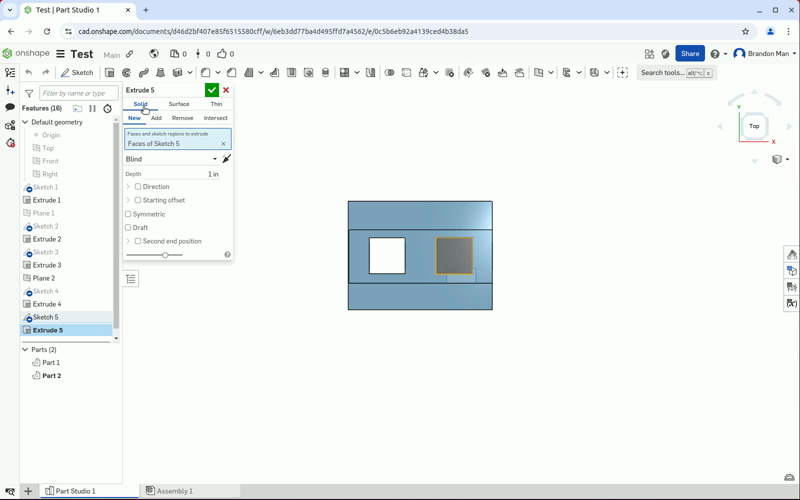
click(143, 106)
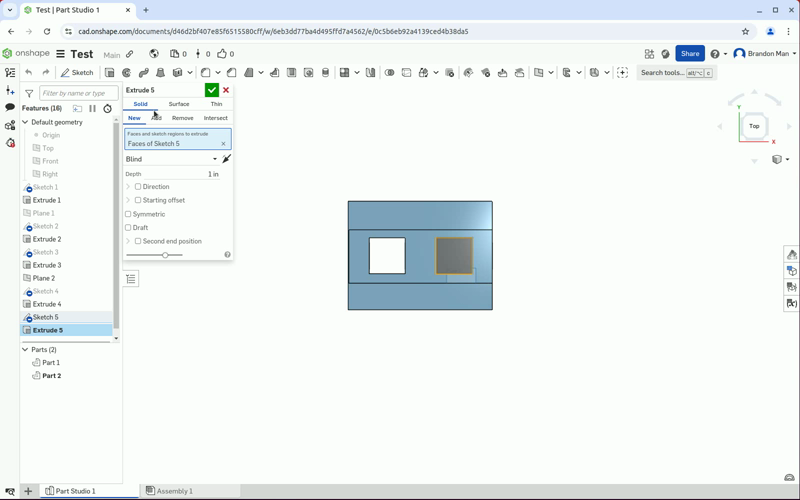
mouse_move(186, 120)
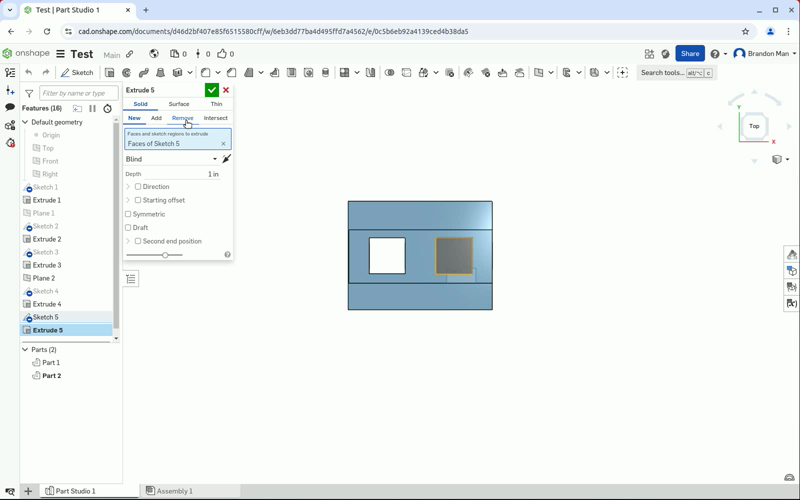
click(186, 120)
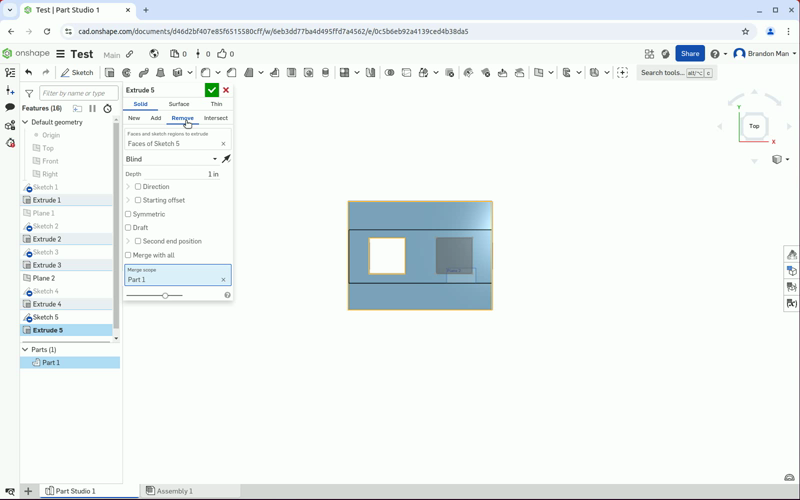
key(tab, 4)
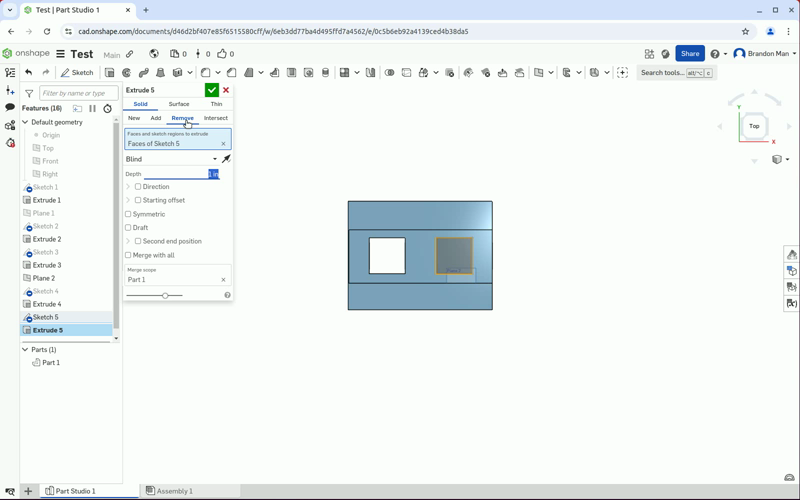
text(22.386)
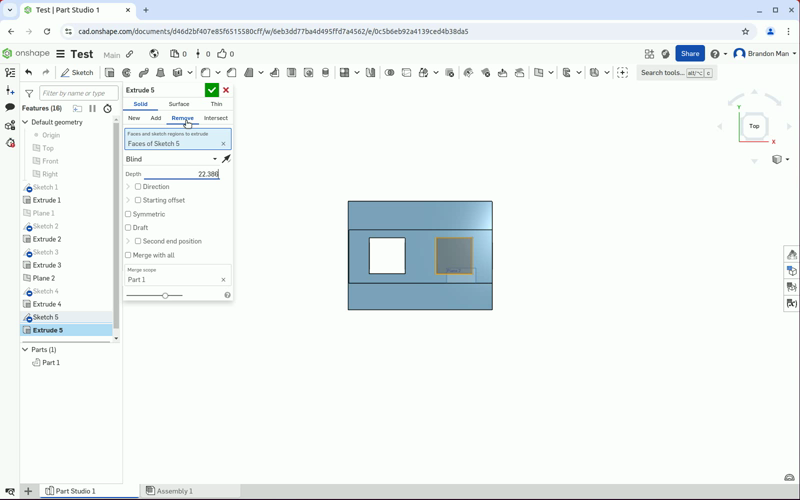
key(tab, 6)
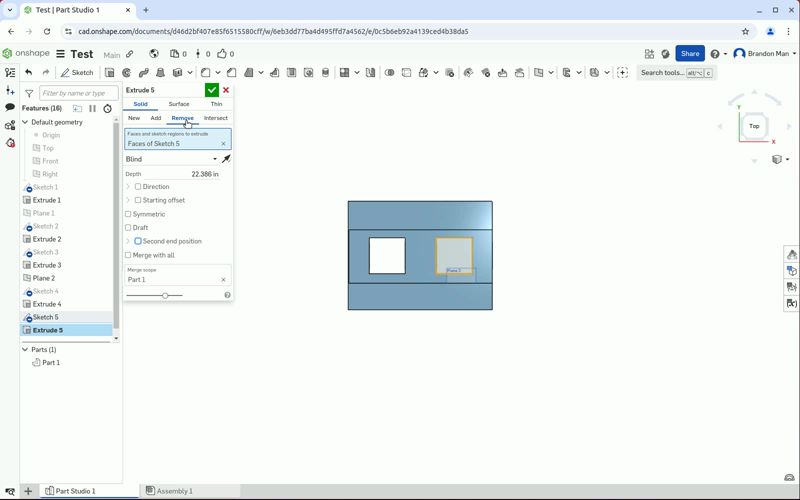
key(space)
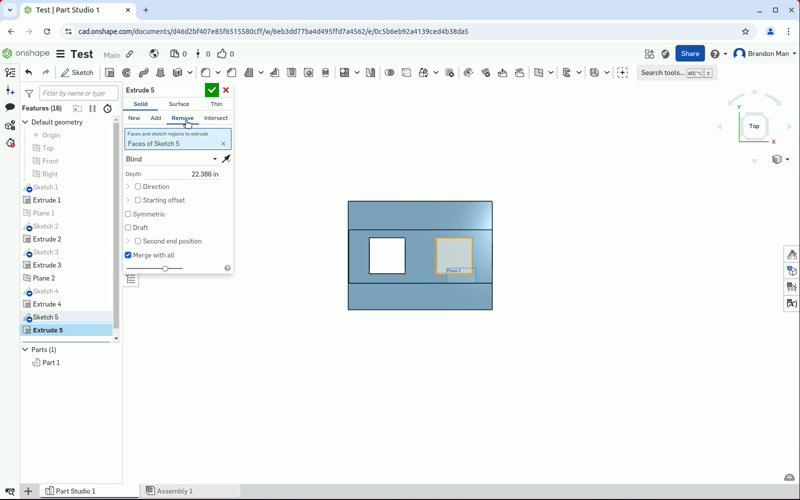
key(enter)
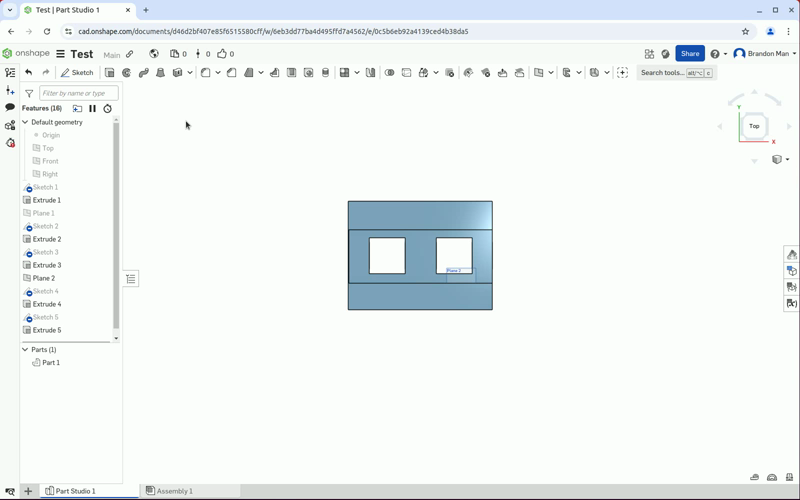
key(shift+h)
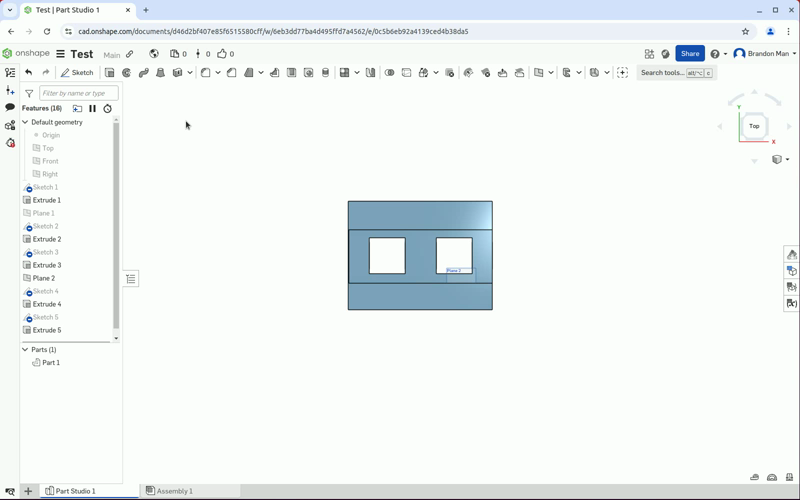
key(shift+h)
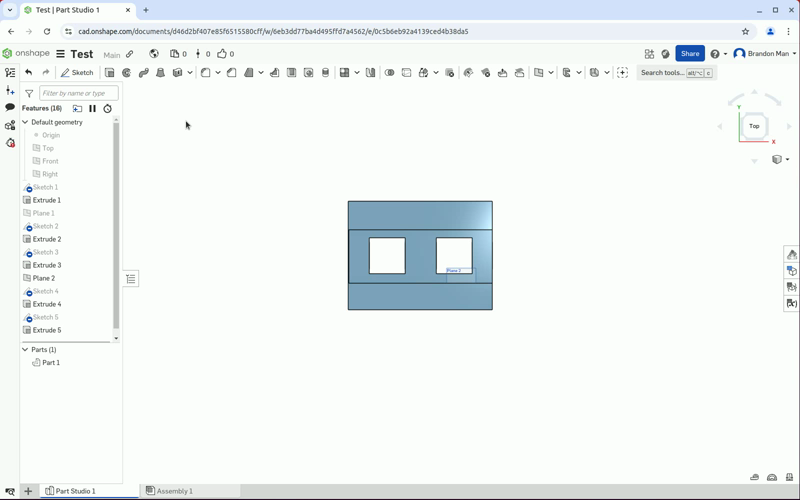
key(shift+7)
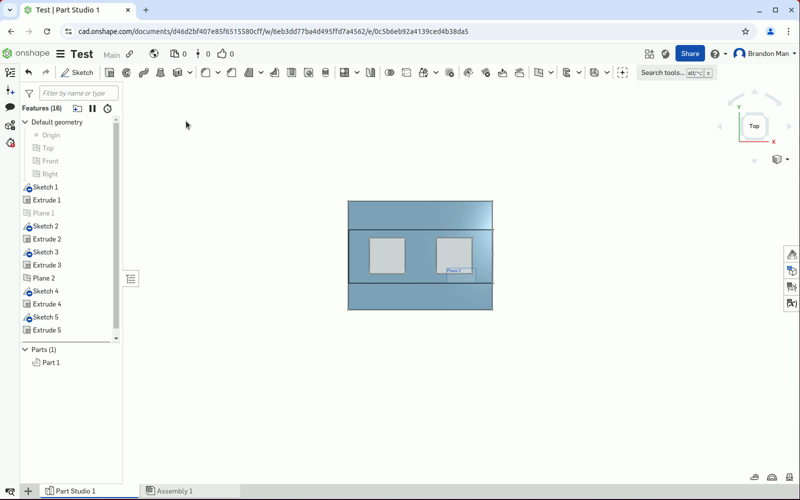
key(up, 3)
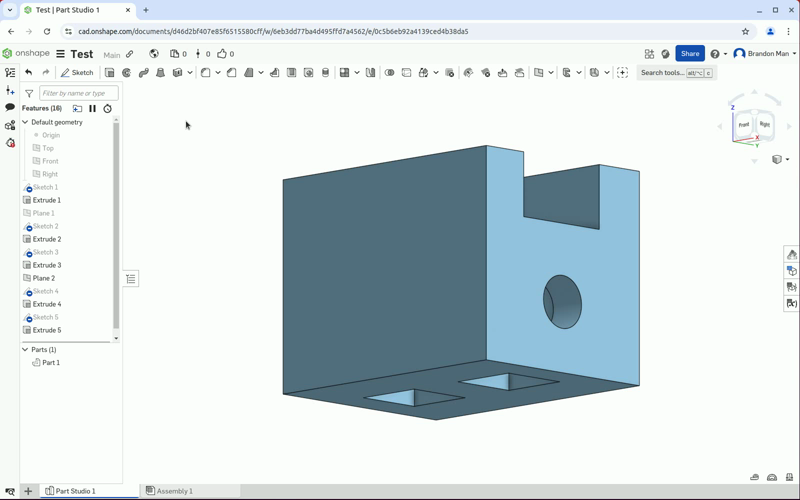
key(left, 3)
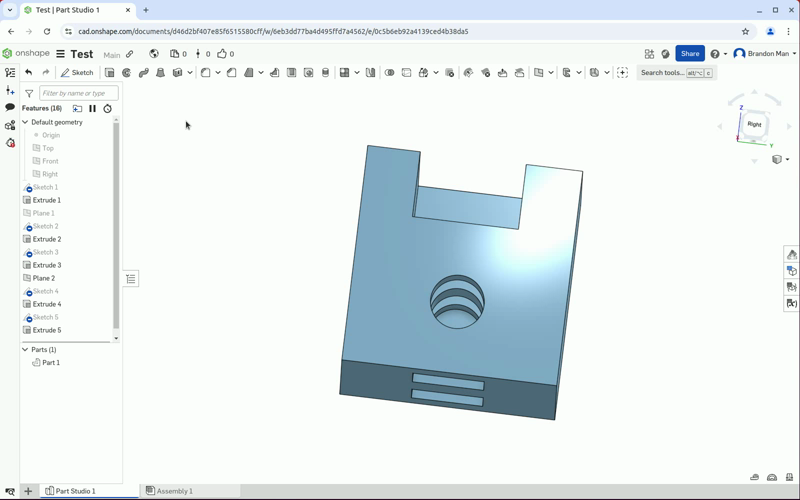
key(right, 3)
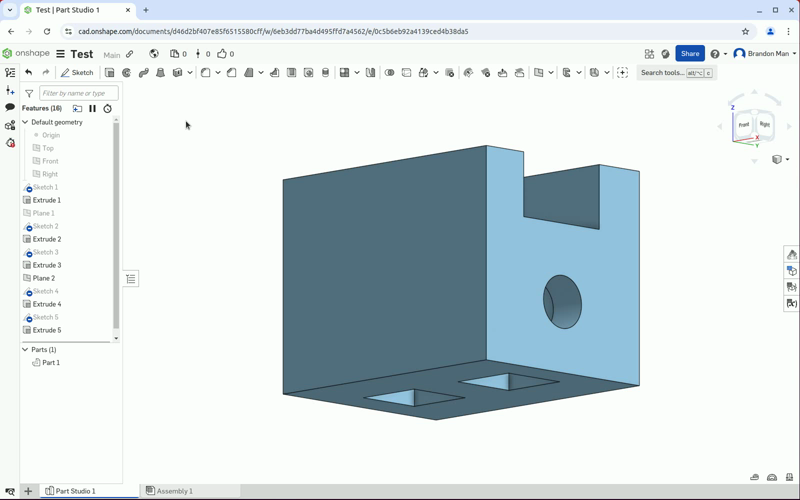
key(down, 3)
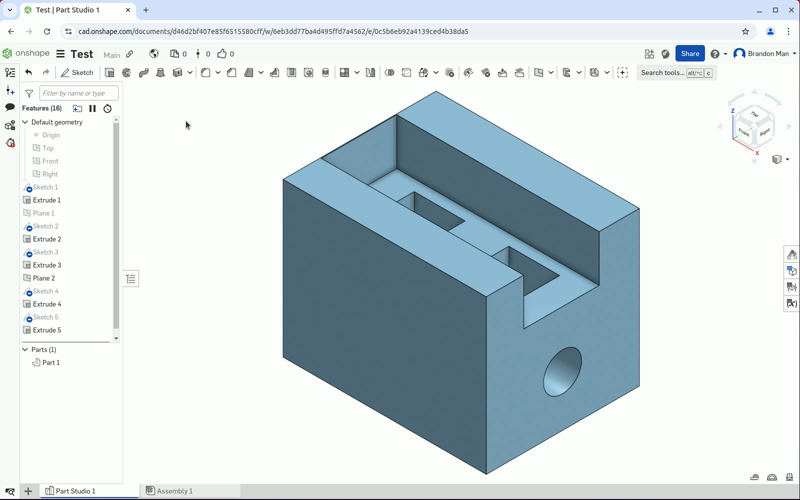
mouse_move(69, 189)
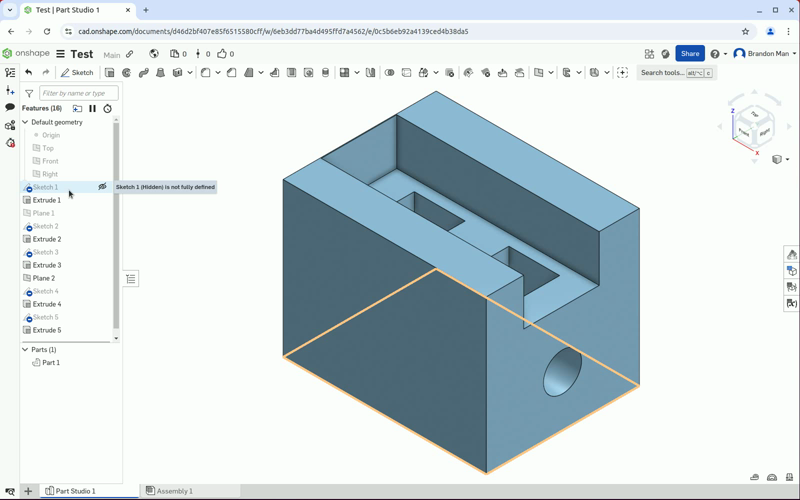
click(69, 189)